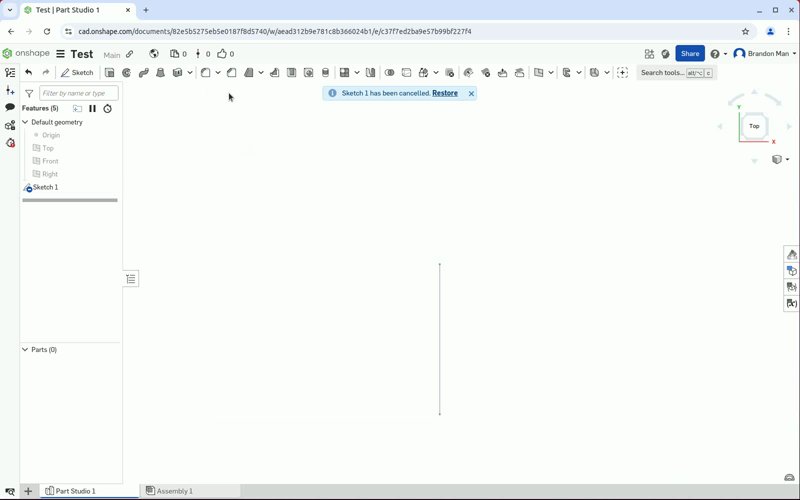
key(shift+h)
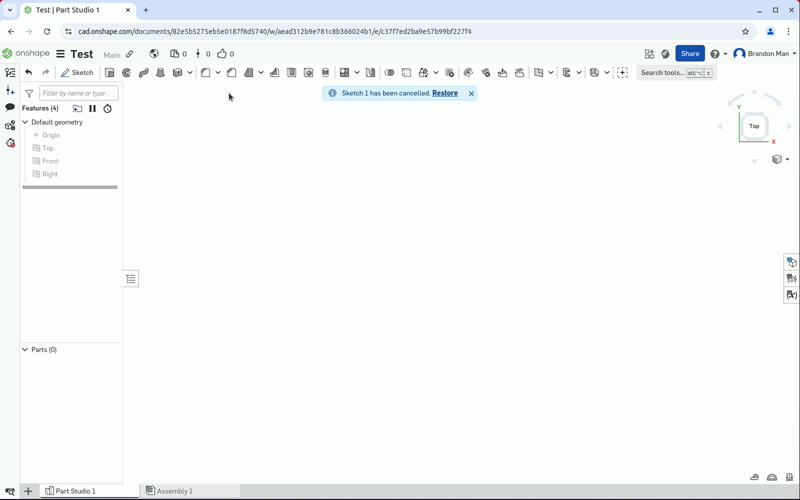
mouse_move(73, 352)
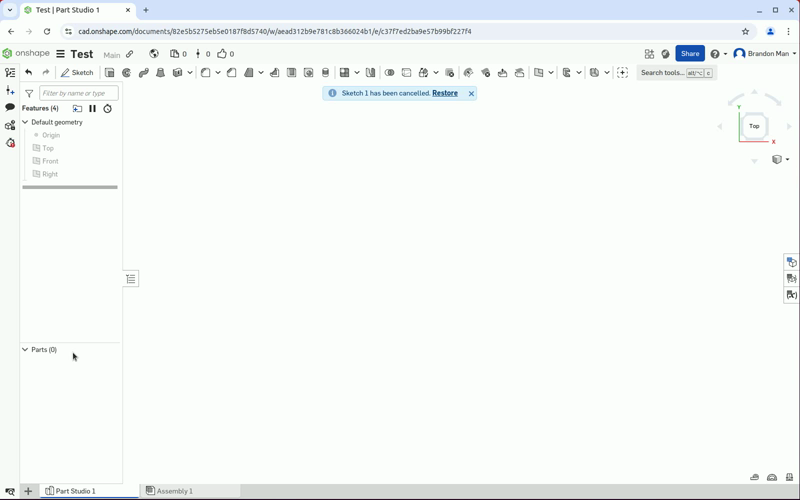
key(y)
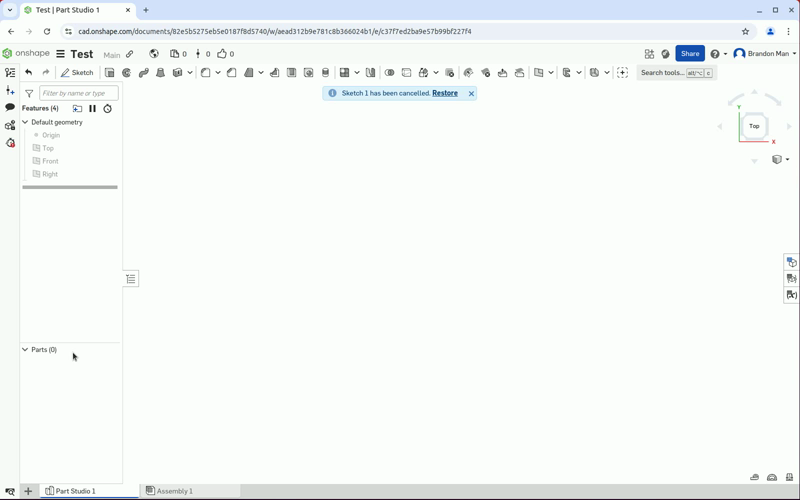
key(shift+p)
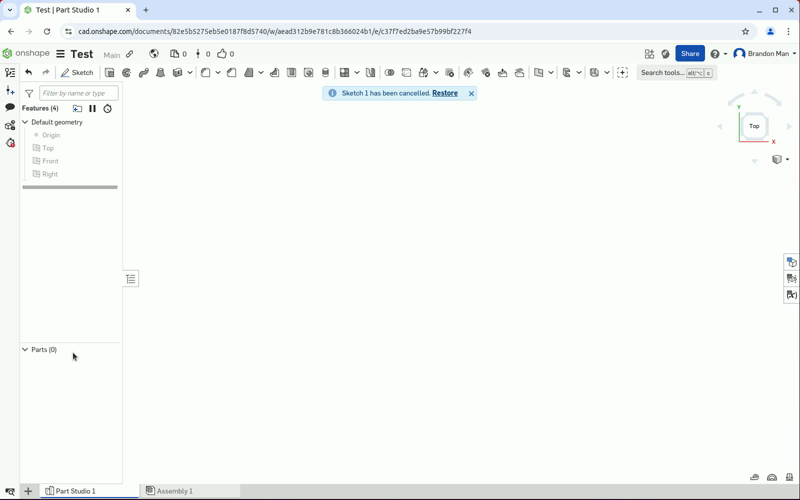
key(space)
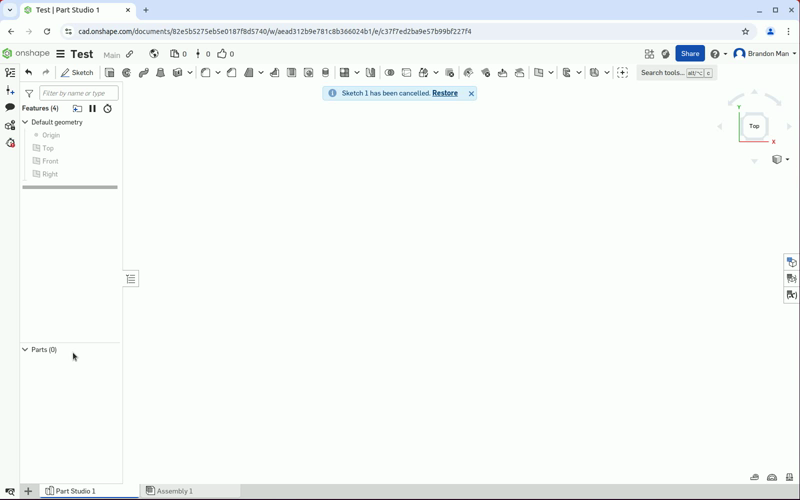
key_down(shift)
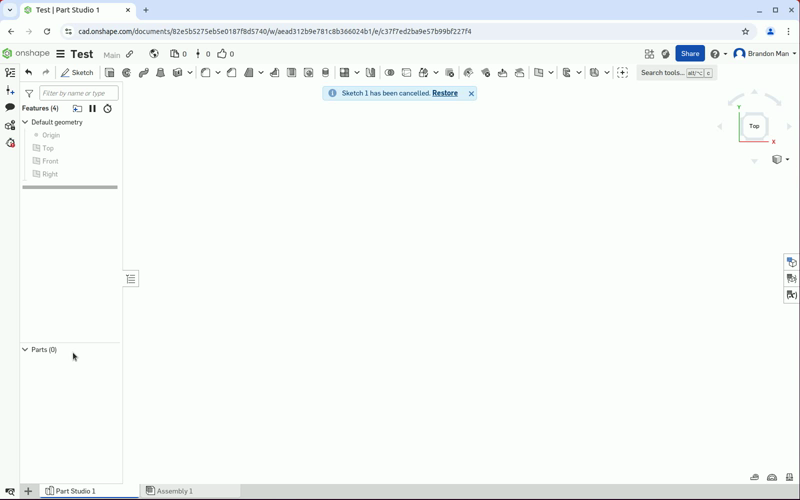
key(up)
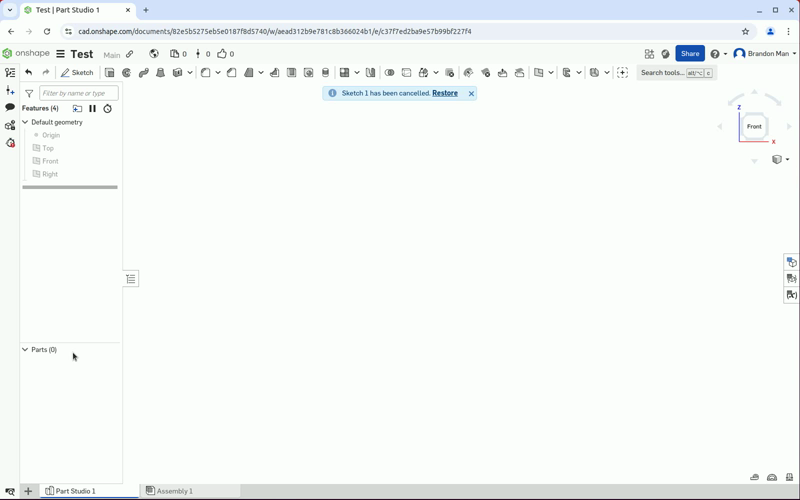
key_up(shift)
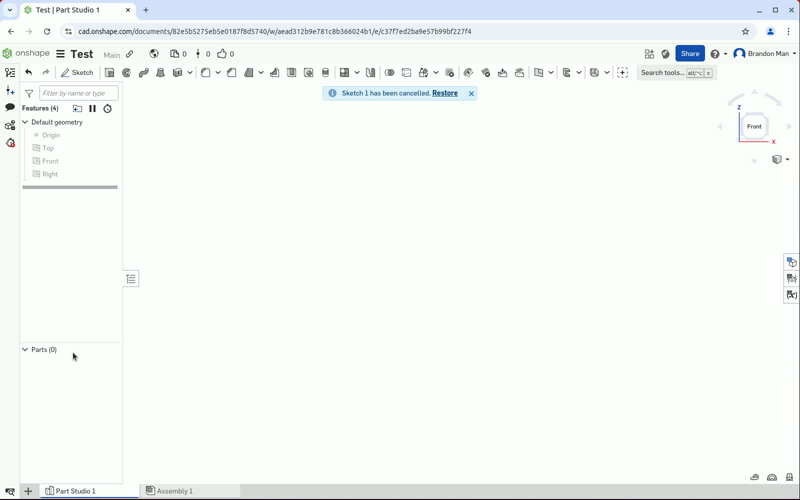
mouse_move(73, 352)
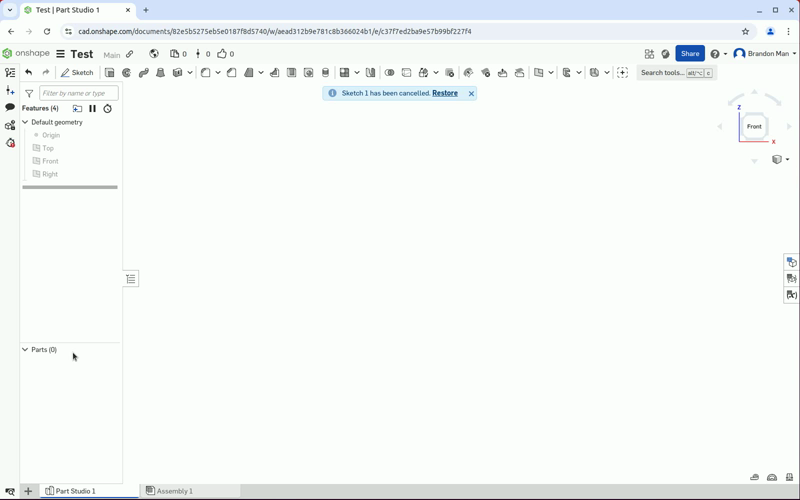
key(shift+y)
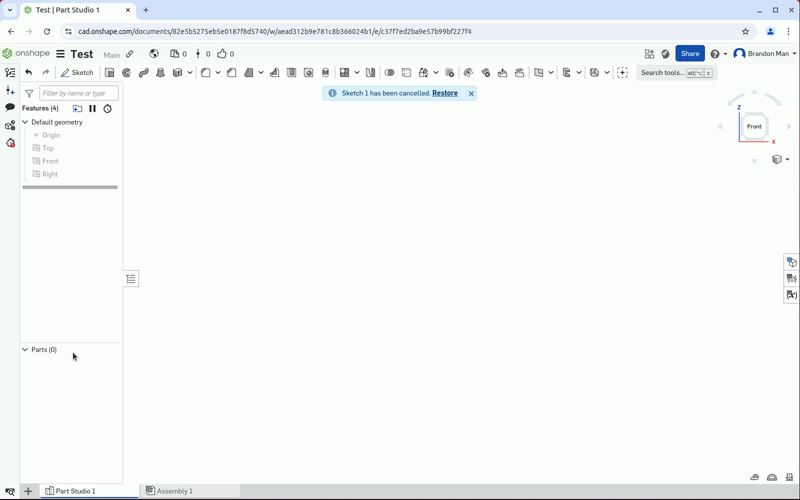
key(shift+s)
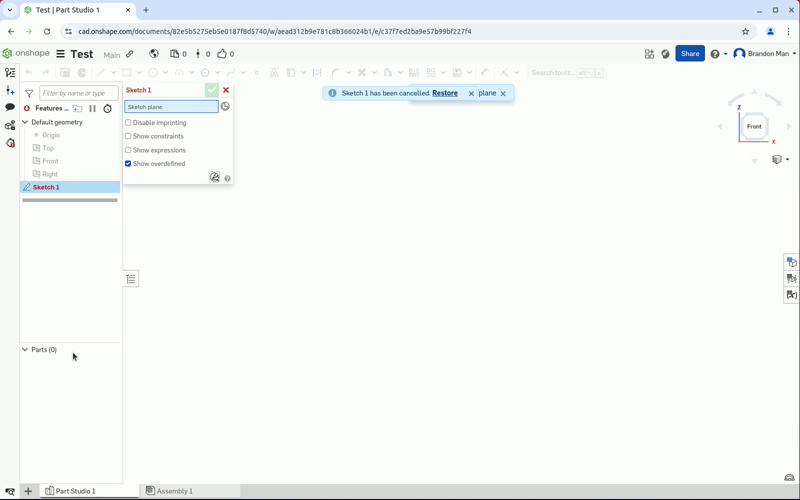
mouse_move(73, 163)
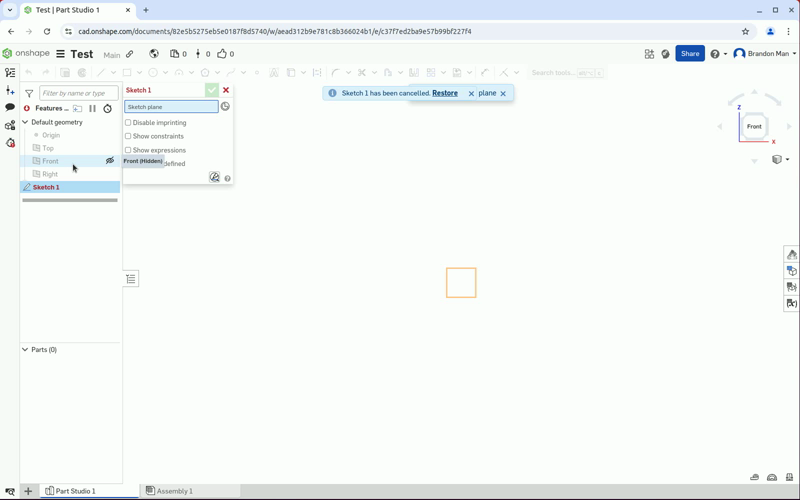
click(73, 163)
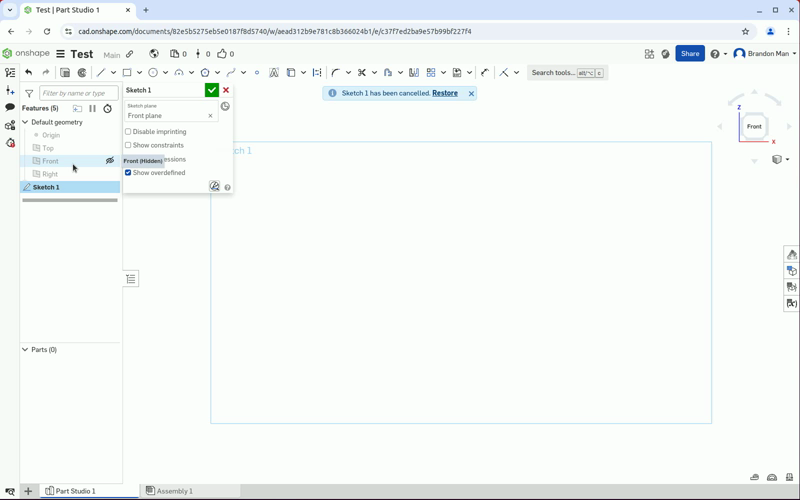
mouse_move(73, 352)
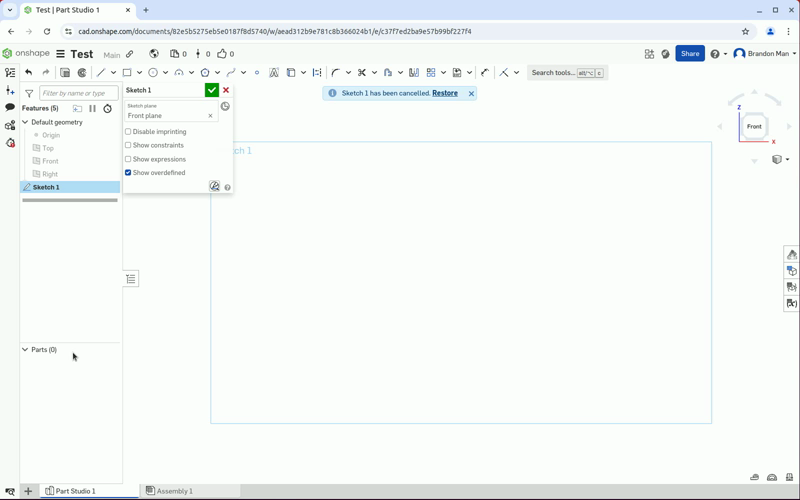
key(y)
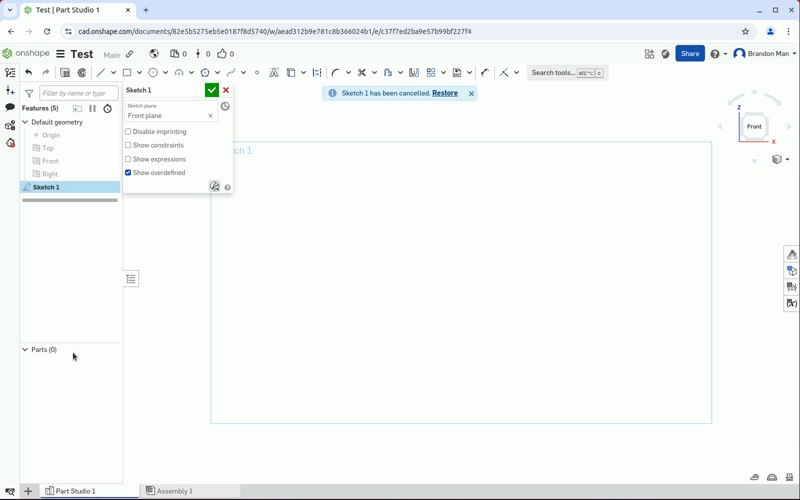
key(l)
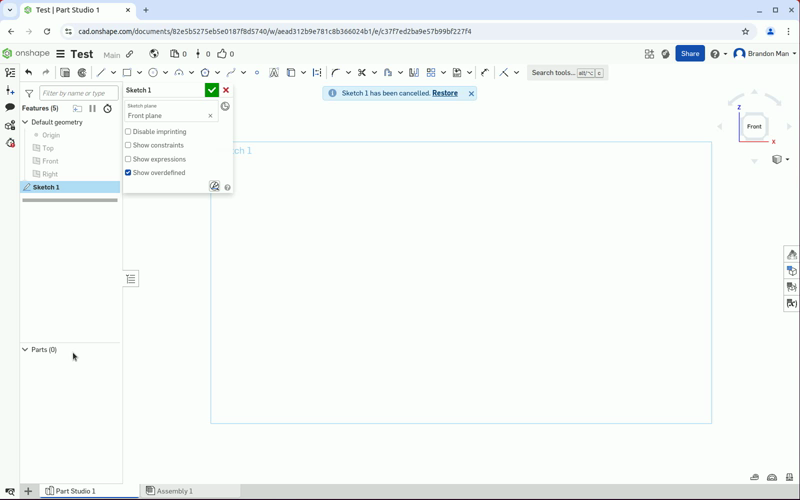
key_down(shift)
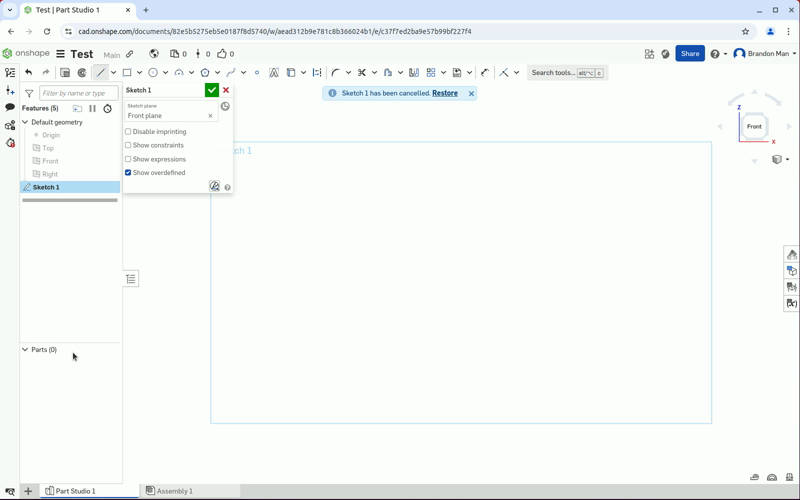
mouse_move(460, 282)
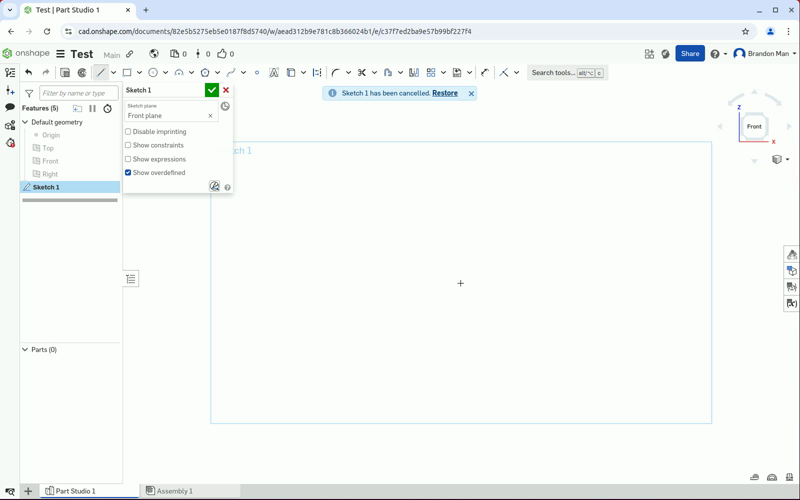
click(460, 282)
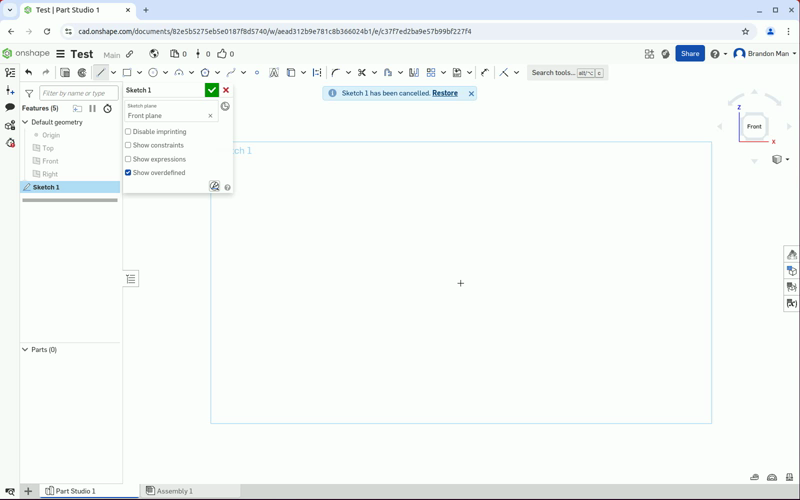
key_up(shift)
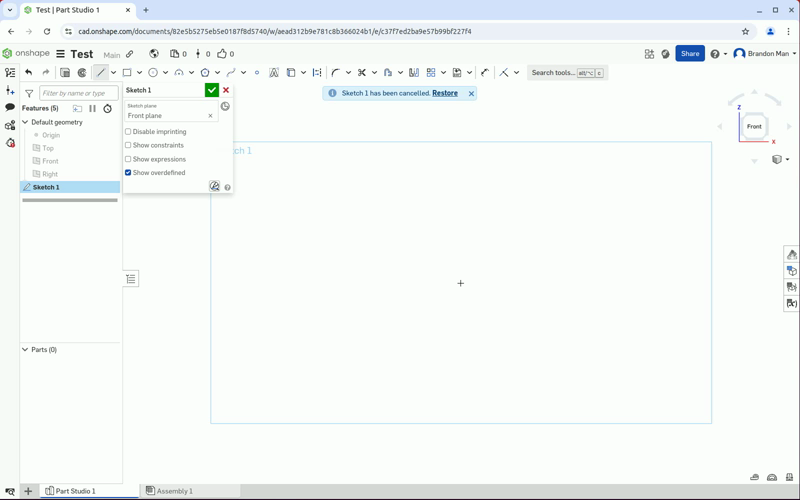
key_down(shift)
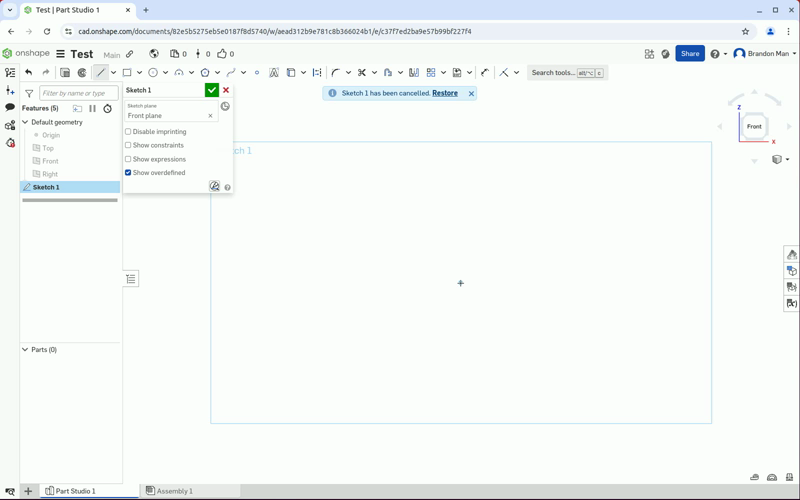
mouse_move(566, 282)
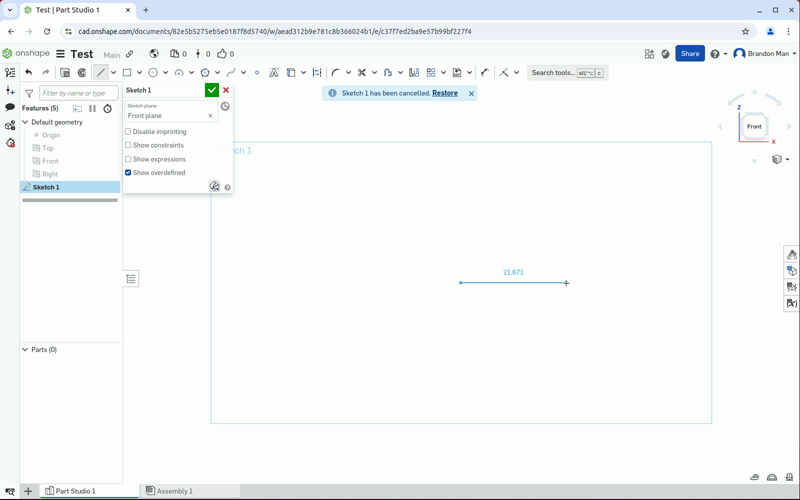
click(566, 282)
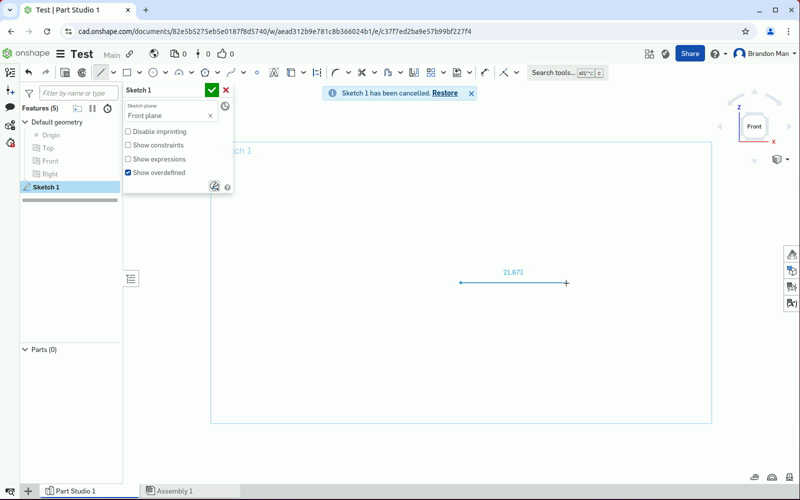
key_up(shift)
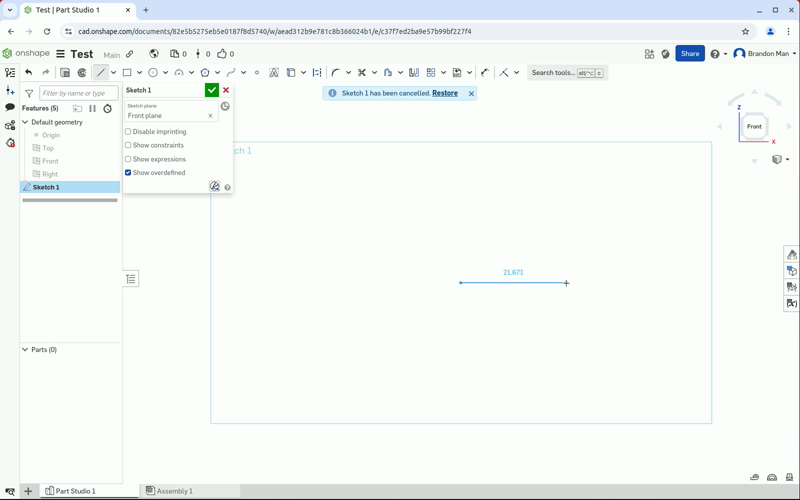
key(esc)
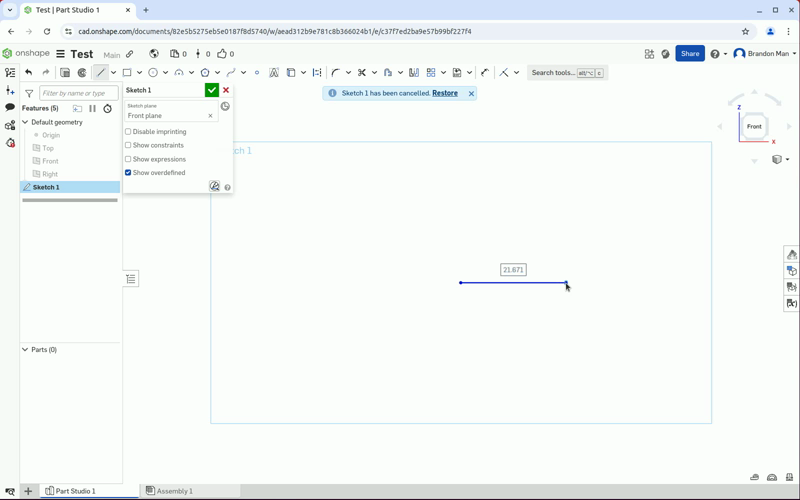
key(a)
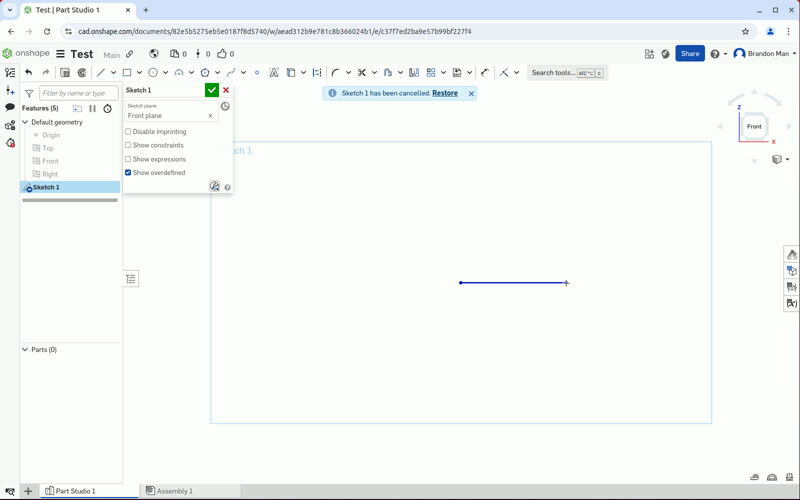
mouse_move(566, 282)
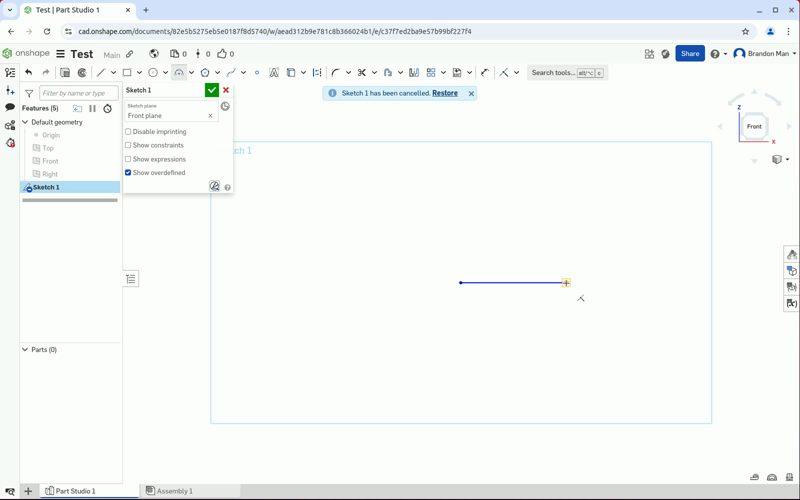
click(566, 282)
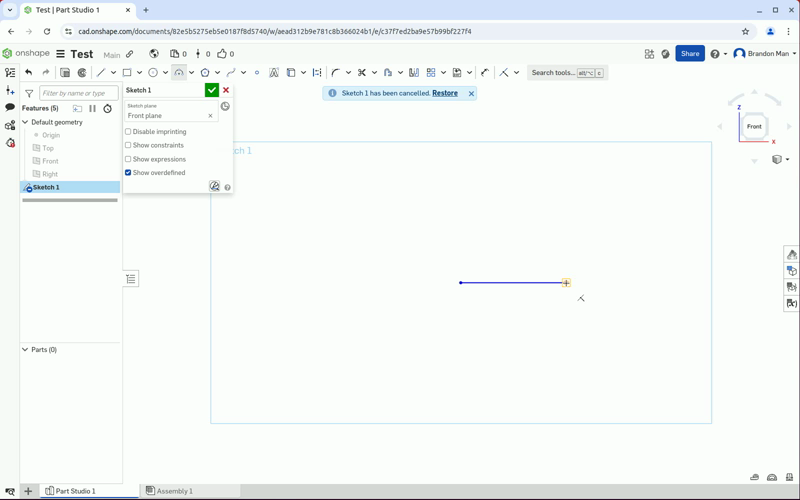
key_down(shift)
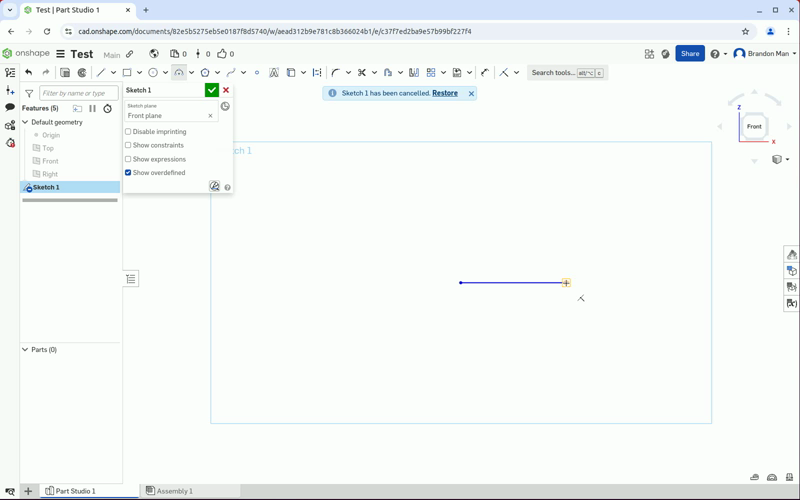
mouse_move(566, 268)
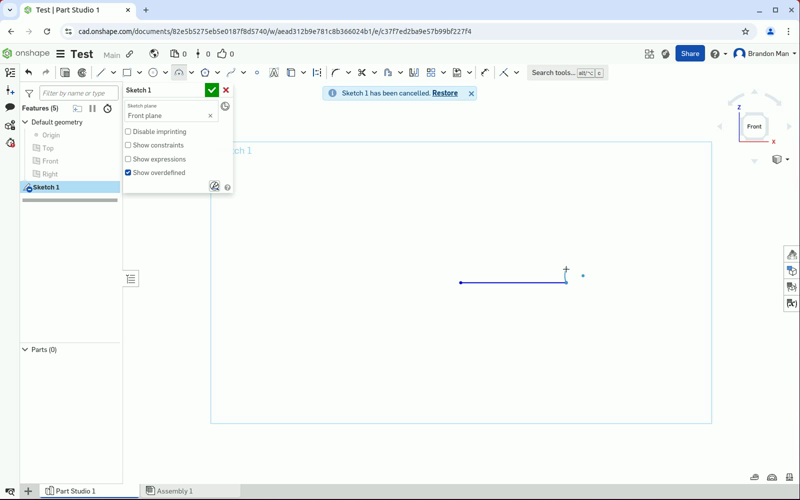
click(566, 268)
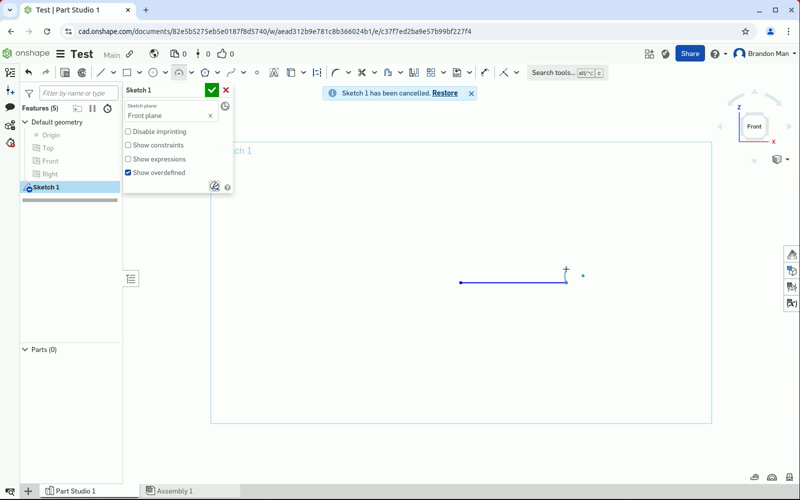
mouse_move(573, 275)
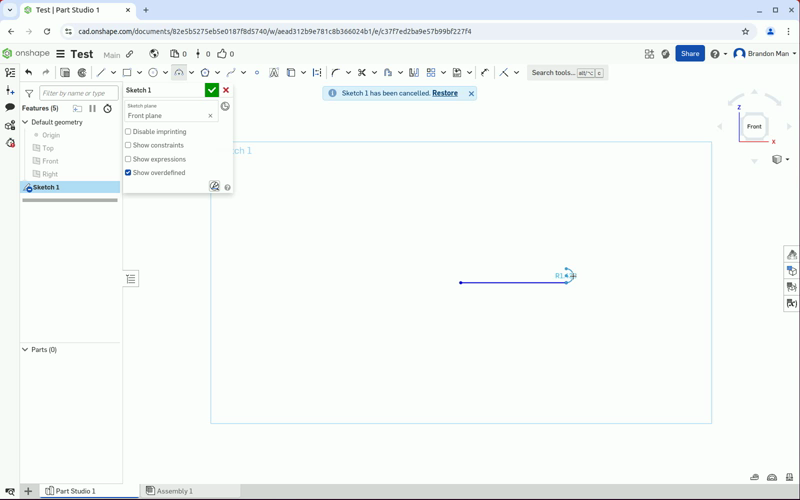
click(573, 275)
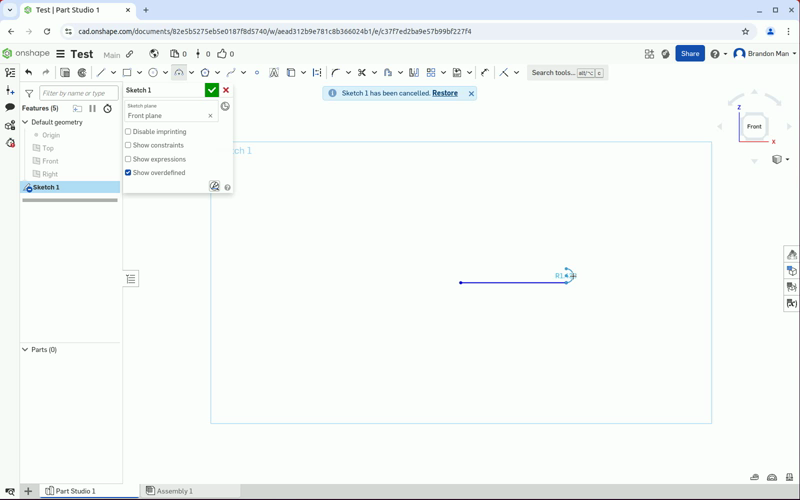
key_up(shift)
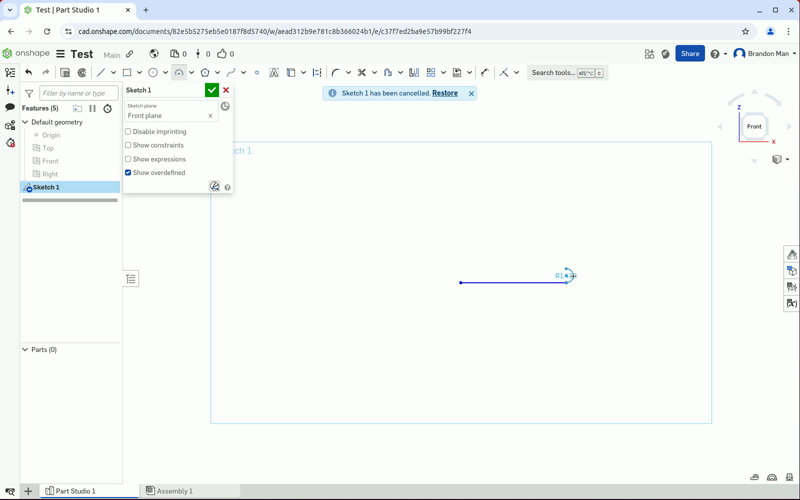
key(esc)
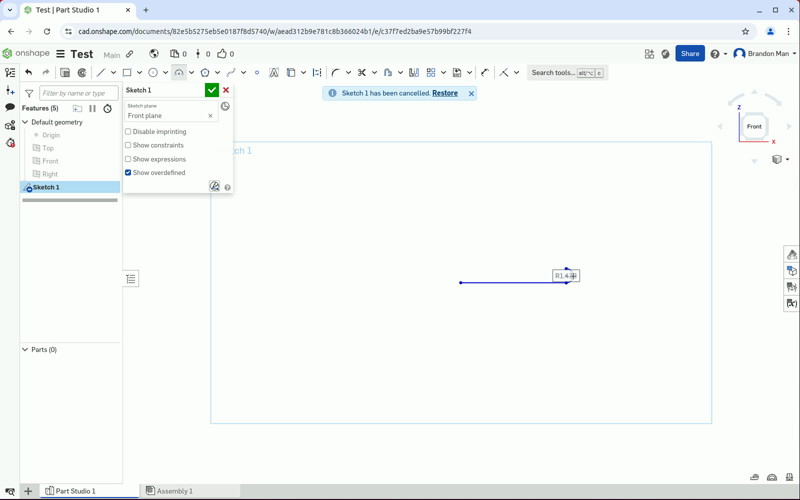
key(l)
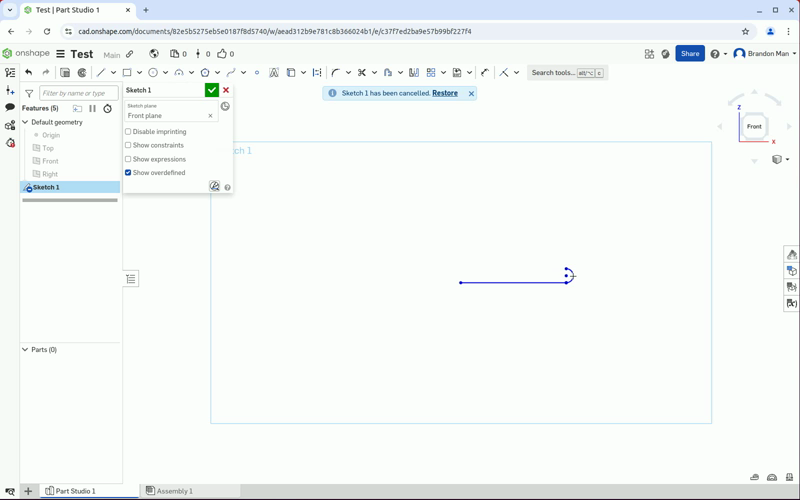
mouse_move(566, 268)
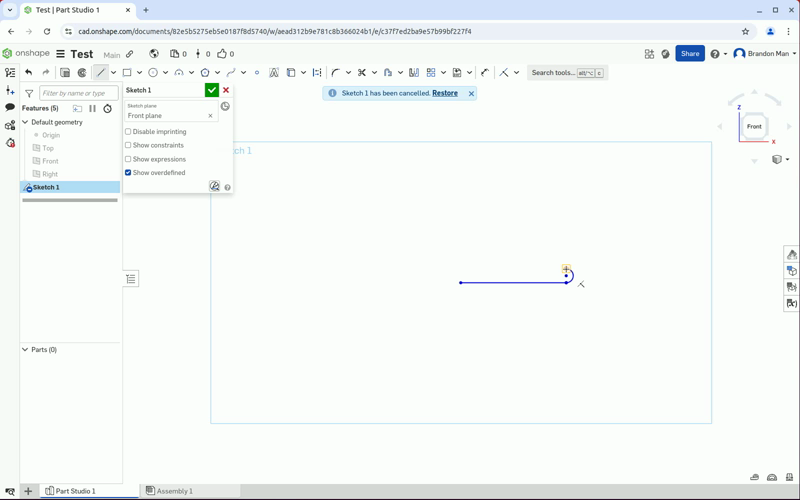
click(566, 268)
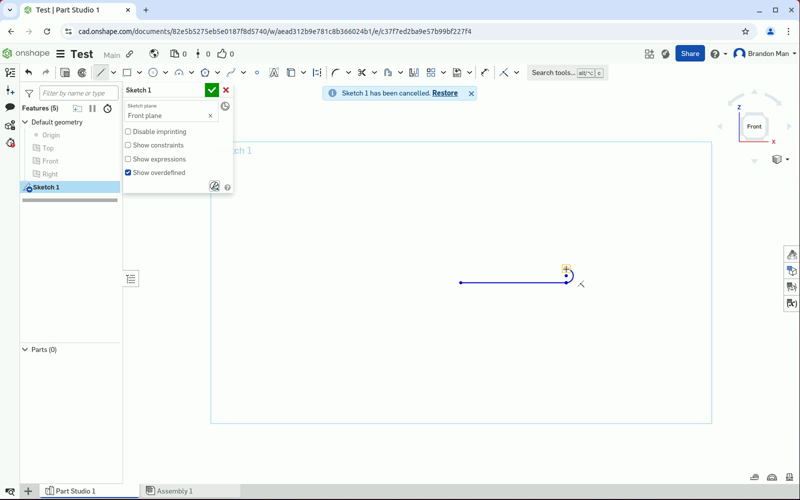
key_down(shift)
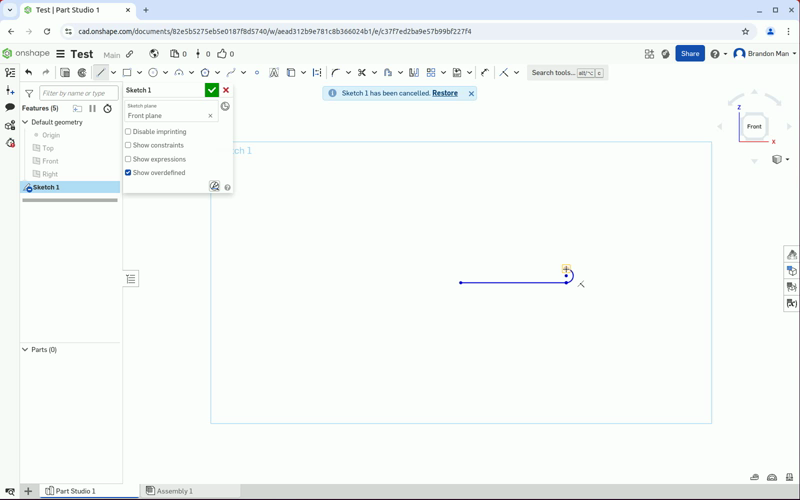
mouse_move(460, 268)
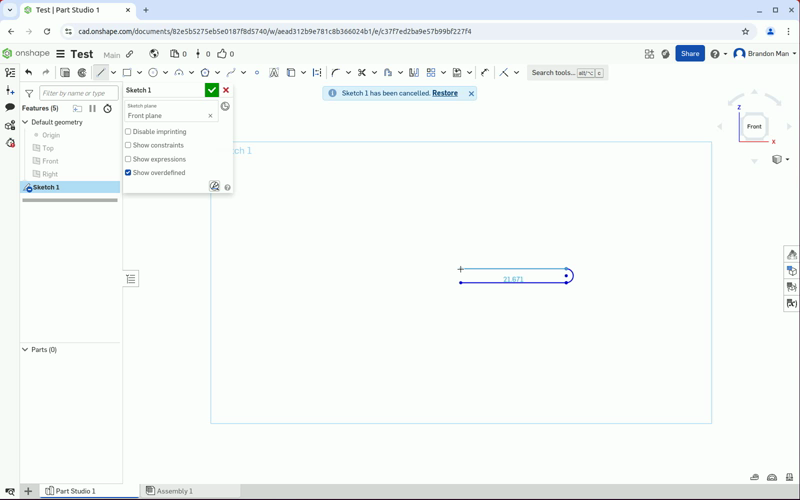
click(460, 268)
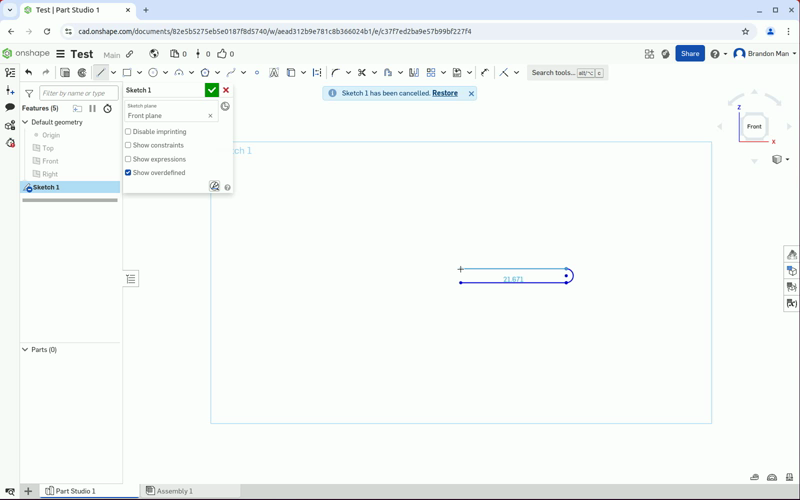
key_up(shift)
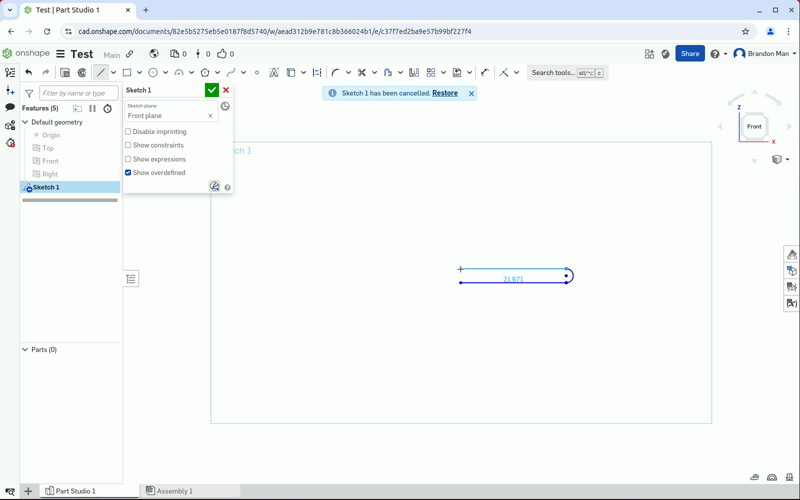
key(esc)
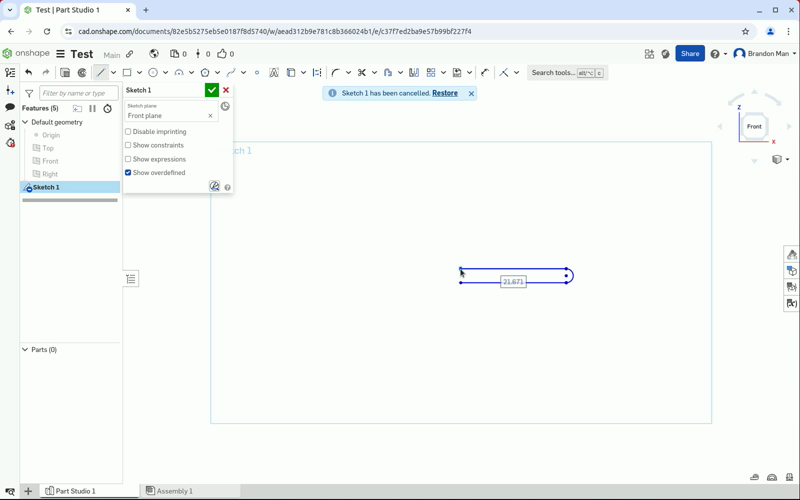
key(a)
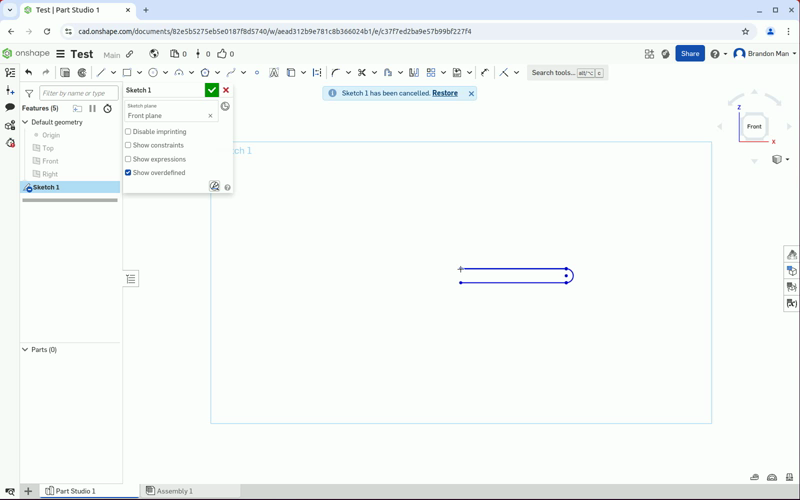
mouse_move(460, 268)
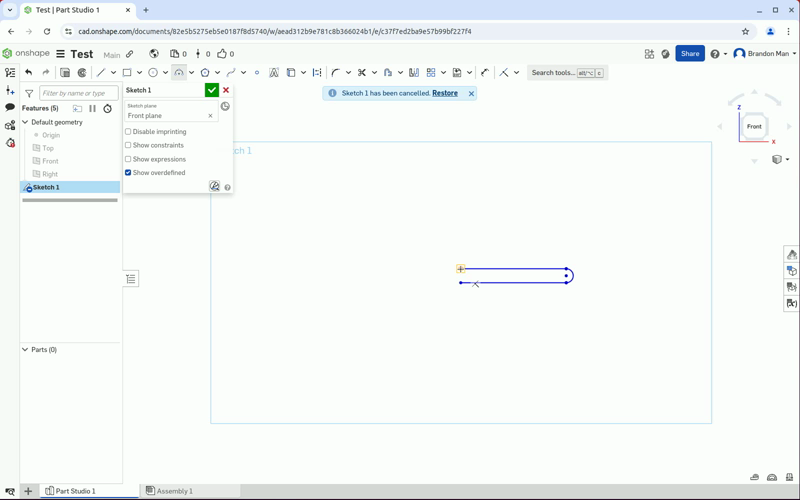
click(460, 268)
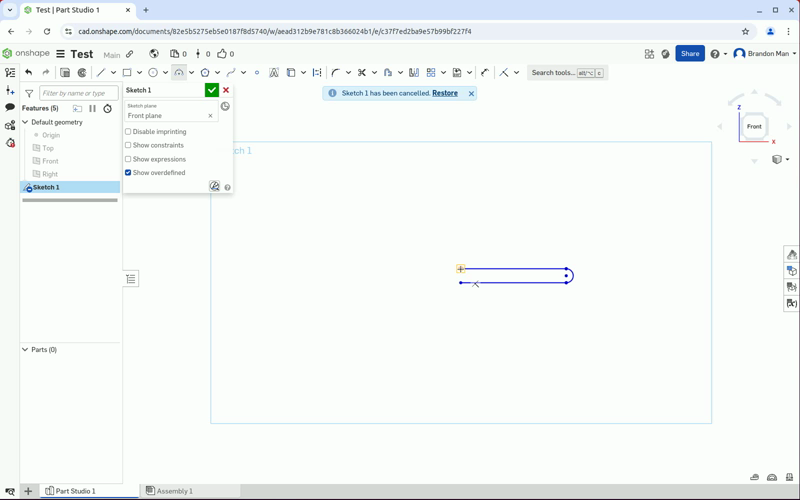
mouse_move(460, 282)
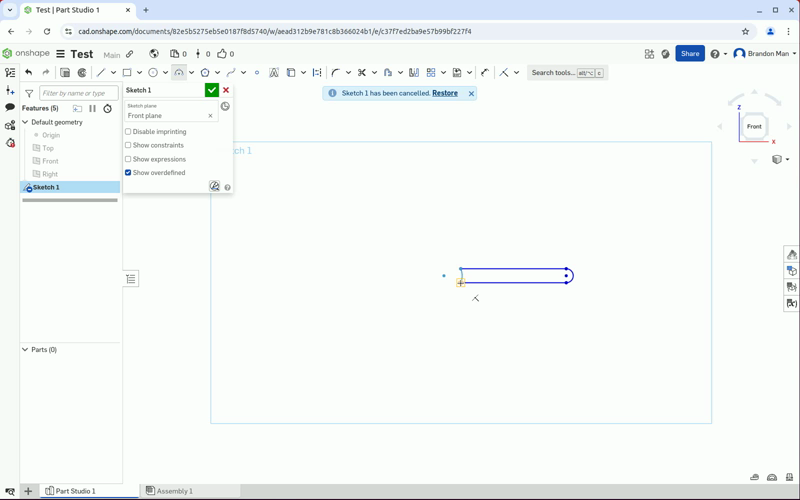
click(460, 282)
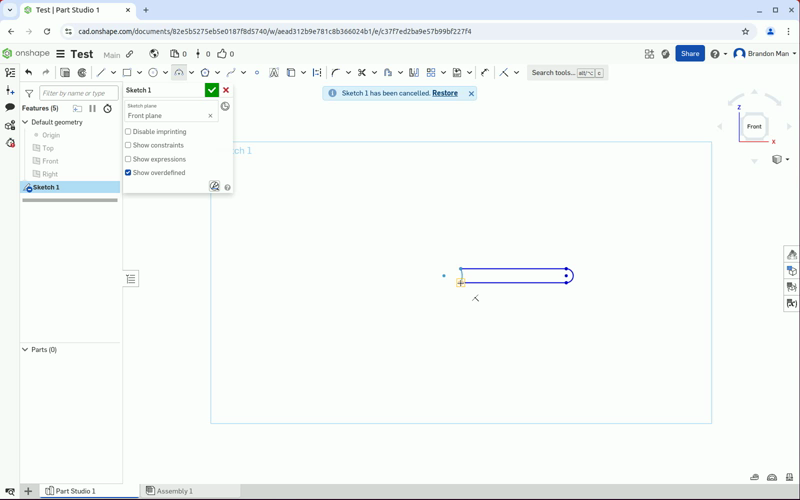
key_down(shift)
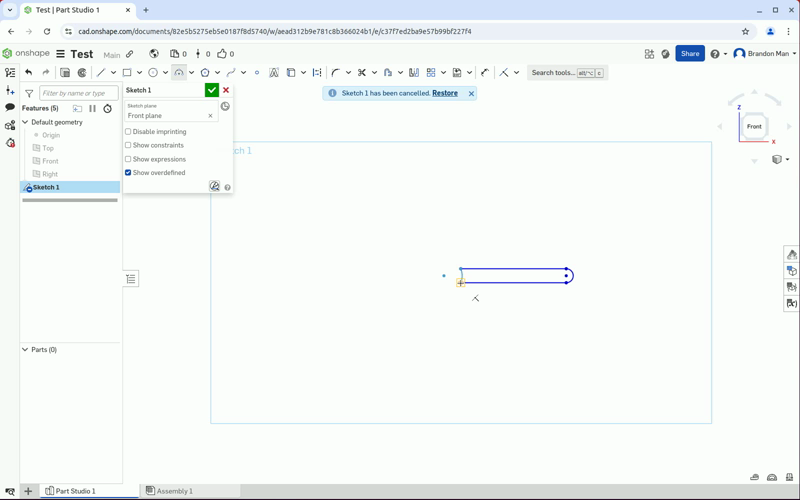
mouse_move(453, 275)
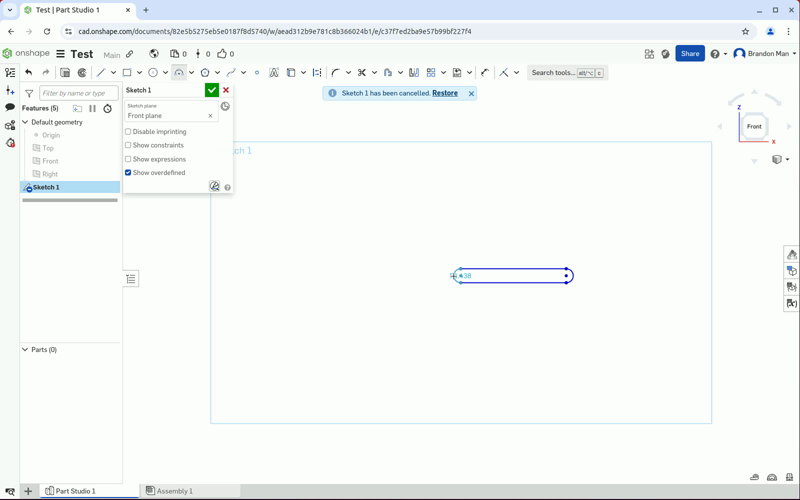
click(453, 275)
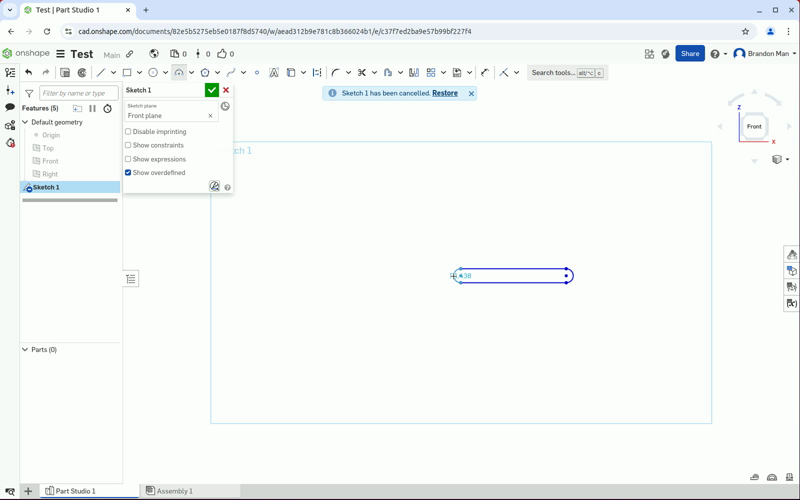
key_up(shift)
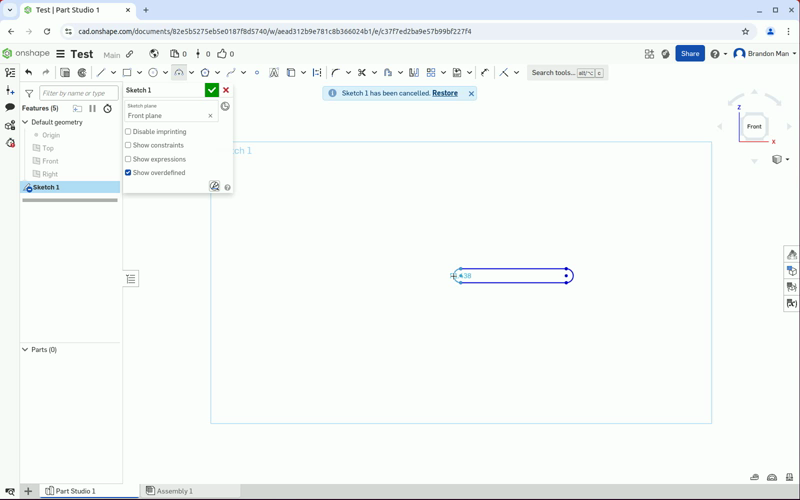
key(esc)
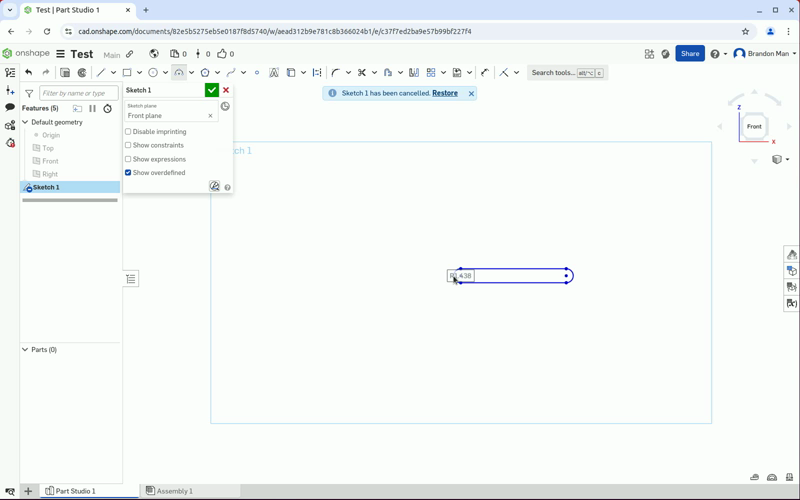
key(c)
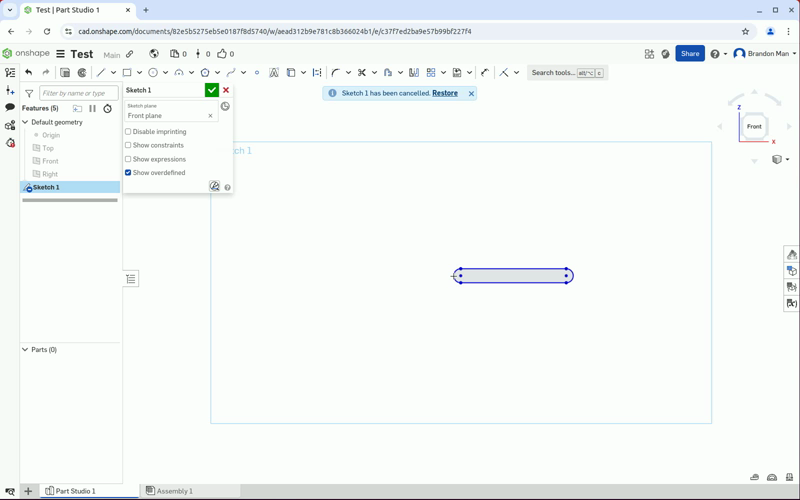
key_down(shift)
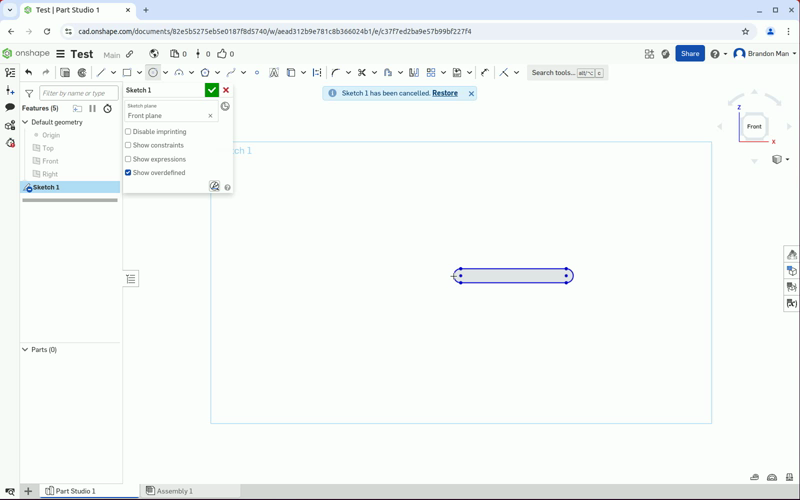
mouse_move(460, 275)
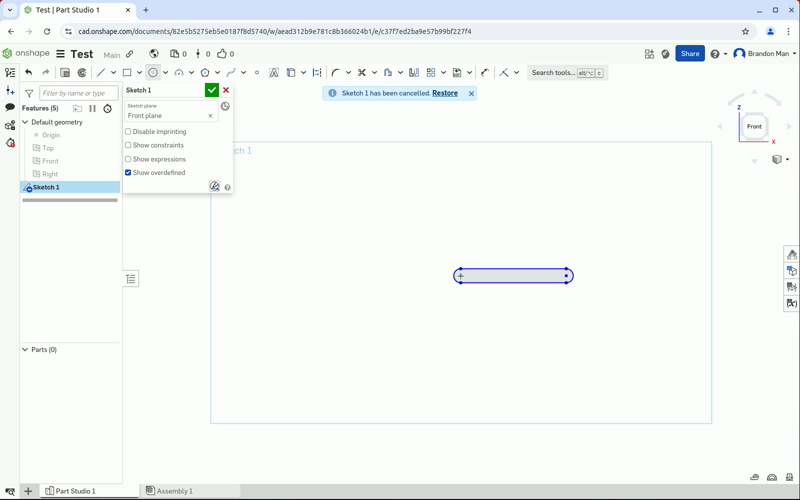
click(460, 275)
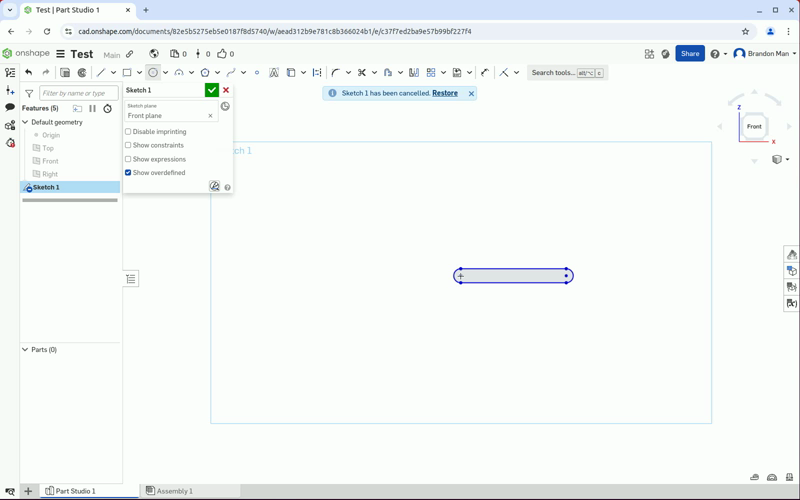
key_up(shift)
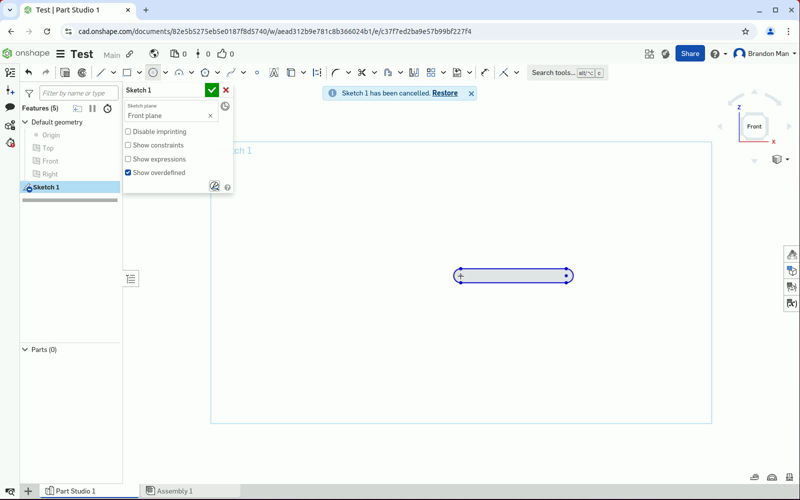
mouse_move(465, 275)
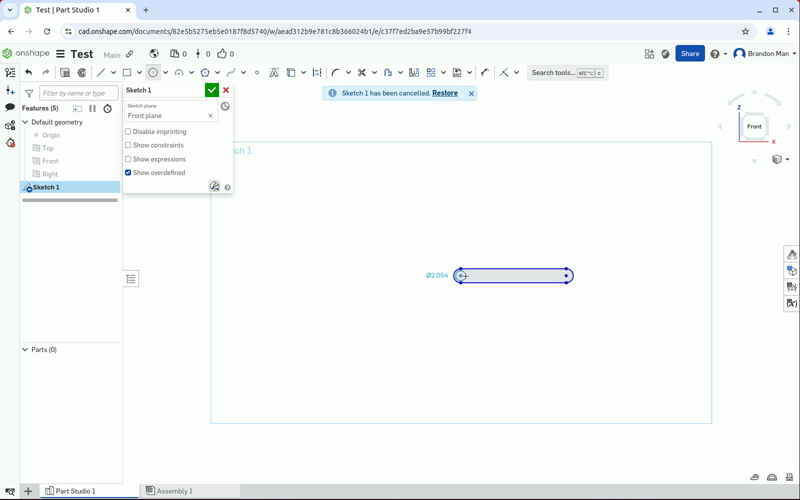
click(465, 275)
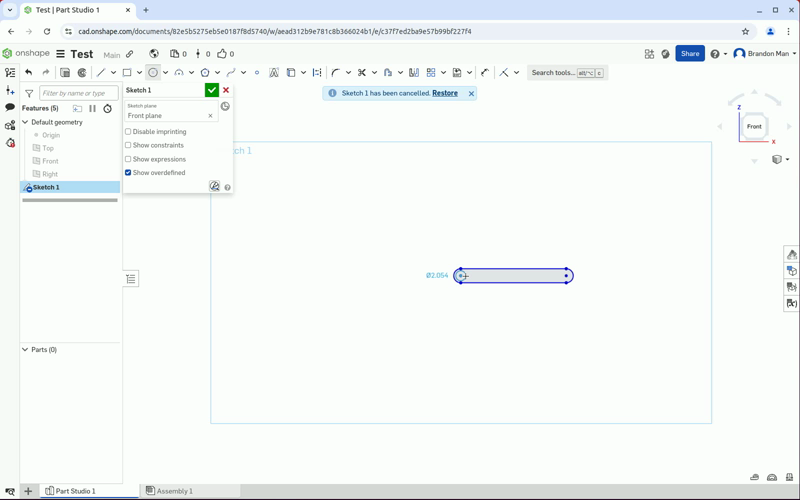
key(esc)
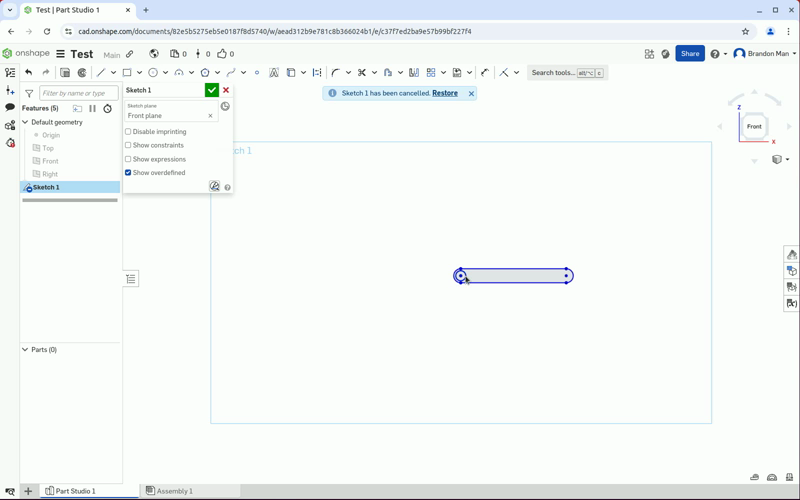
key(c)
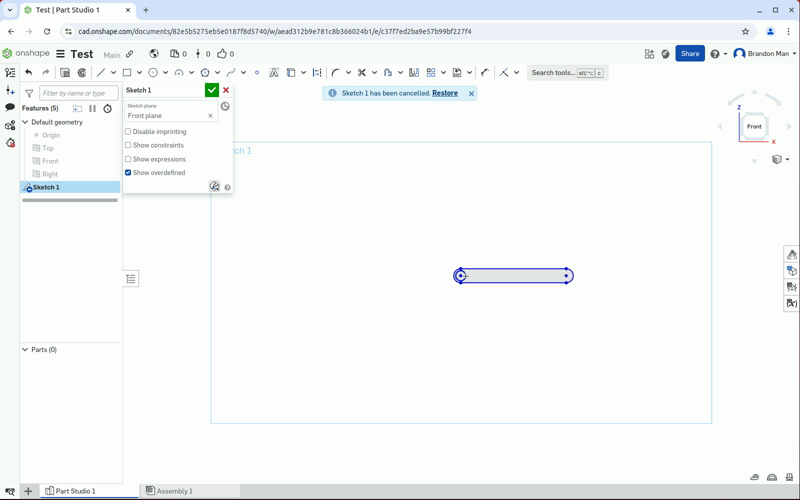
key_down(shift)
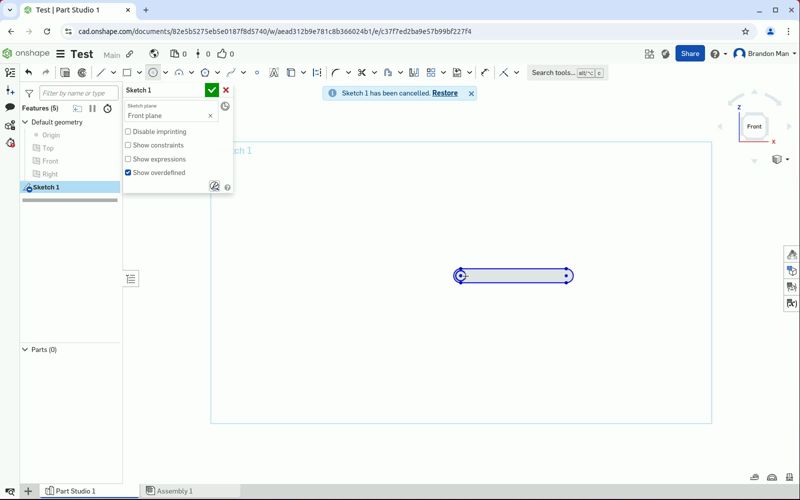
mouse_move(566, 275)
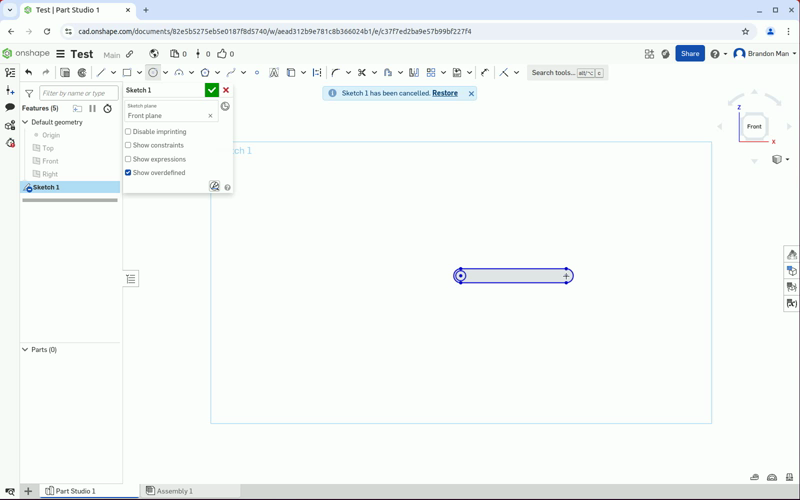
click(566, 275)
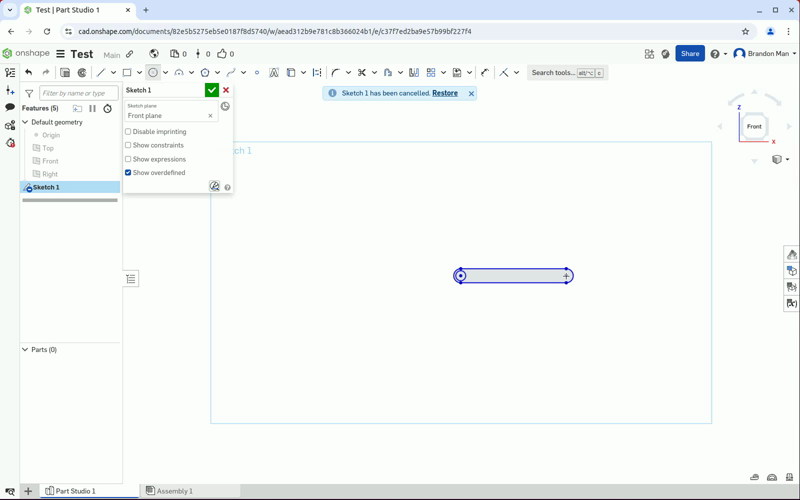
key_up(shift)
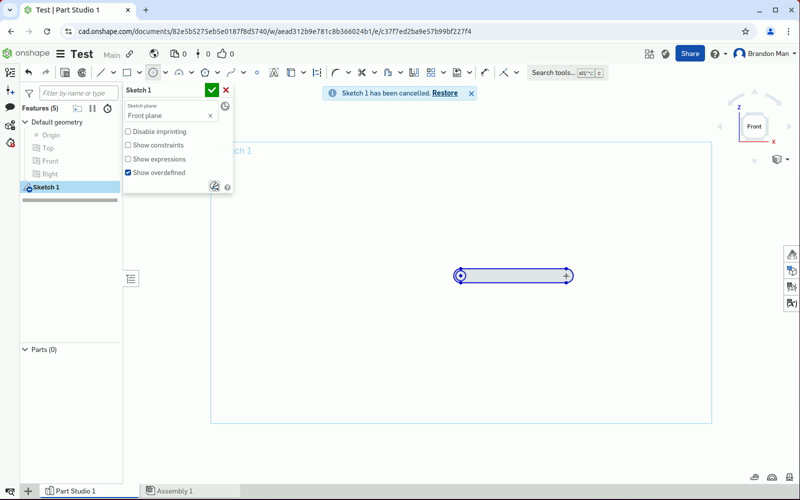
mouse_move(570, 275)
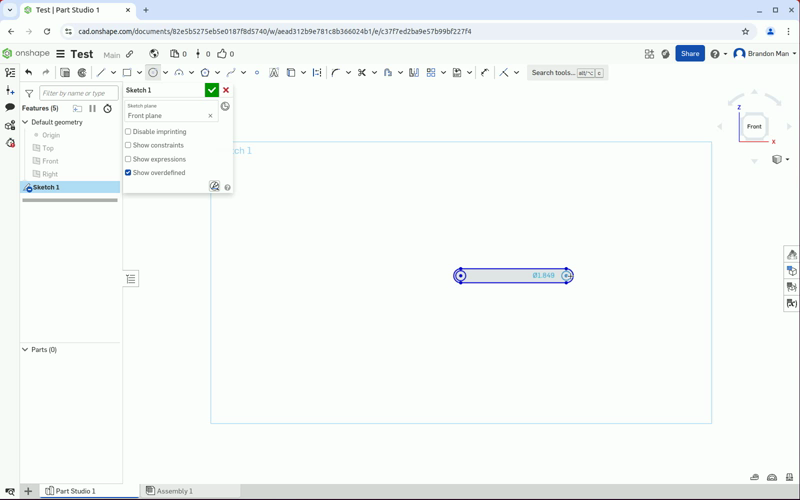
scroll(6)
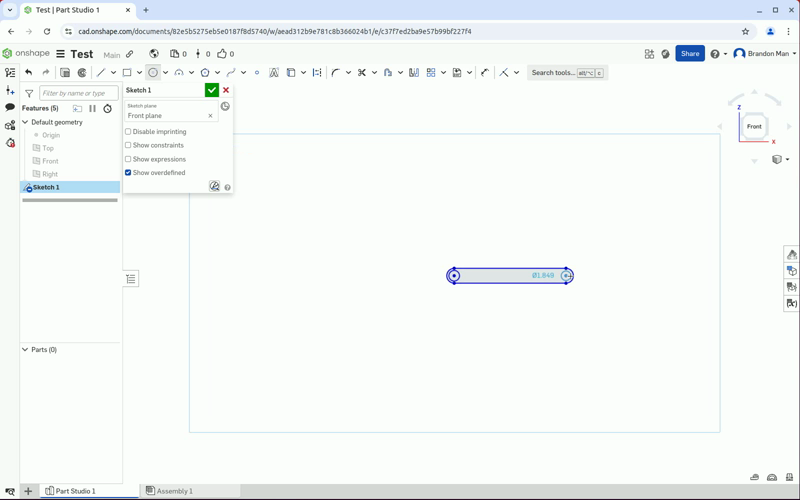
scroll(6)
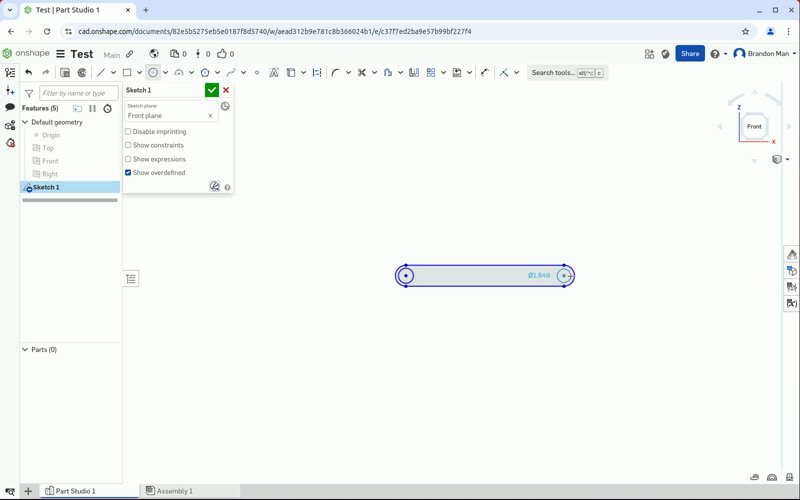
scroll(6)
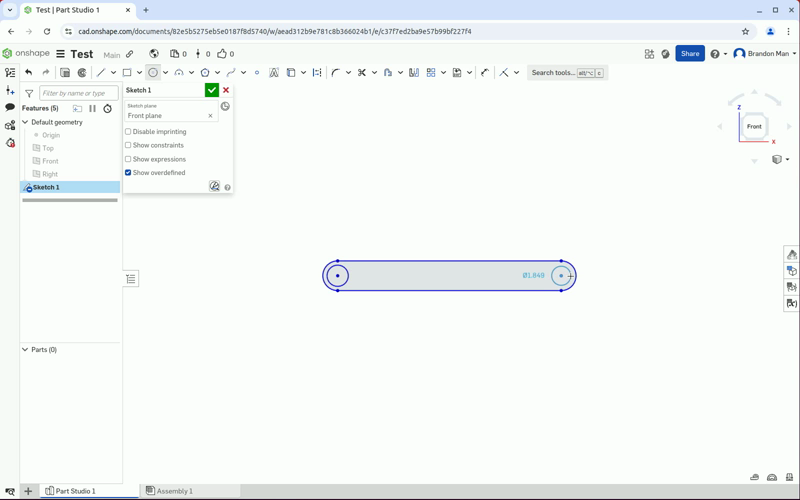
scroll(6)
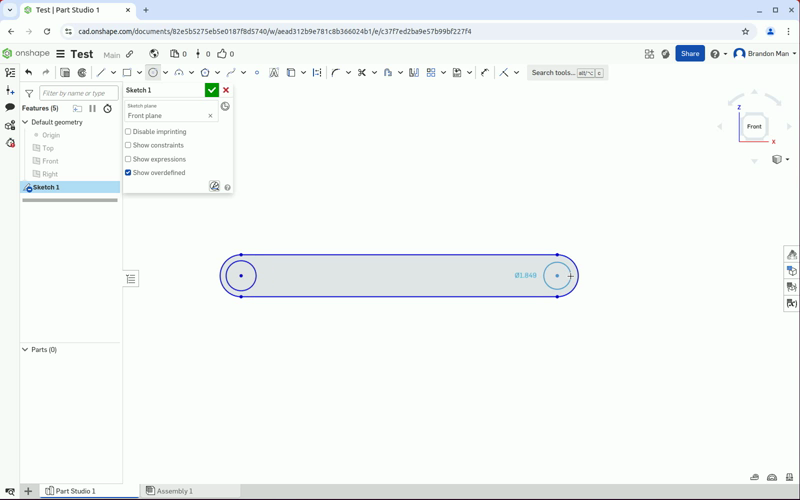
scroll(6)
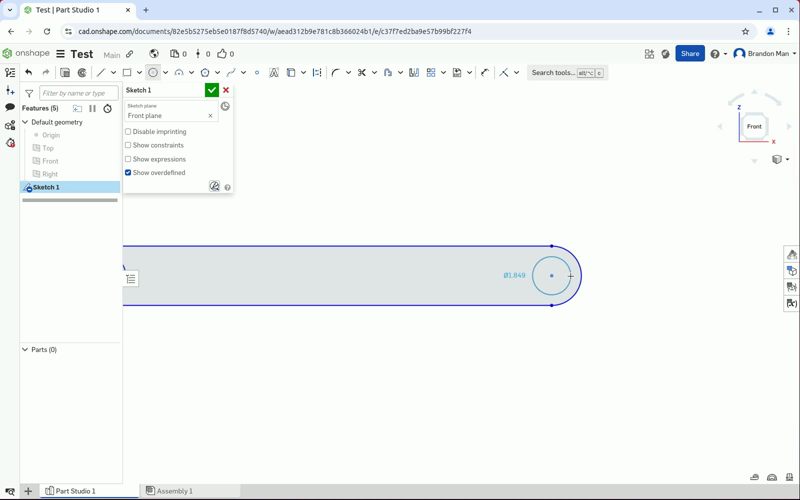
scroll(6)
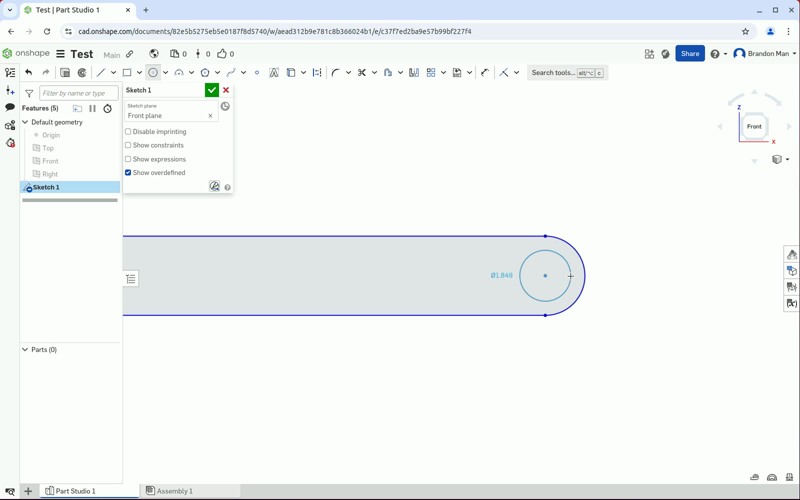
scroll(6)
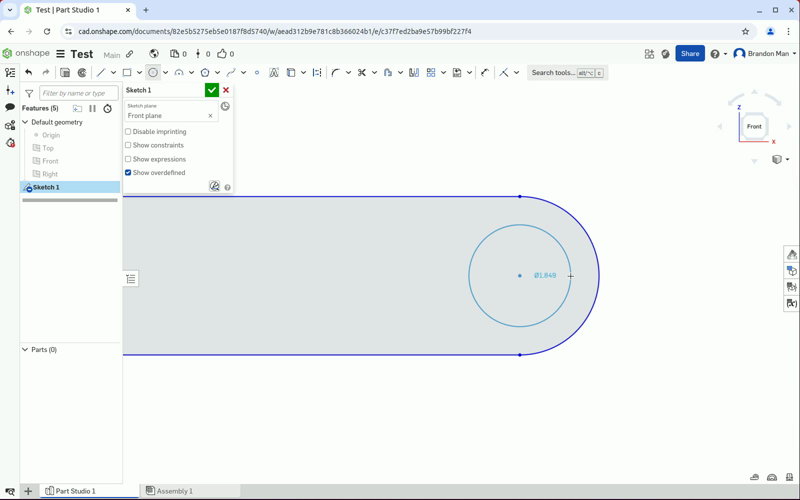
click(570, 275)
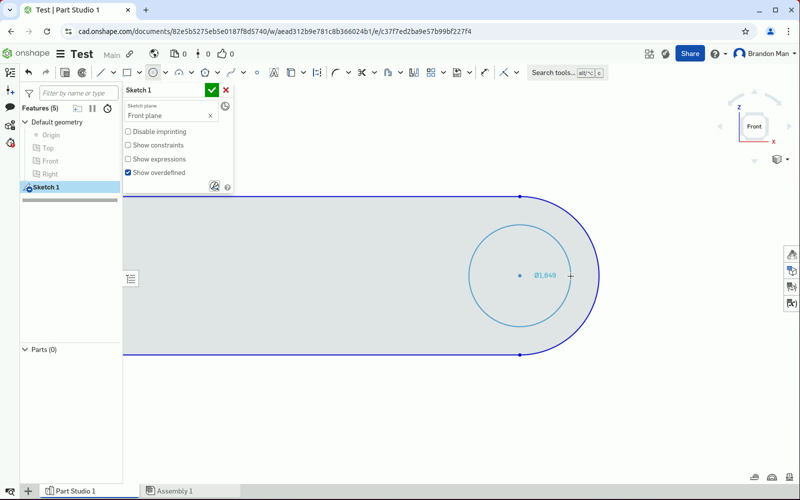
scroll(-6)
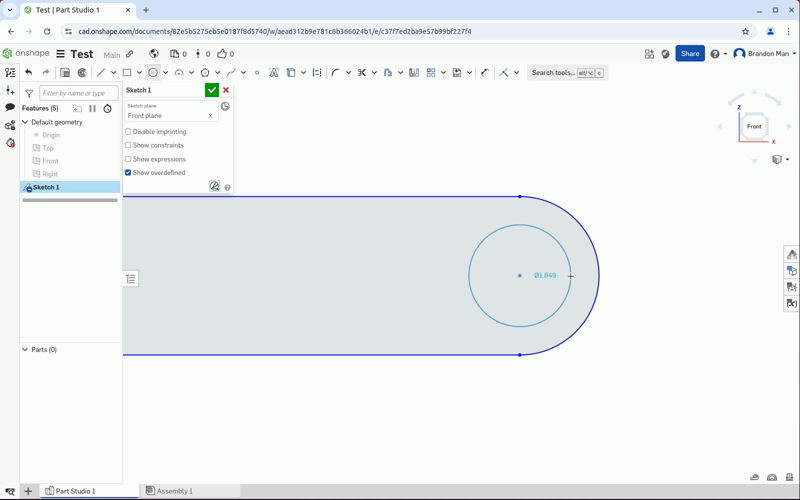
scroll(-6)
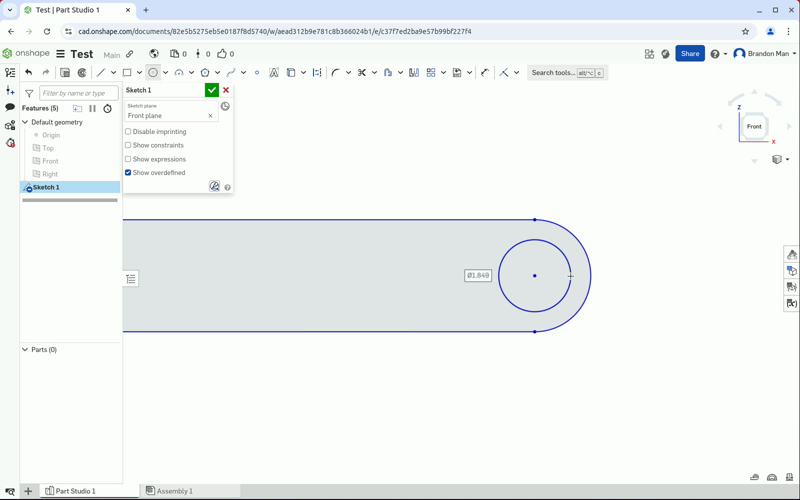
scroll(-6)
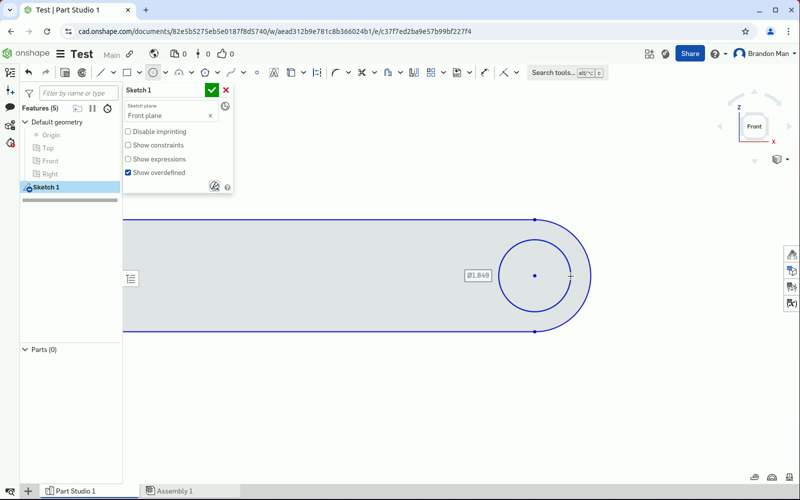
scroll(-6)
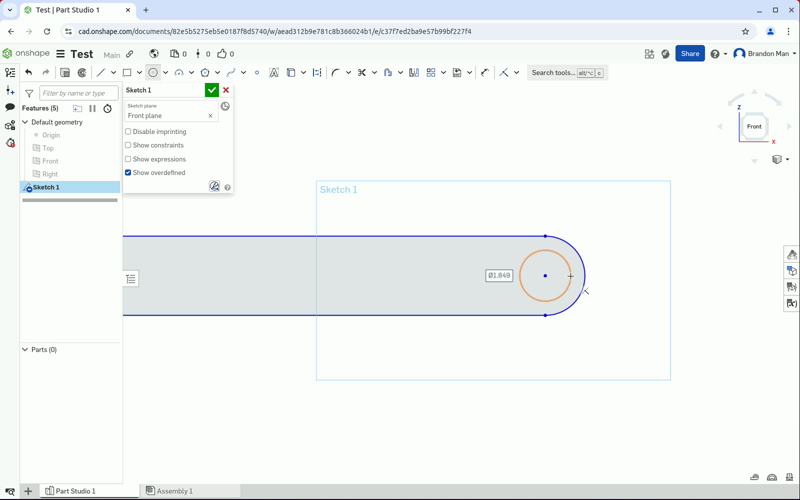
scroll(-6)
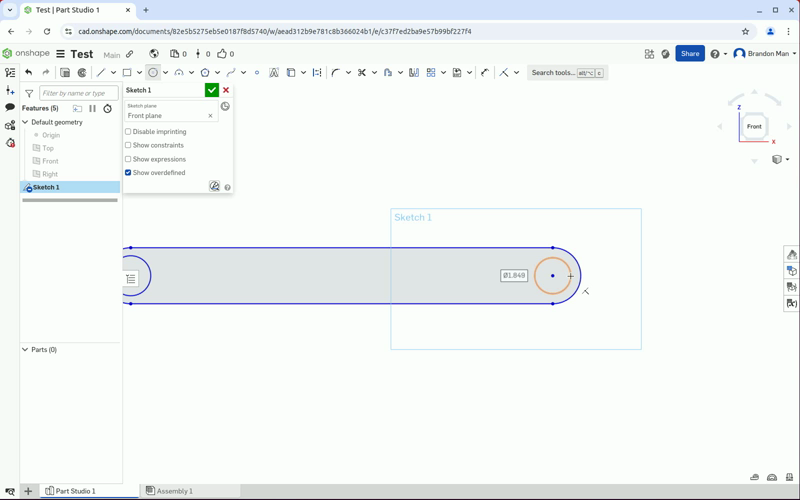
scroll(-6)
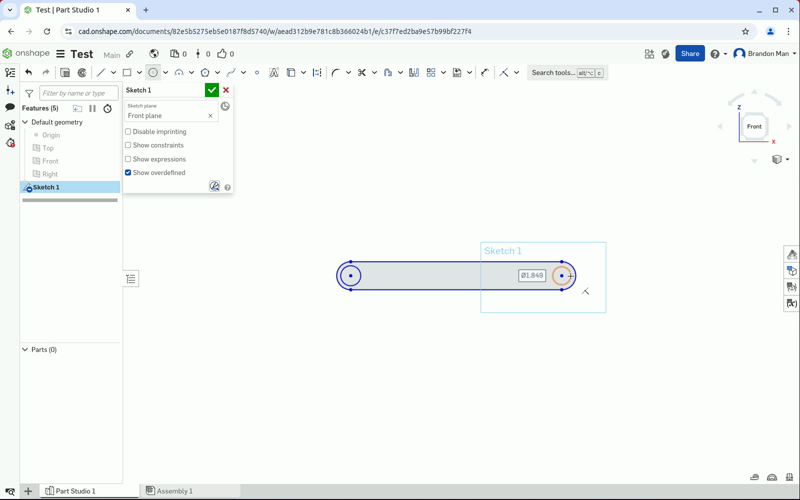
scroll(-6)
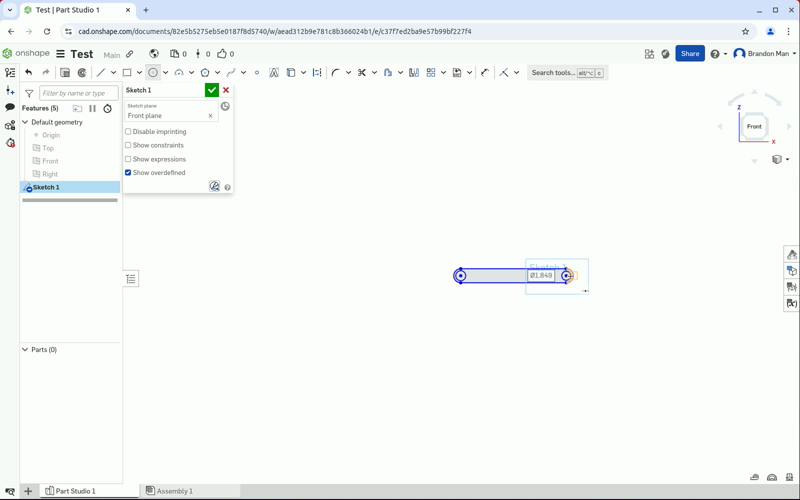
key(esc)
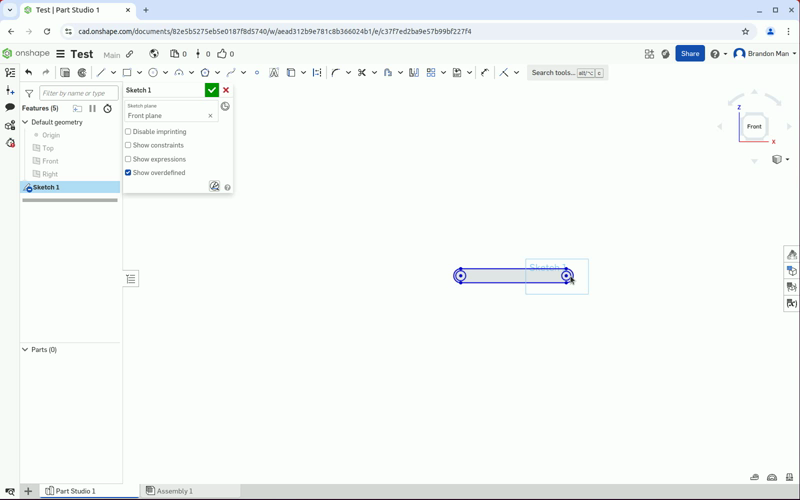
mouse_move(496, 279)
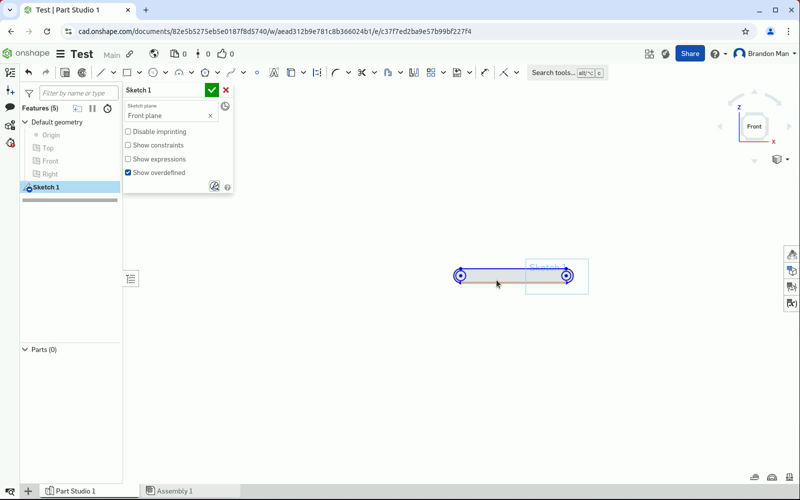
scroll(6)
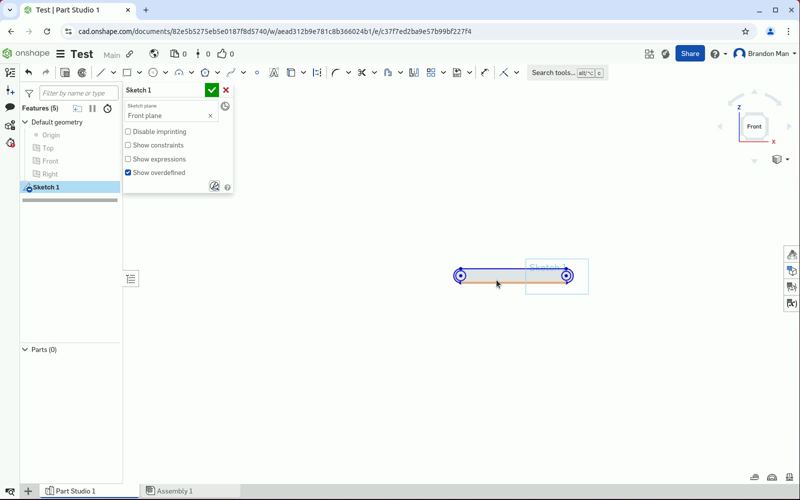
scroll(6)
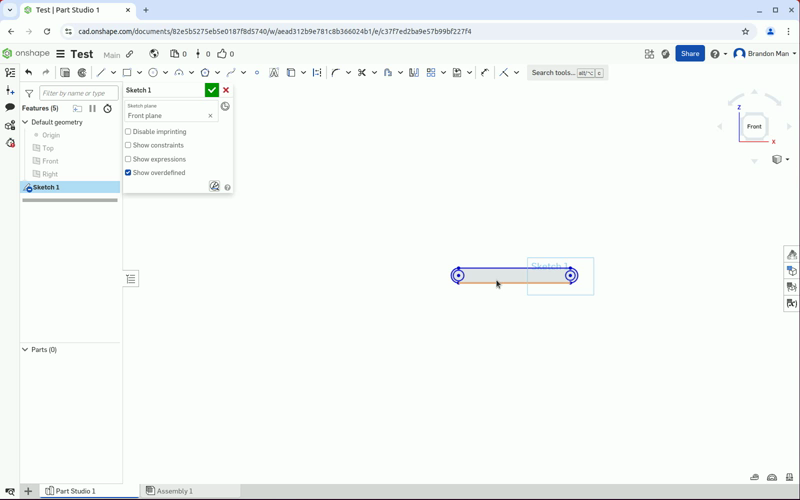
scroll(6)
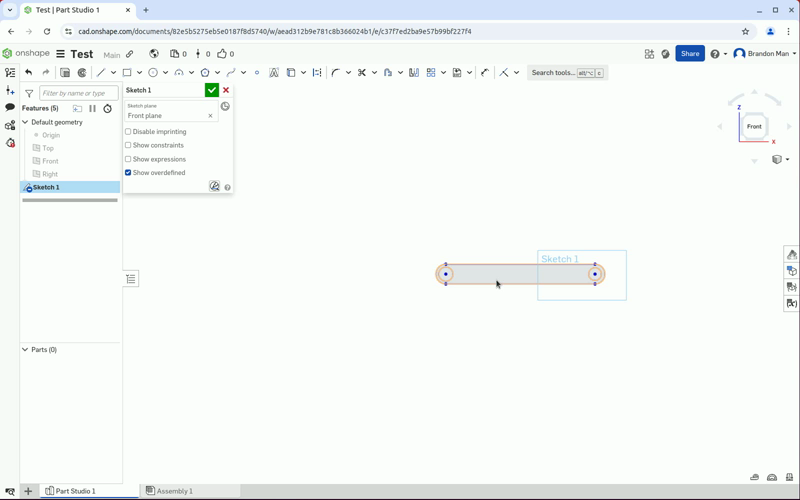
scroll(6)
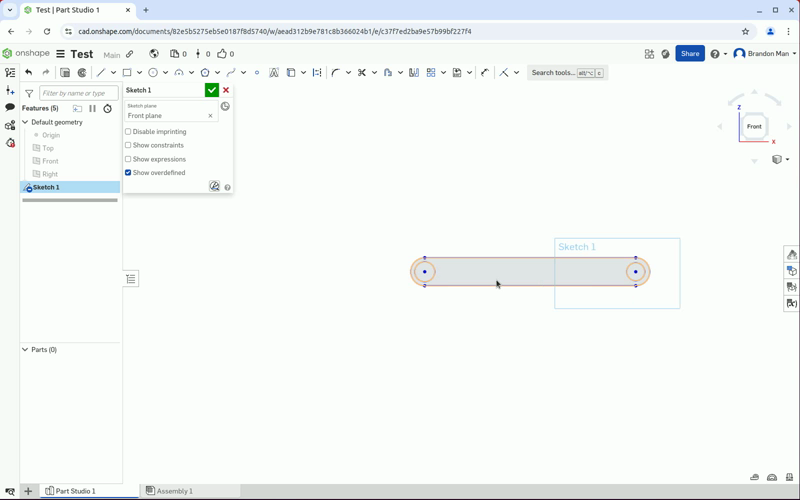
scroll(6)
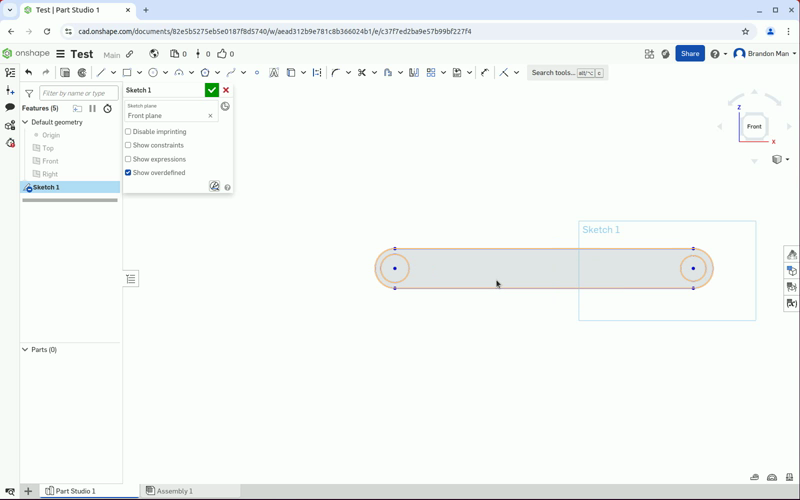
scroll(6)
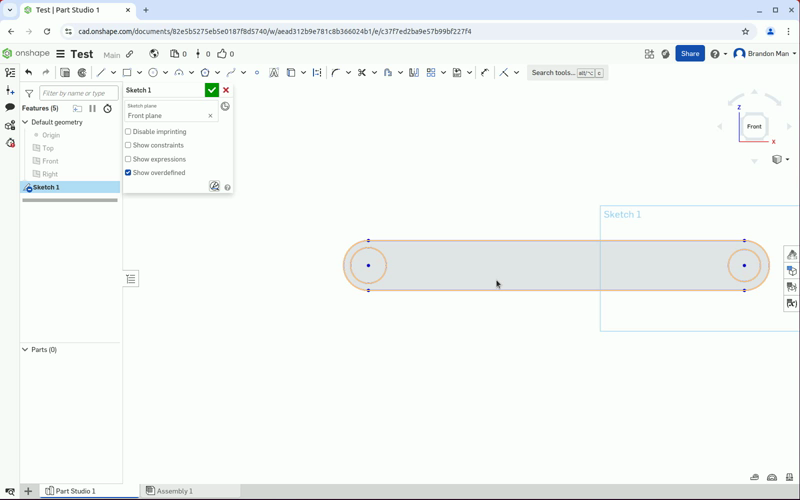
scroll(6)
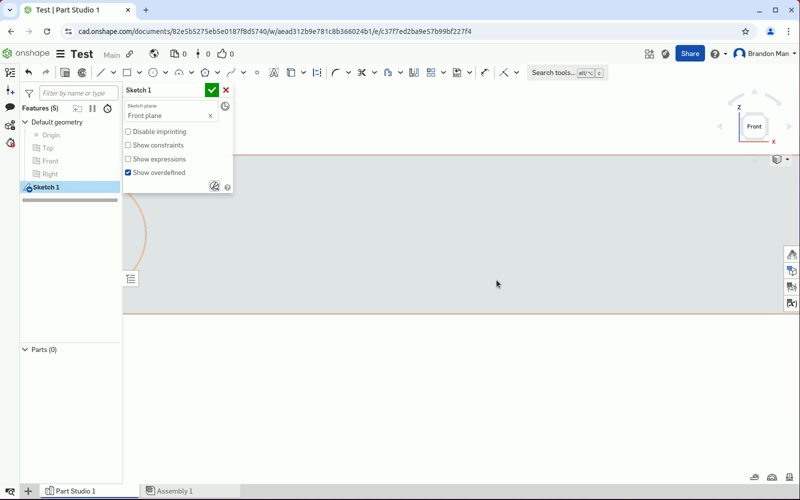
click(496, 279)
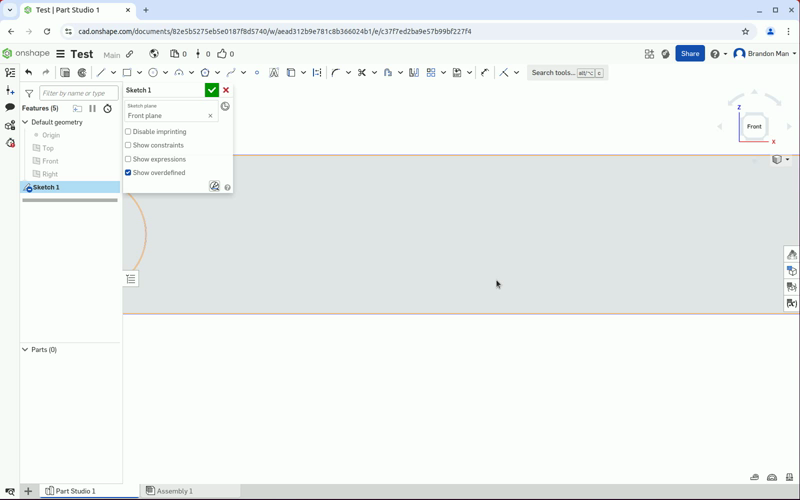
scroll(-6)
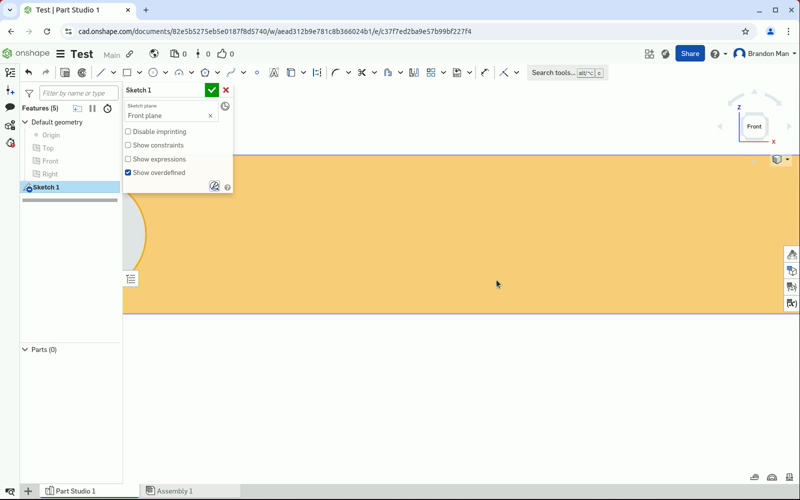
scroll(-6)
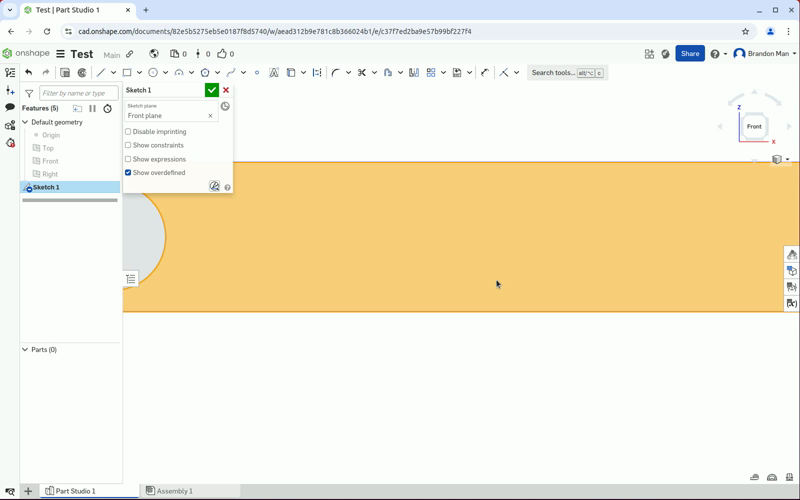
scroll(-6)
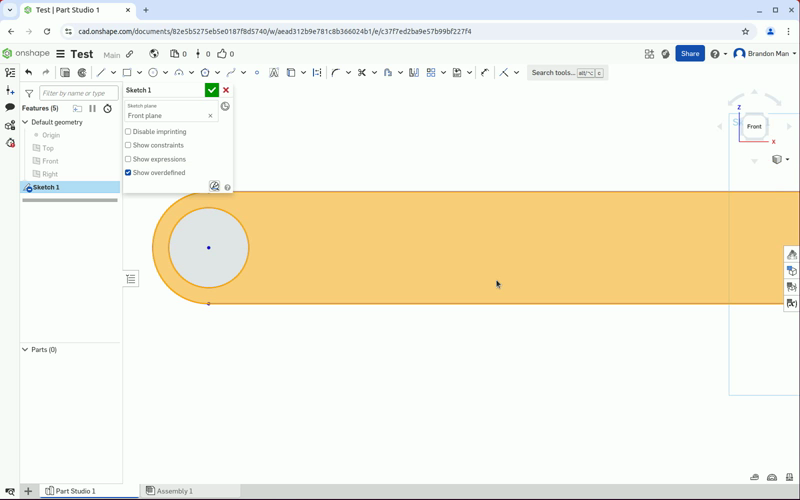
scroll(-6)
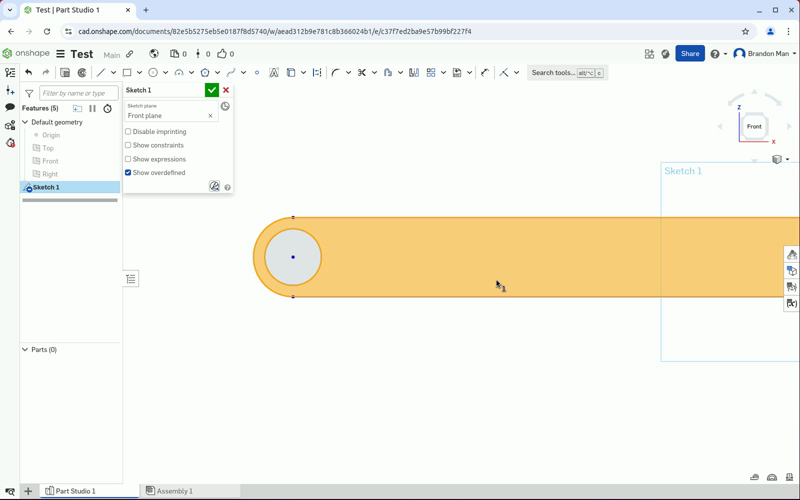
scroll(-6)
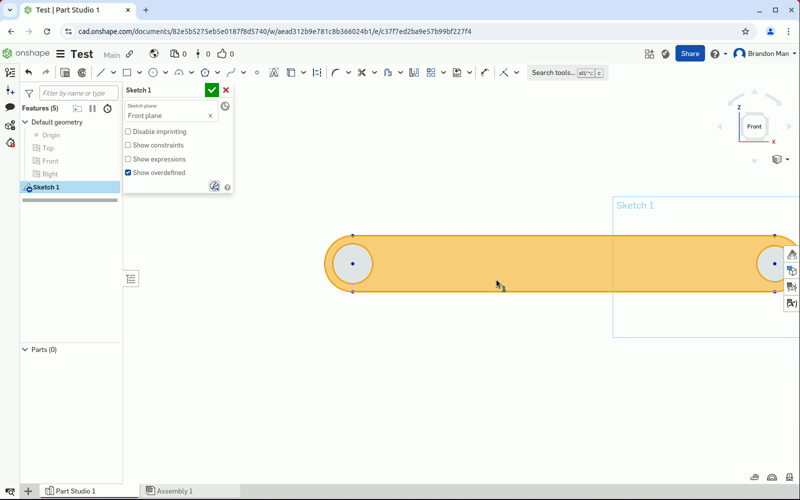
scroll(-6)
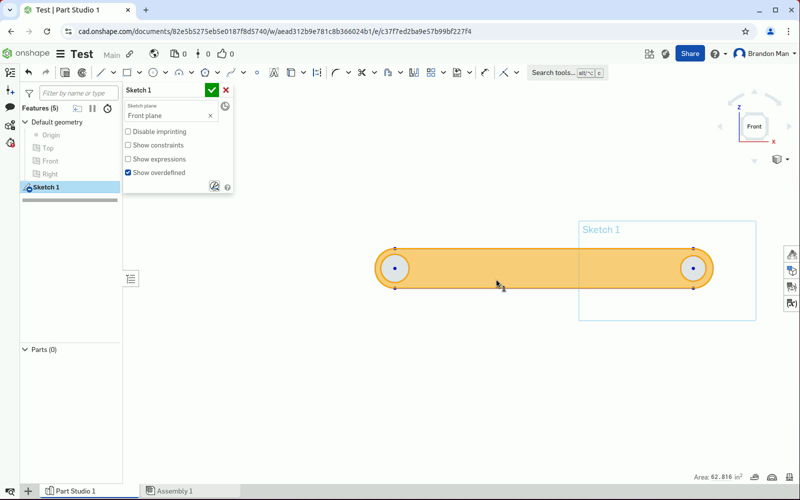
scroll(-6)
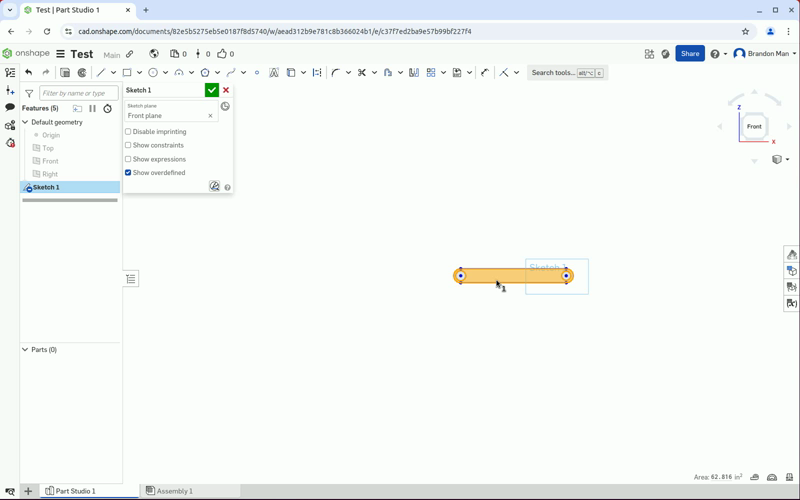
mouse_move(73, 352)
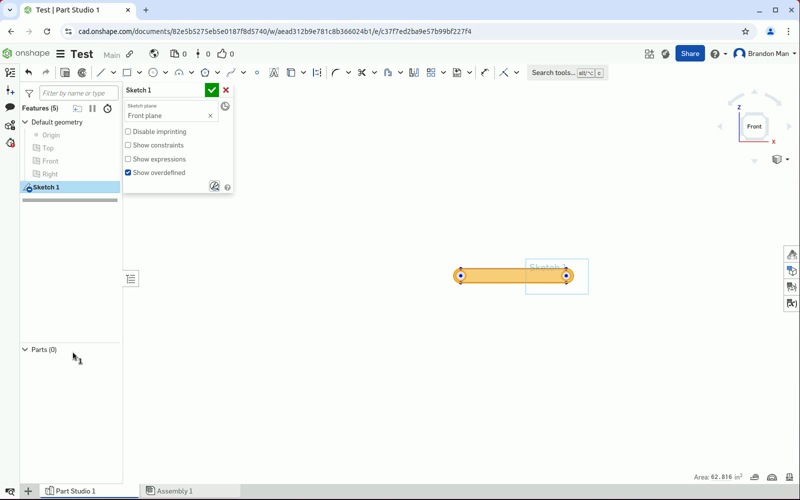
key(shift+y)
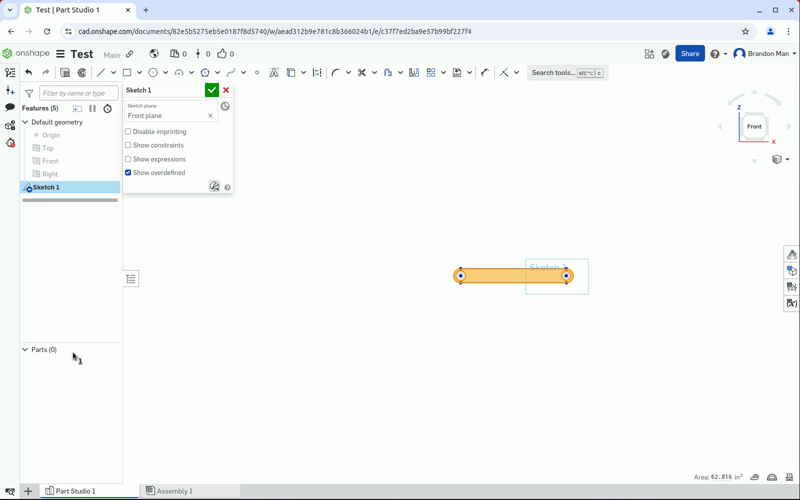
key(shift+e)
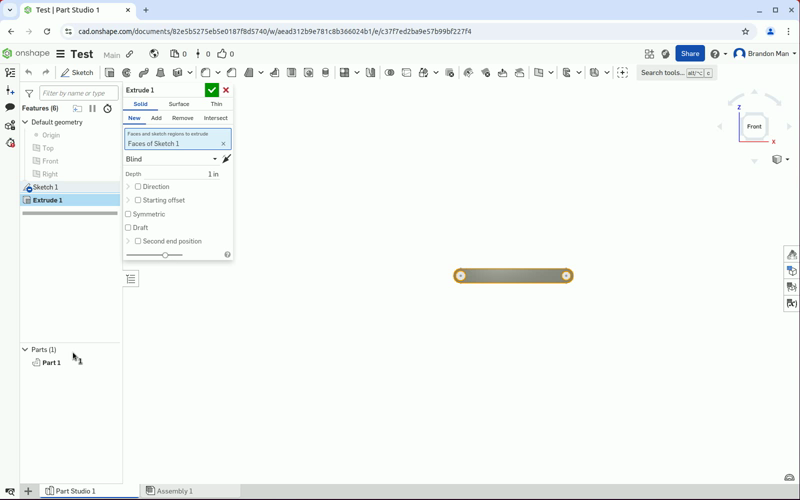
mouse_move(143, 106)
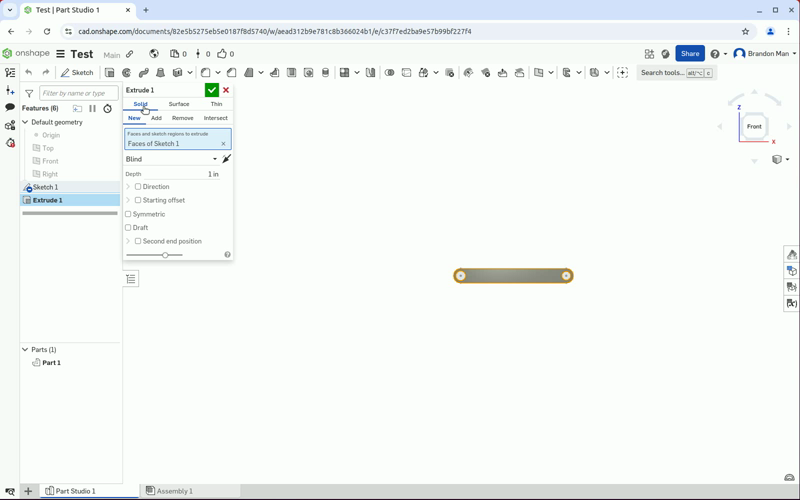
click(143, 106)
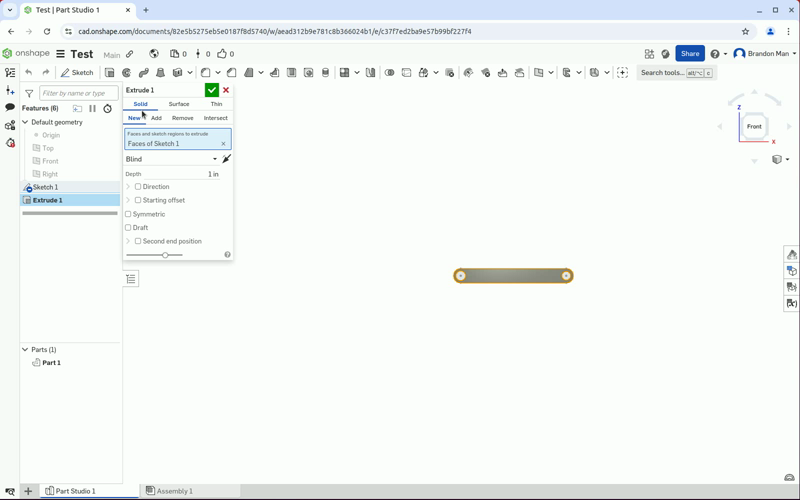
mouse_move(137, 120)
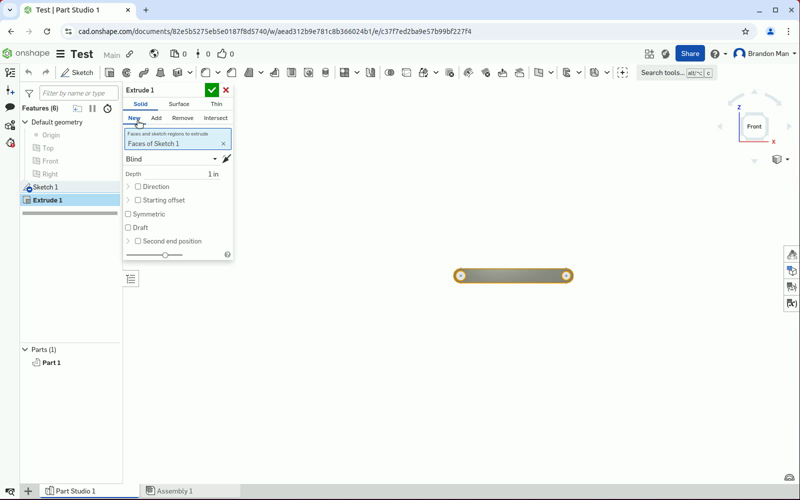
click(137, 120)
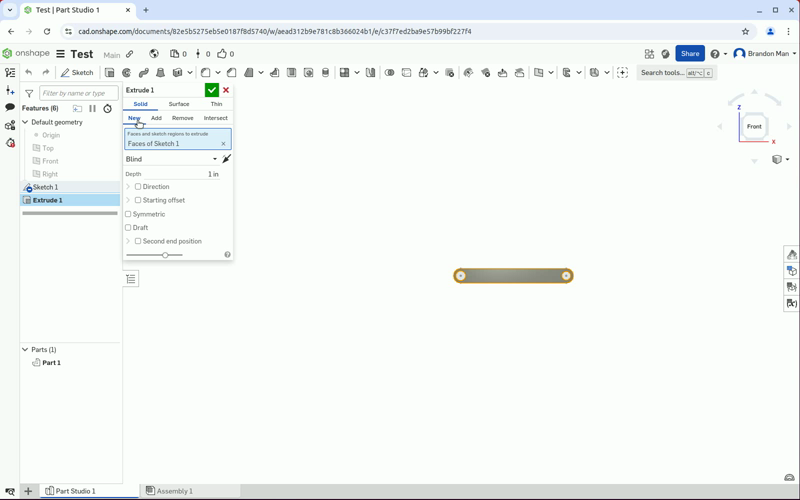
key(tab, 4)
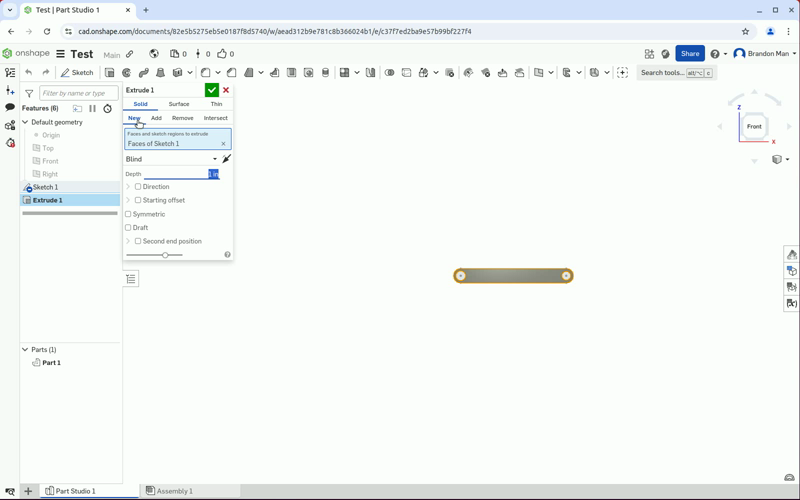
text(1.685)
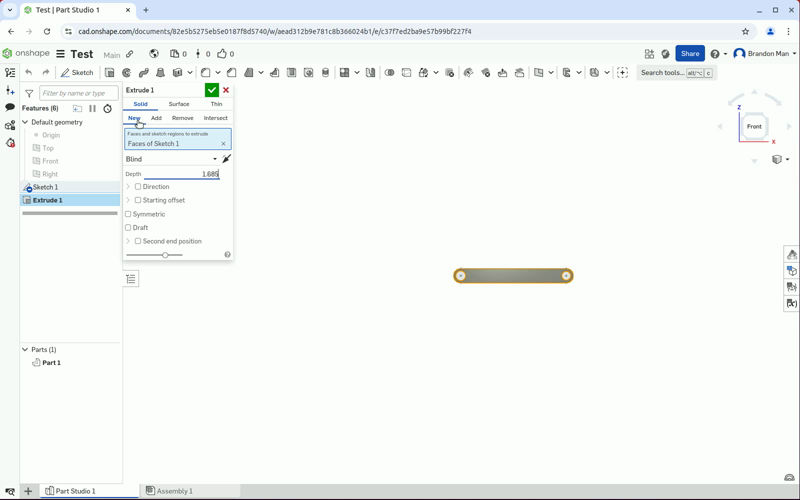
key(enter)
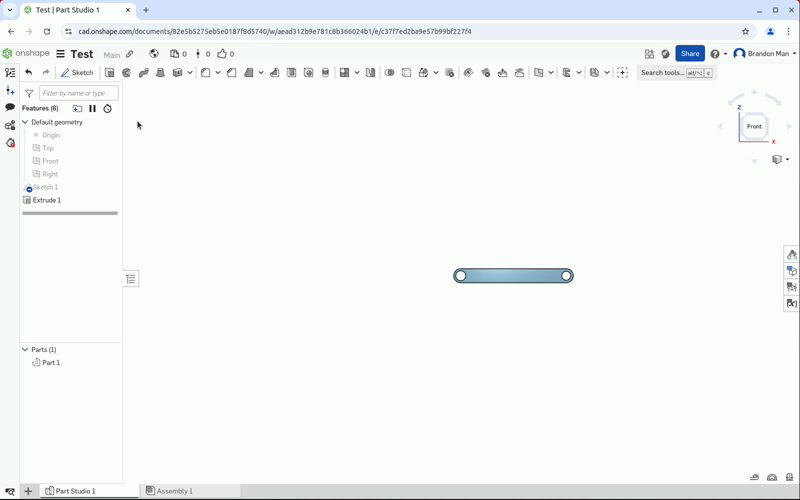
key(shift+h)
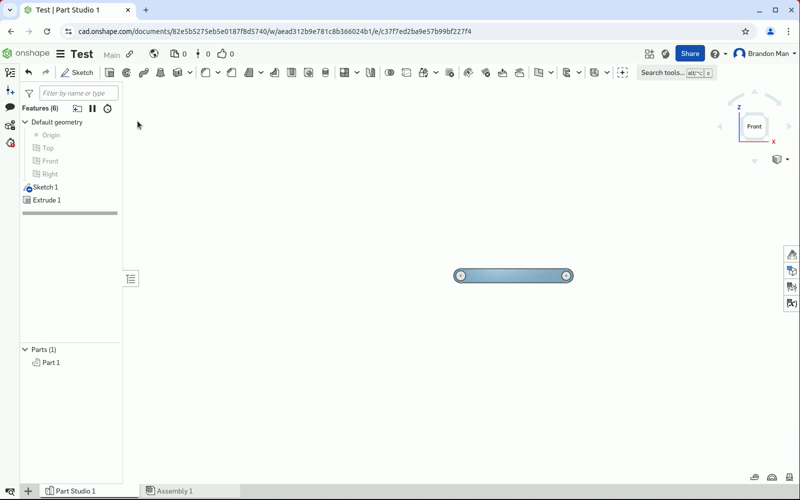
key(shift+h)
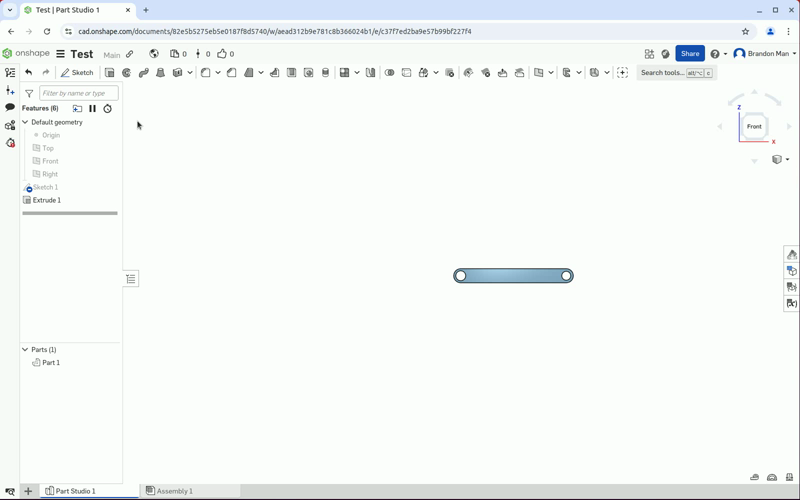
mouse_move(73, 189)
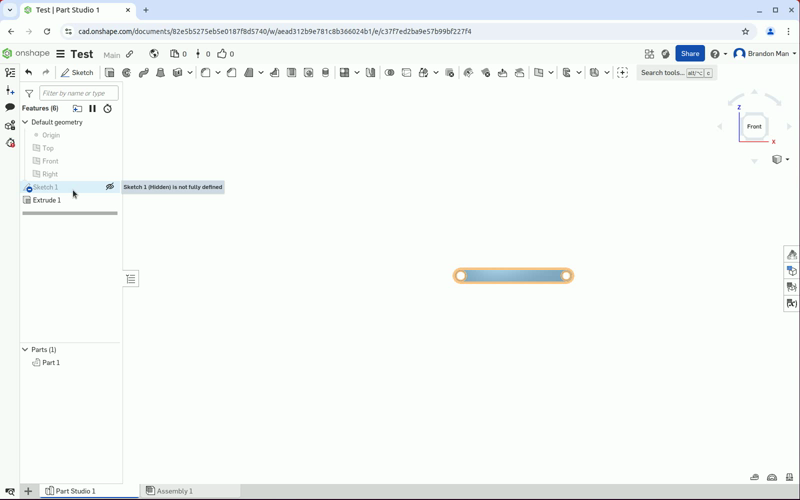
click(73, 189)
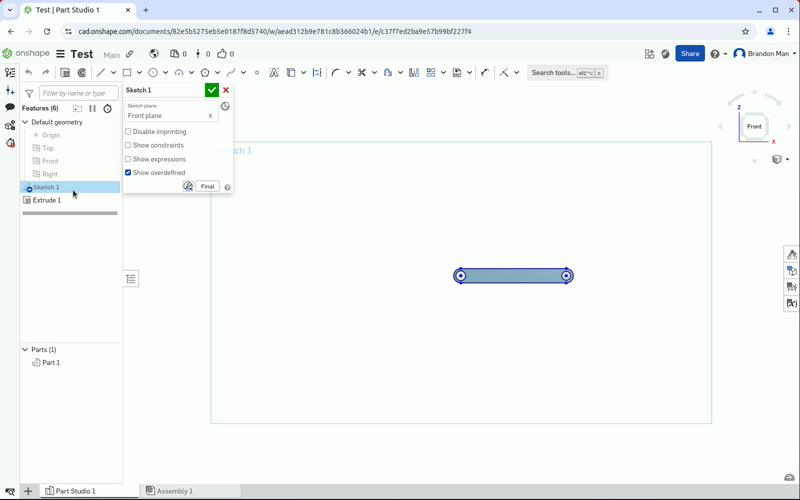
mouse_move(229, 92)
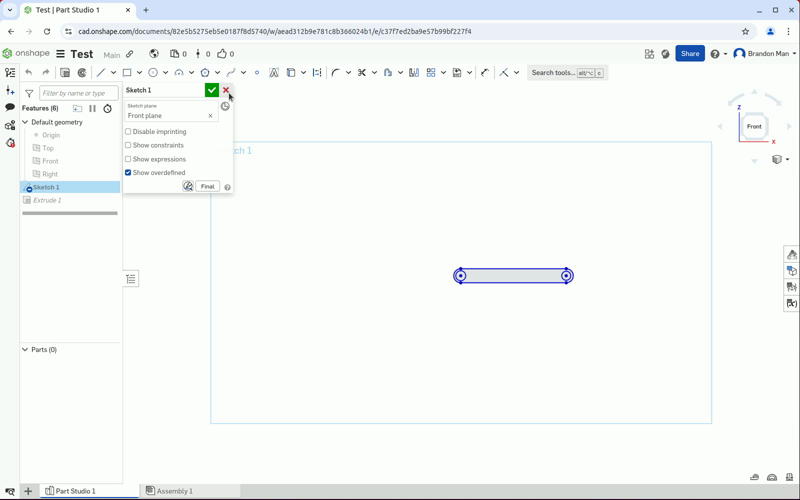
click(229, 92)
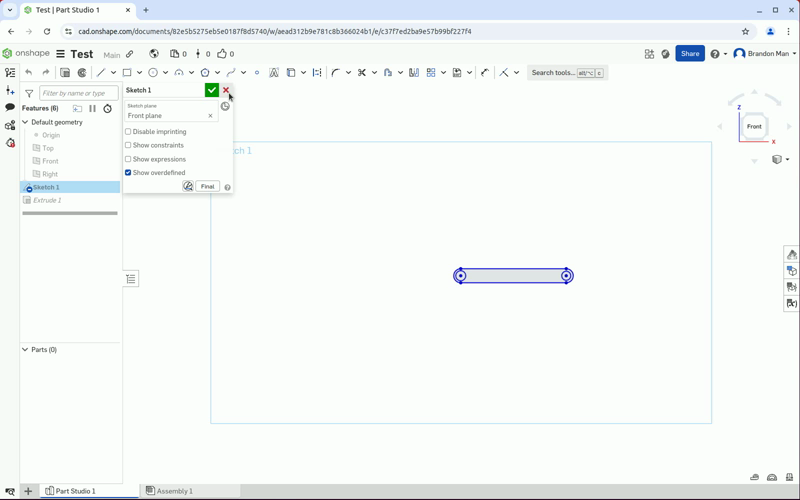
key(shift+s)
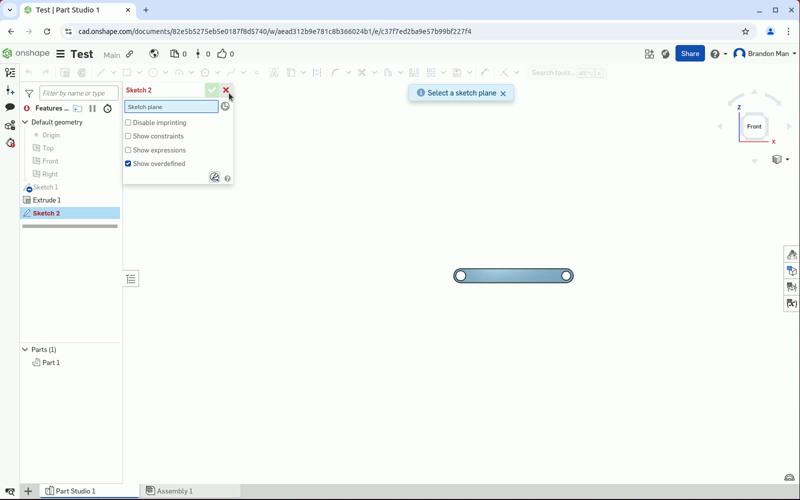
mouse_move(73, 163)
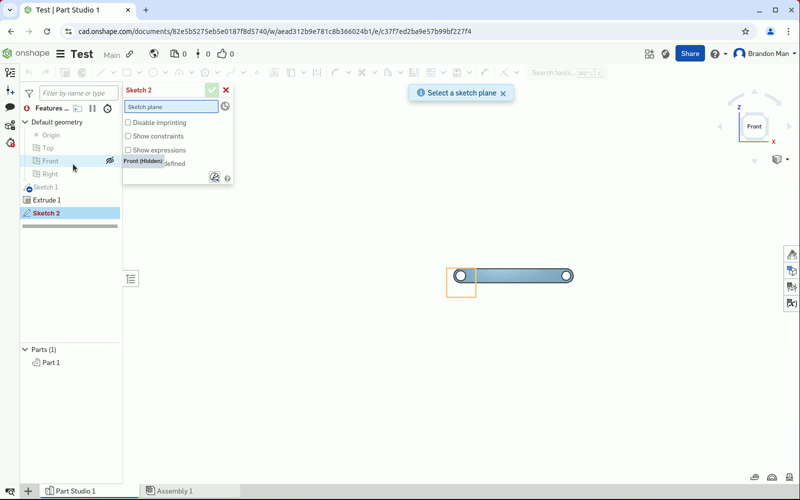
click(73, 163)
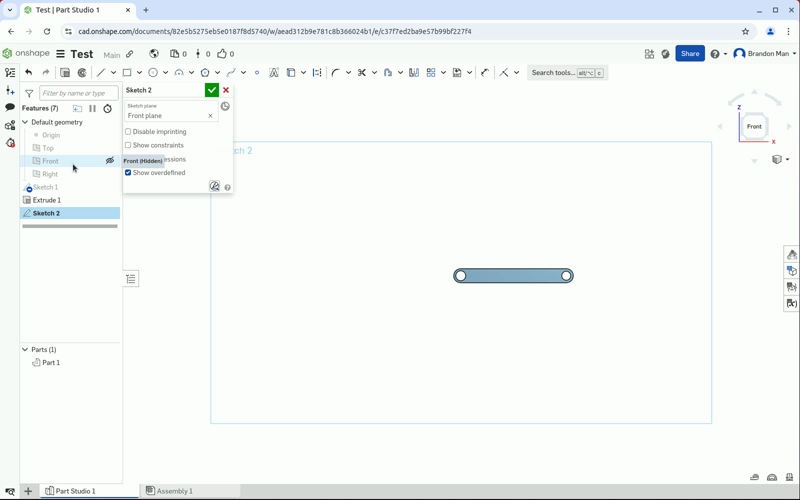
mouse_move(73, 352)
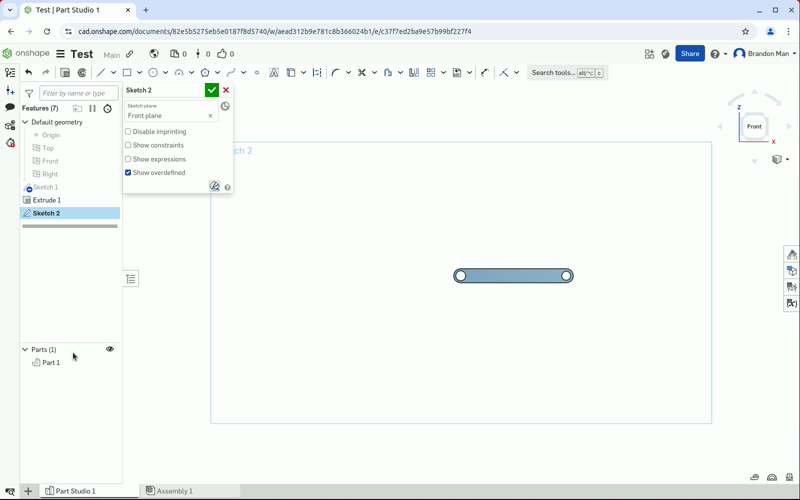
key(y)
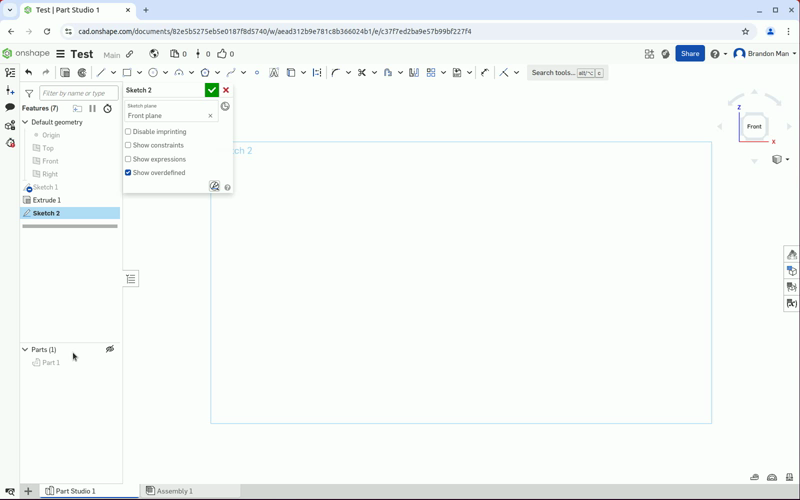
key(c)
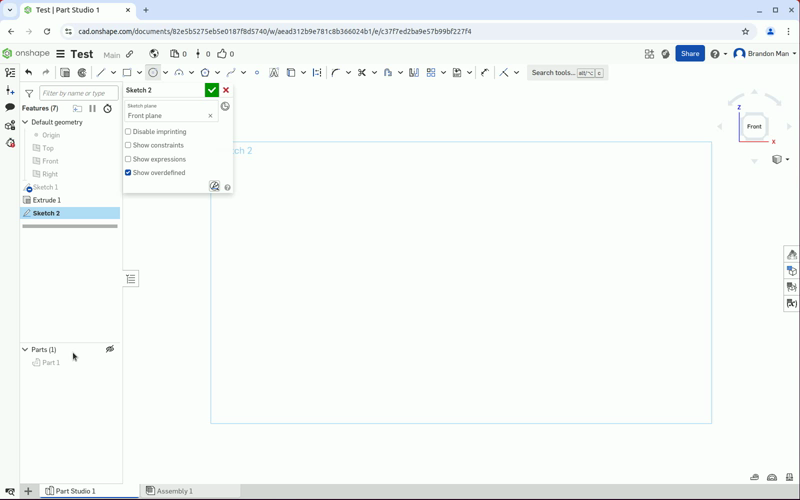
key_down(shift)
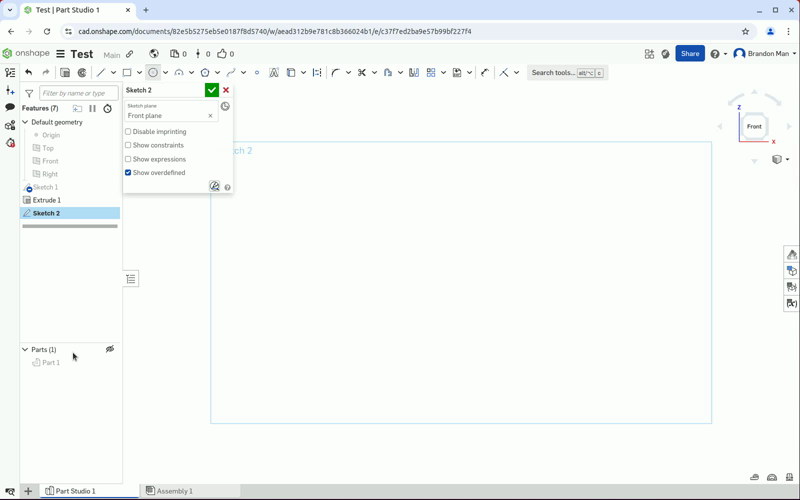
mouse_move(461, 275)
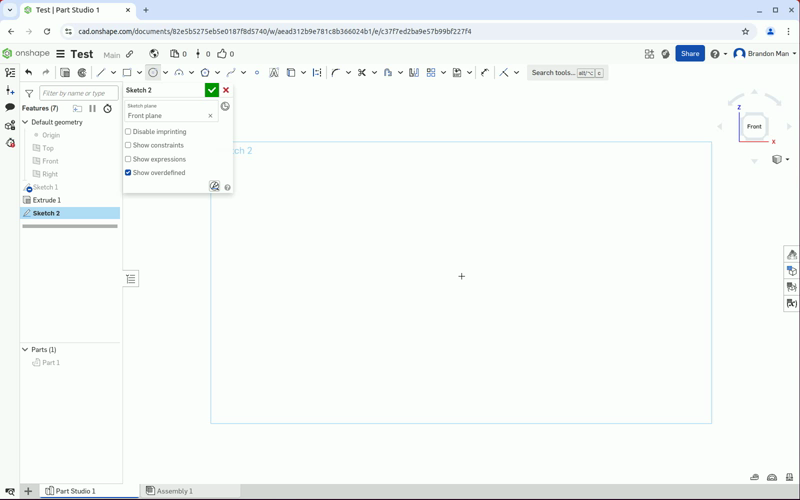
click(461, 275)
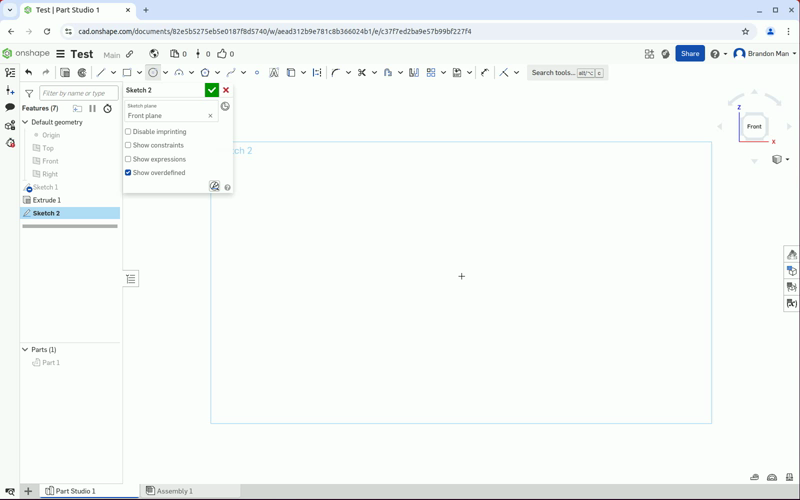
key_up(shift)
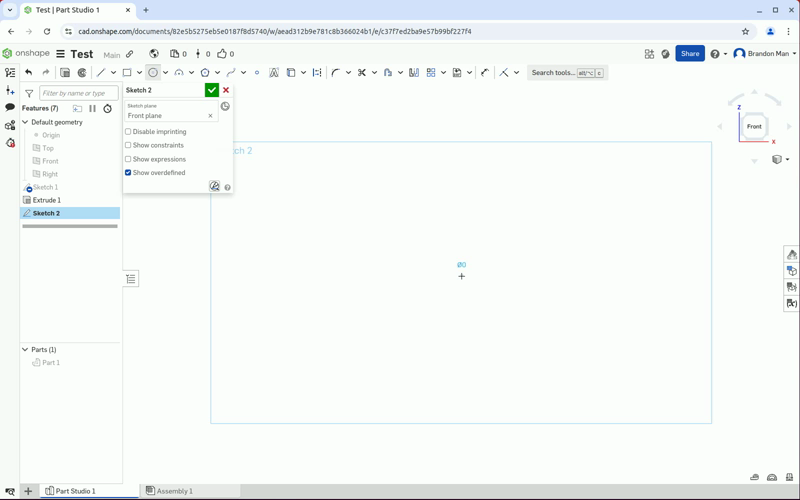
mouse_move(464, 275)
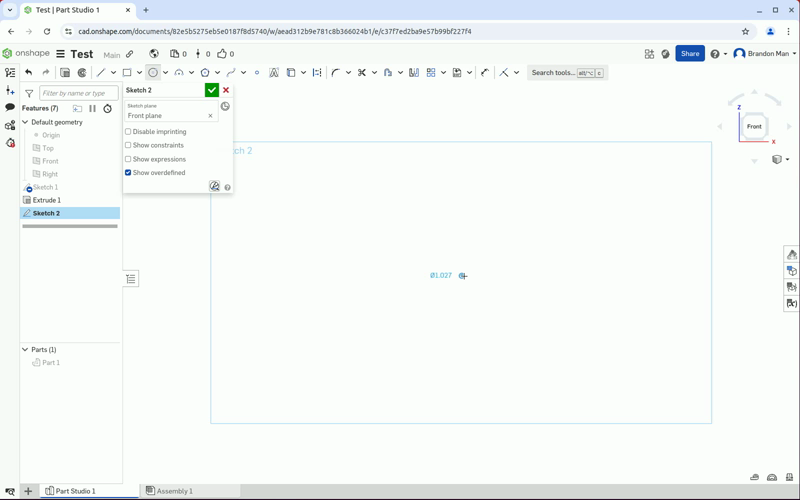
scroll(6)
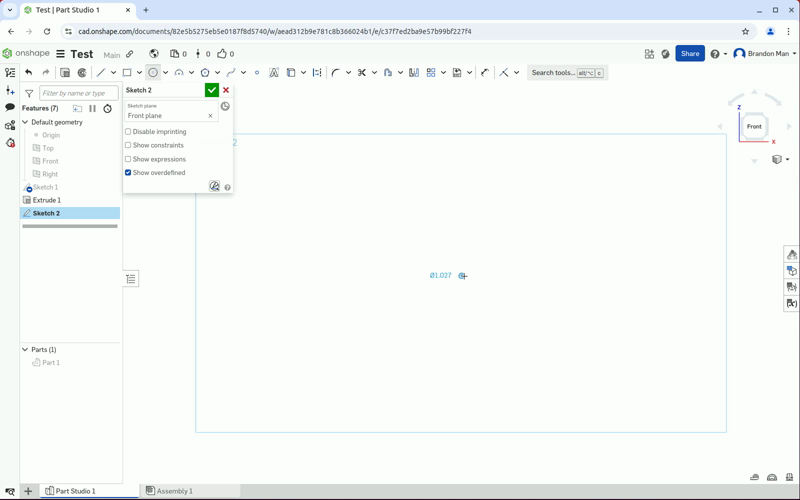
scroll(6)
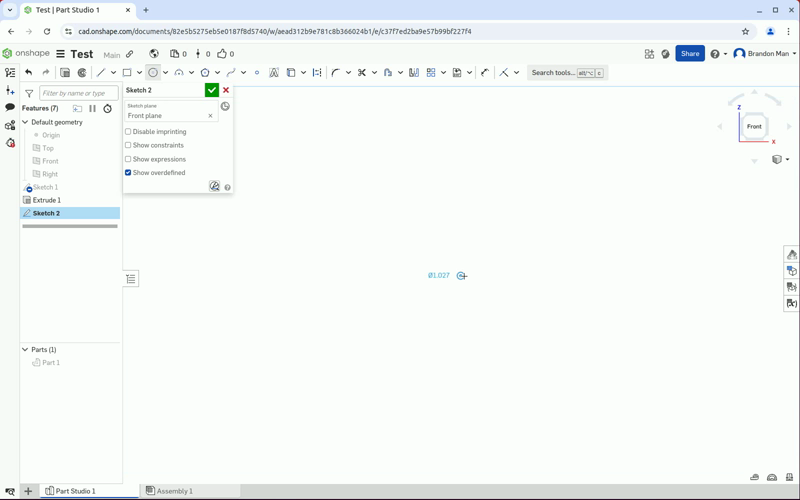
scroll(6)
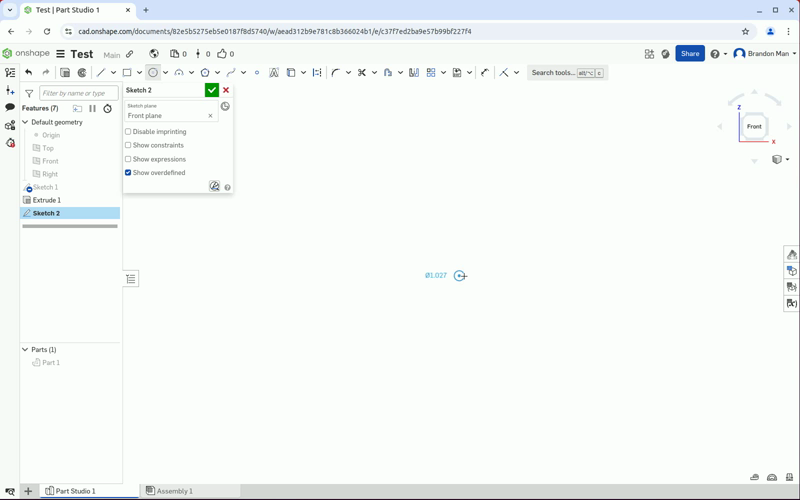
scroll(6)
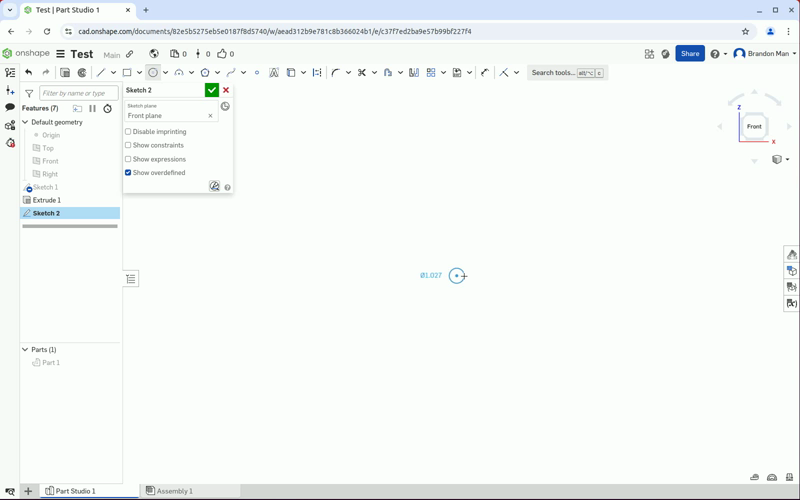
scroll(6)
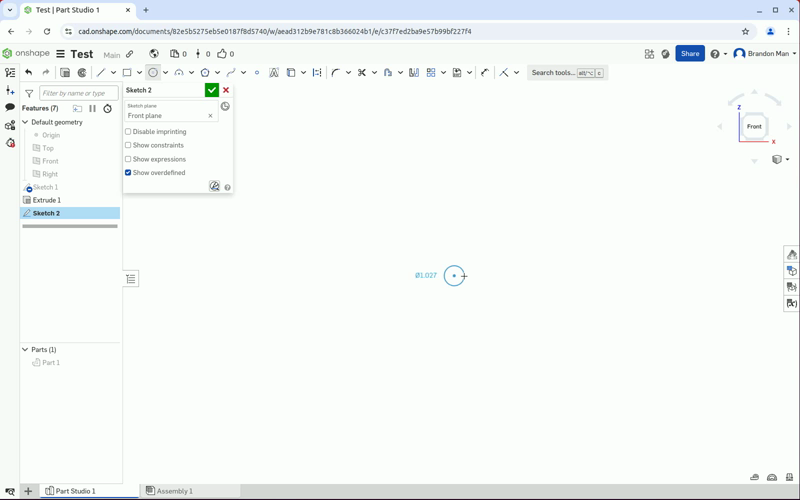
scroll(6)
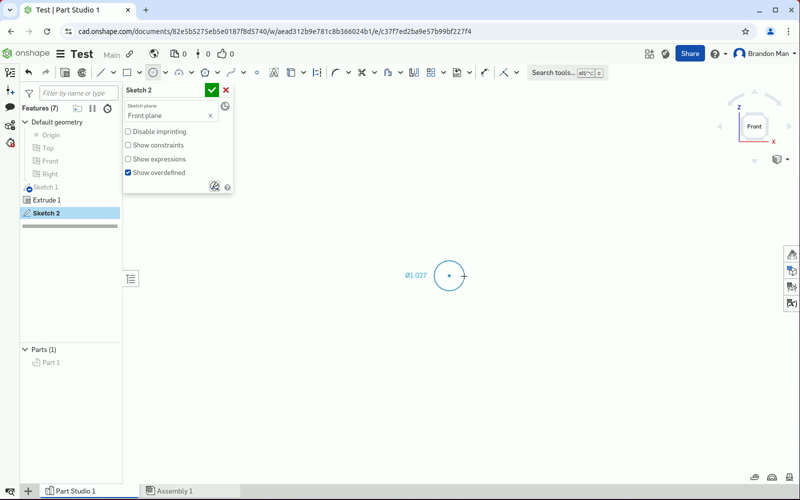
scroll(6)
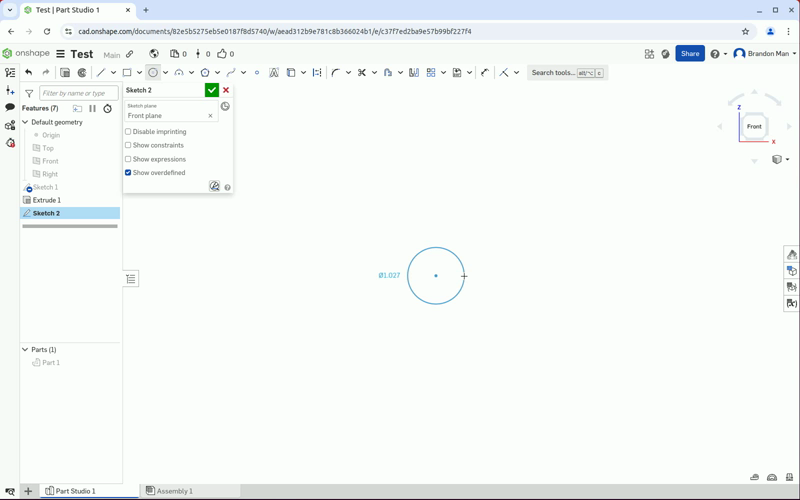
click(464, 275)
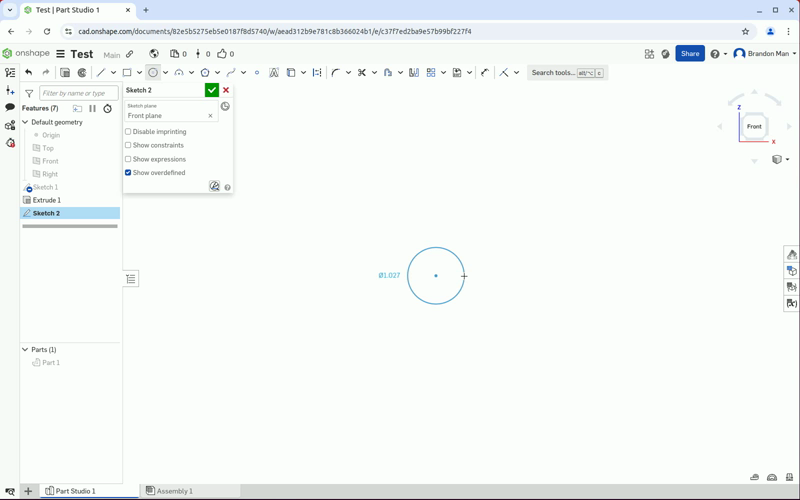
scroll(-6)
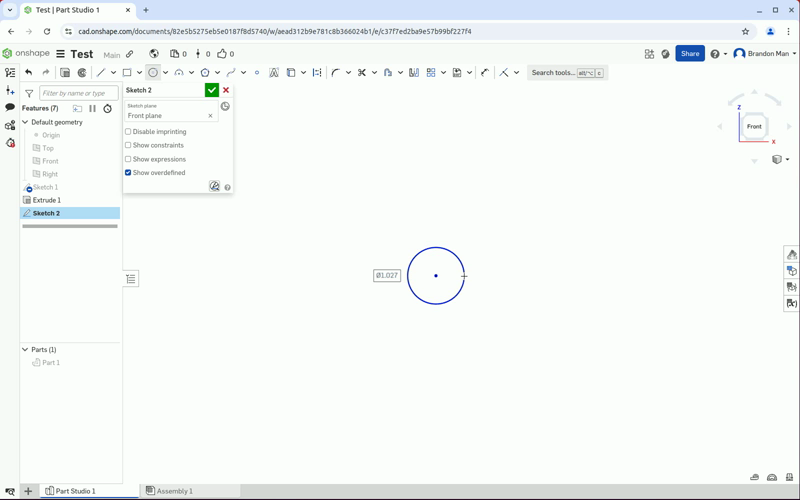
scroll(-6)
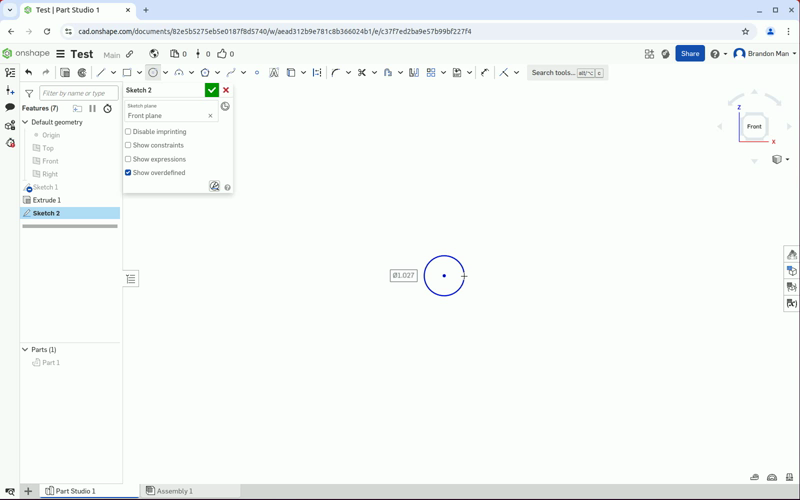
scroll(-6)
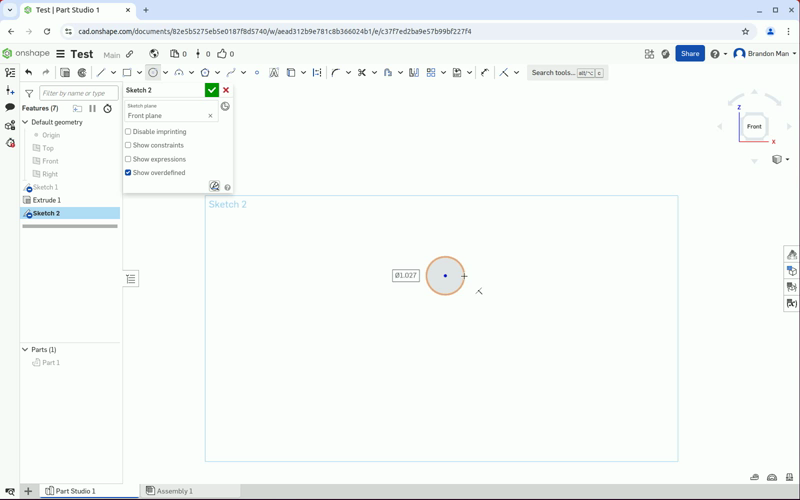
scroll(-6)
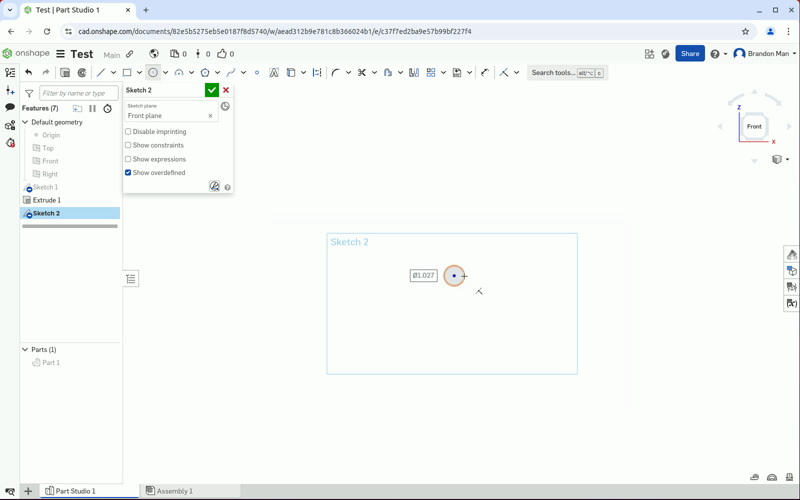
scroll(-6)
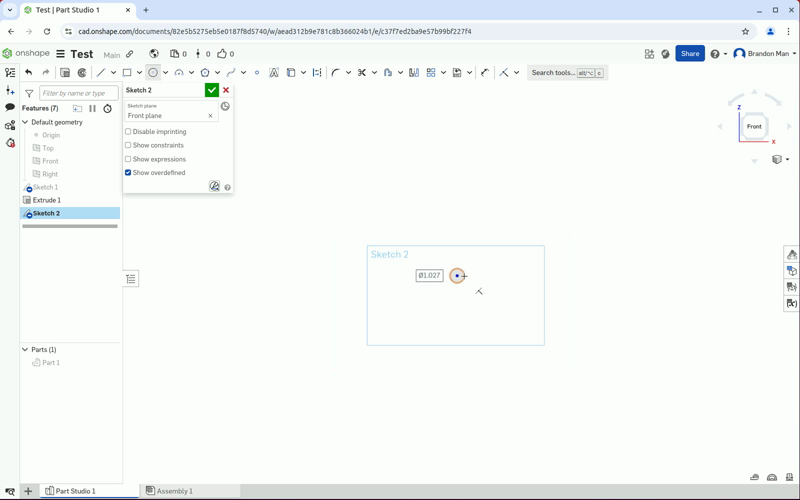
scroll(-6)
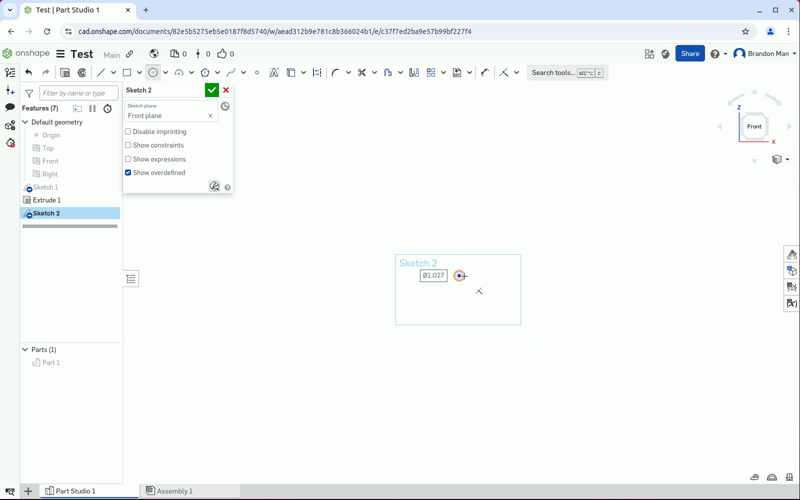
scroll(-6)
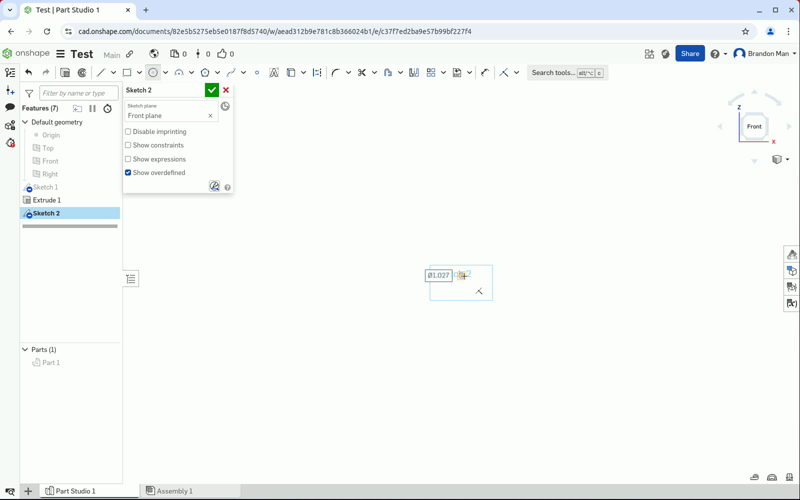
key(esc)
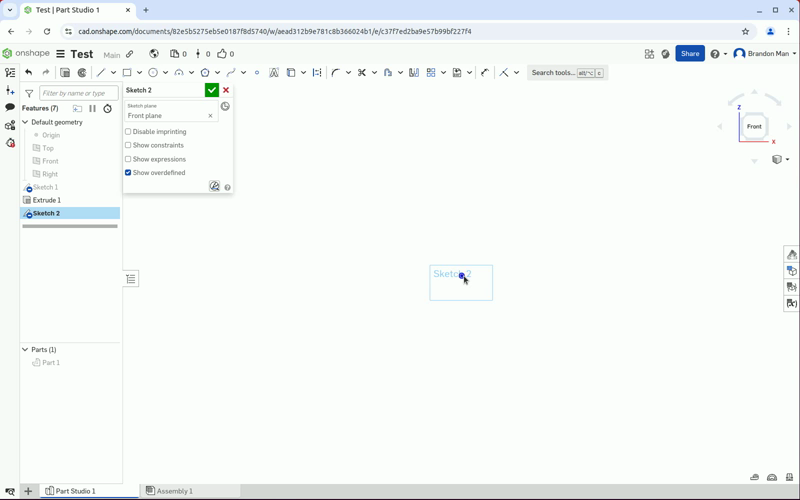
mouse_move(462, 274)
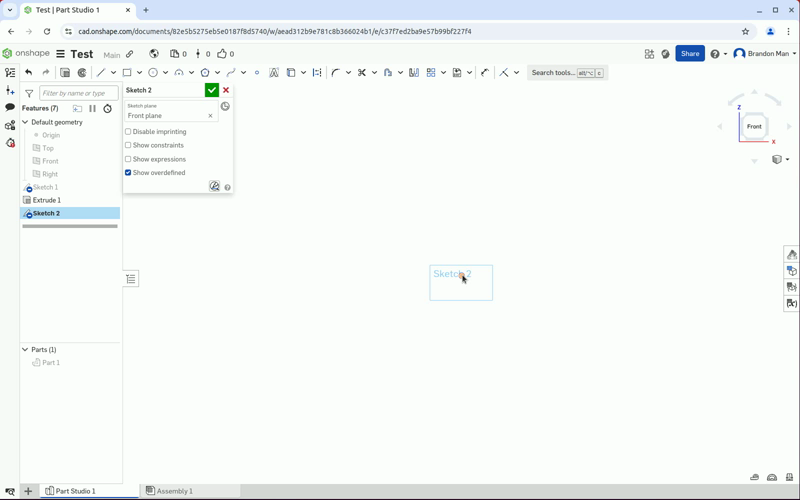
scroll(6)
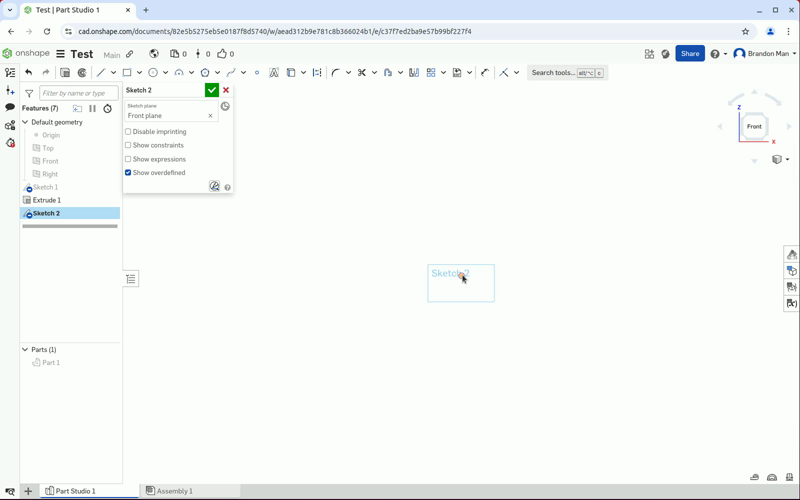
scroll(6)
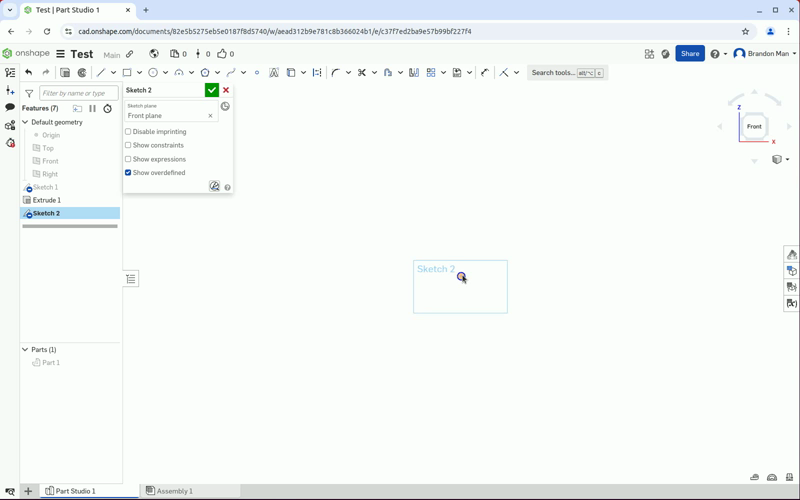
scroll(6)
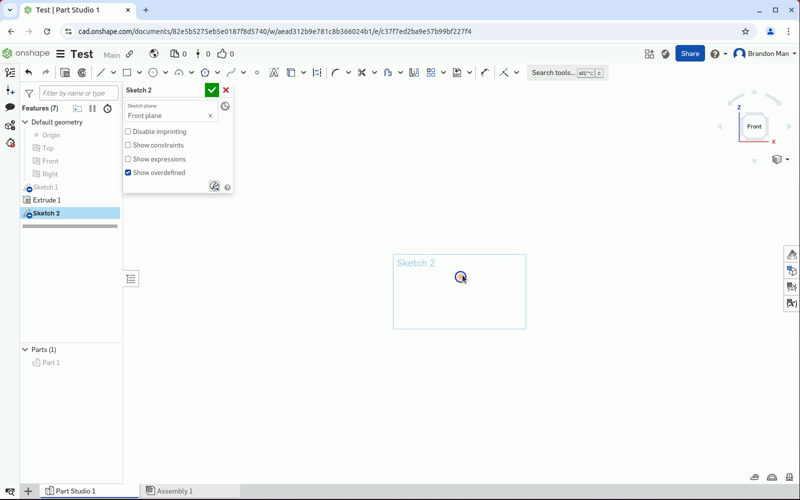
scroll(6)
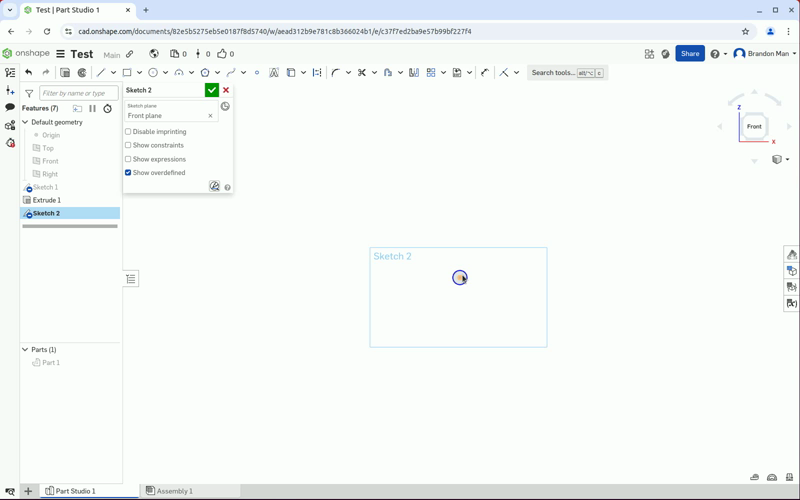
scroll(6)
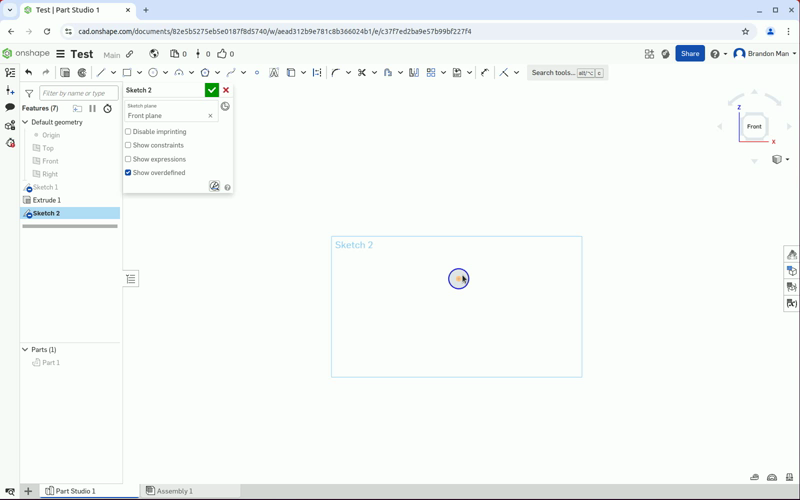
scroll(6)
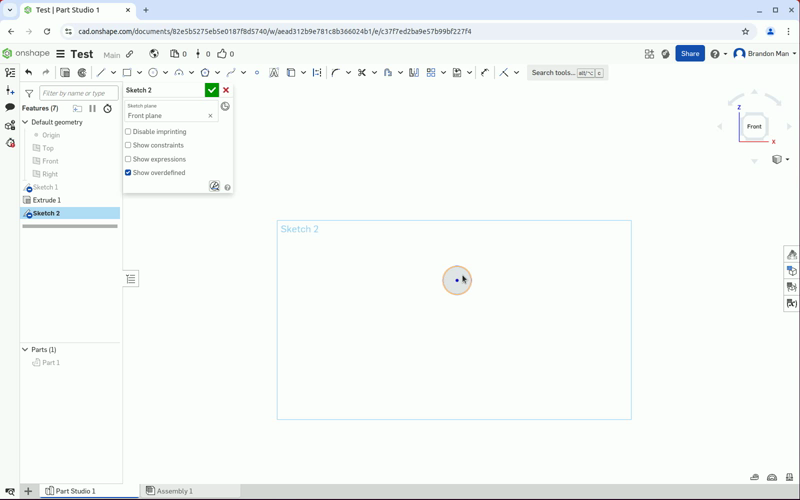
scroll(6)
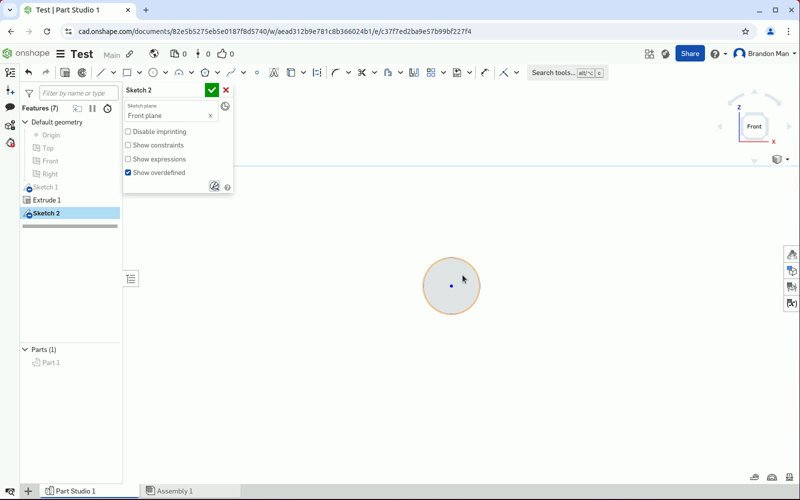
click(462, 274)
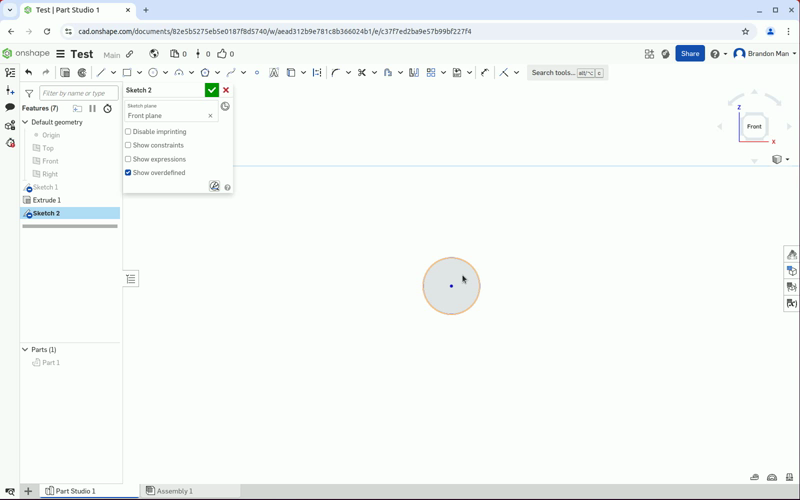
scroll(-6)
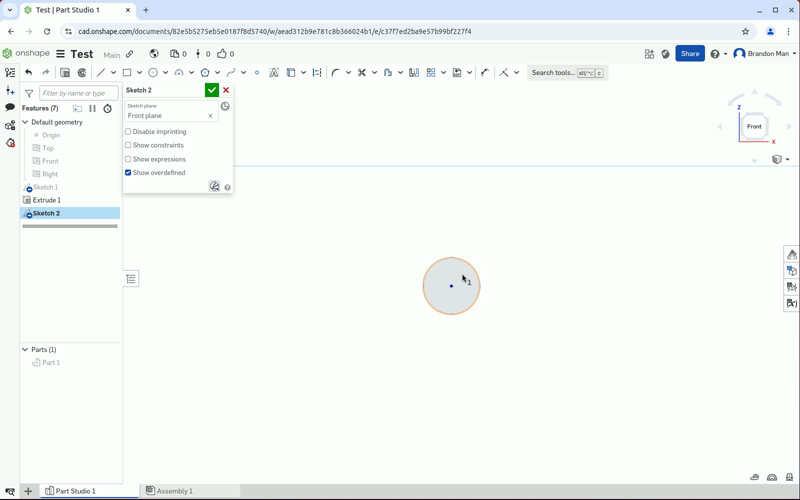
scroll(-6)
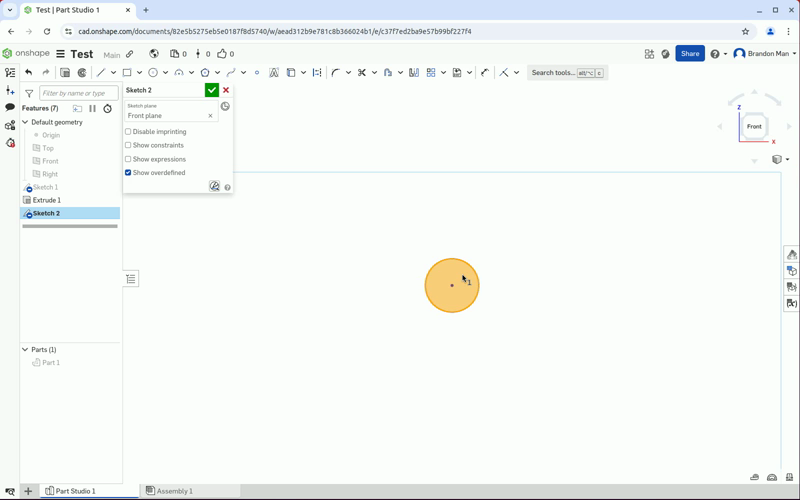
scroll(-6)
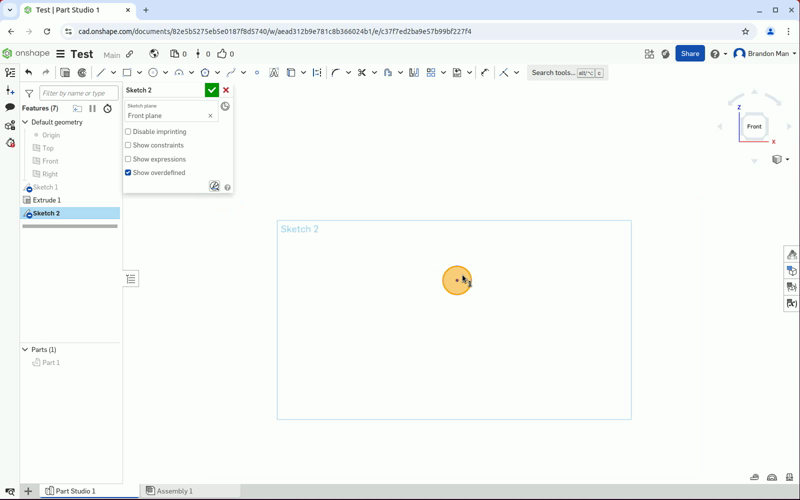
scroll(-6)
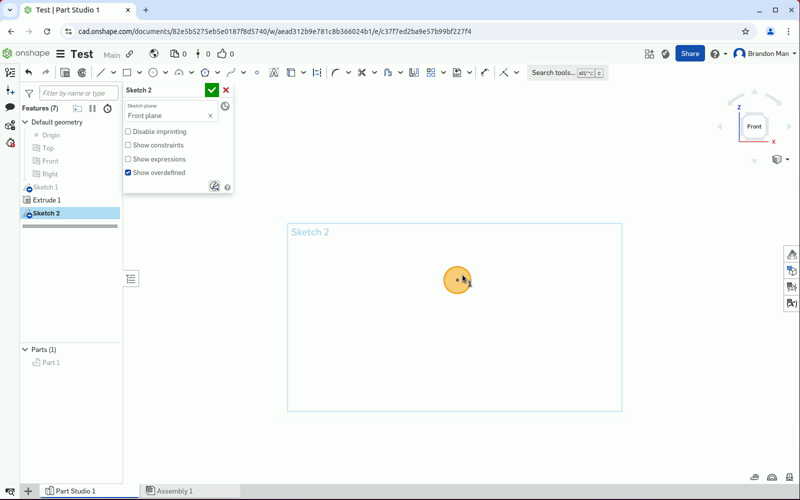
scroll(-6)
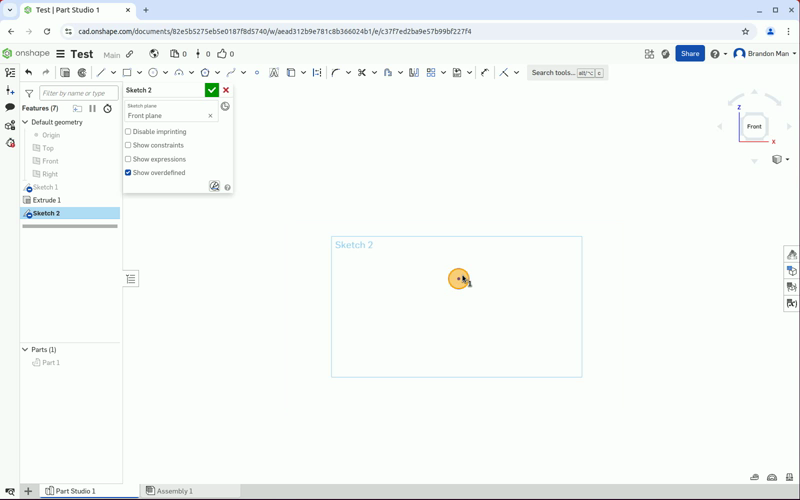
scroll(-6)
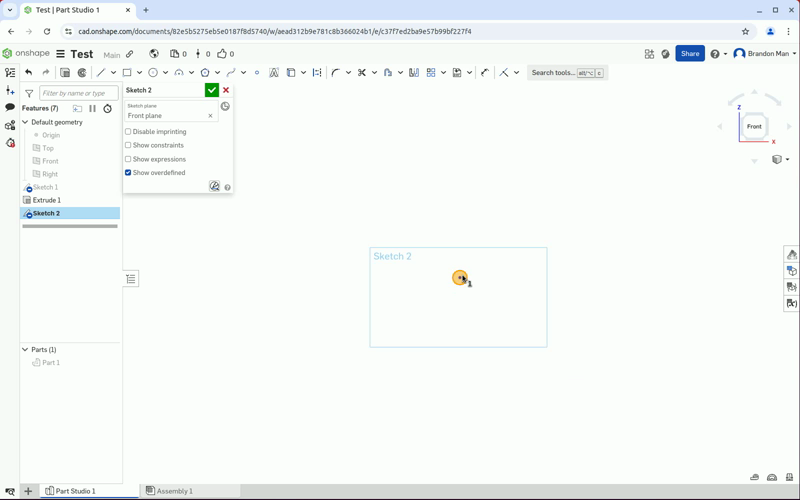
scroll(-6)
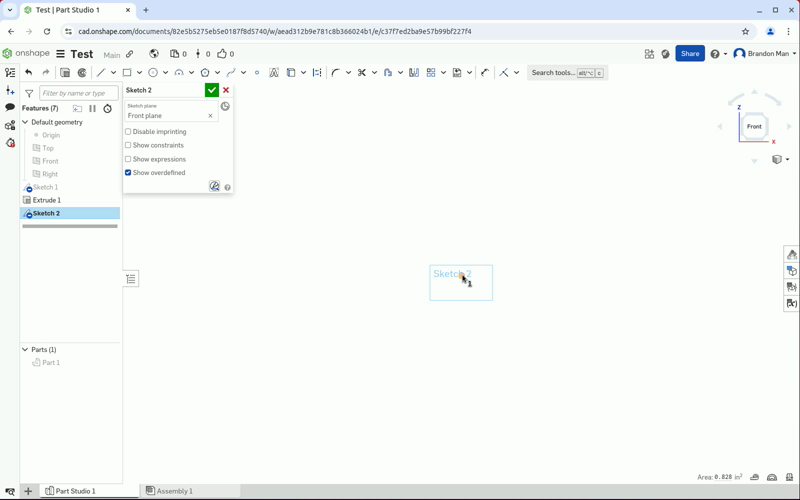
mouse_move(73, 352)
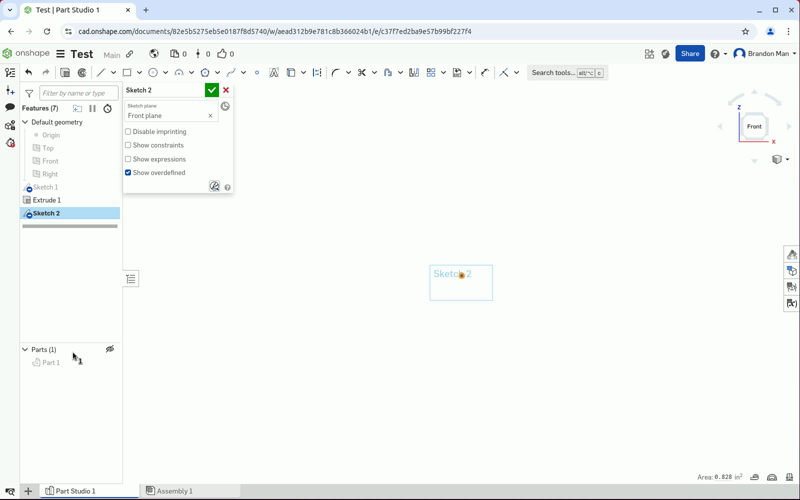
key(shift+y)
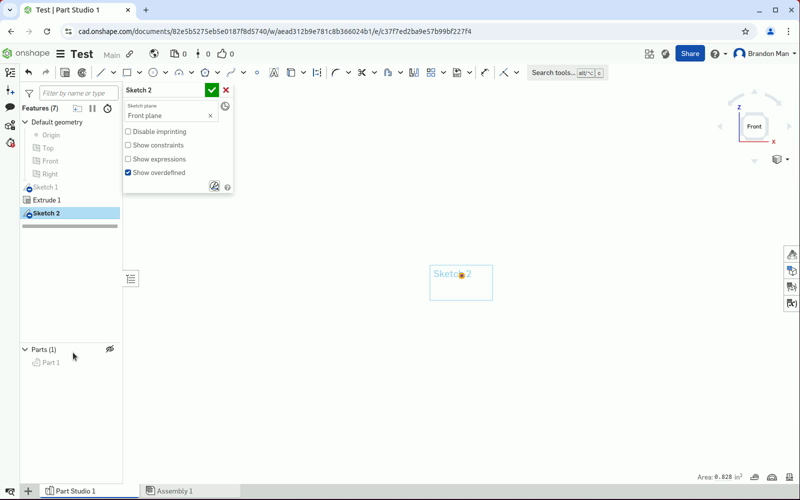
key(shift+e)
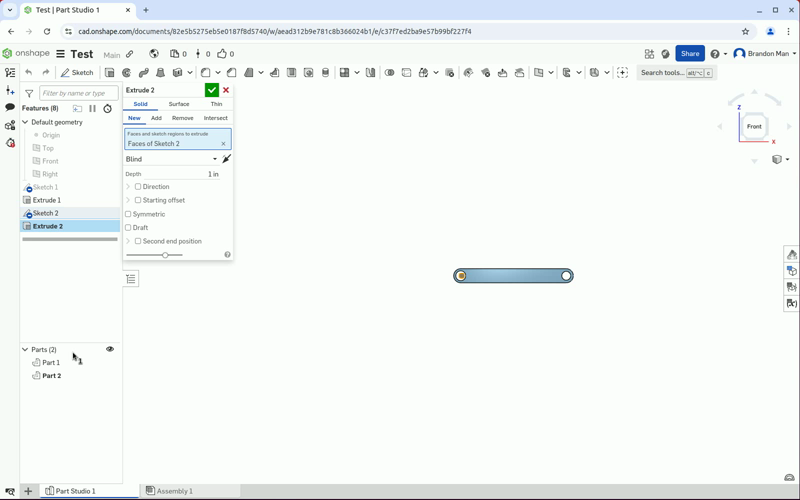
mouse_move(143, 106)
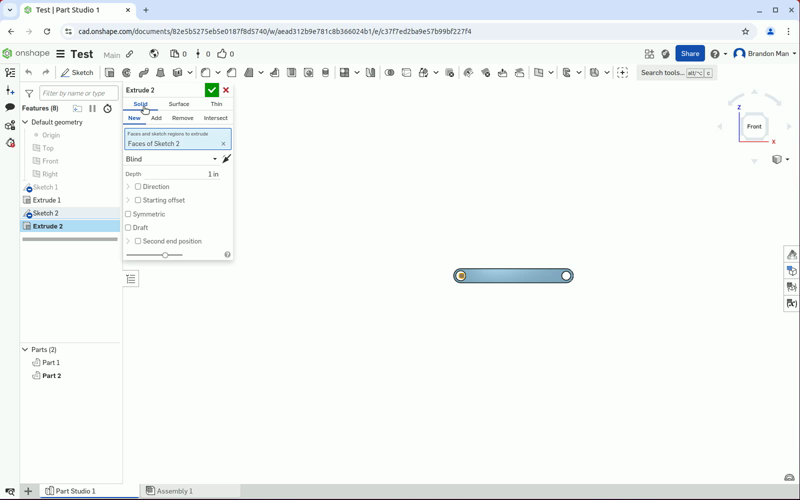
click(143, 106)
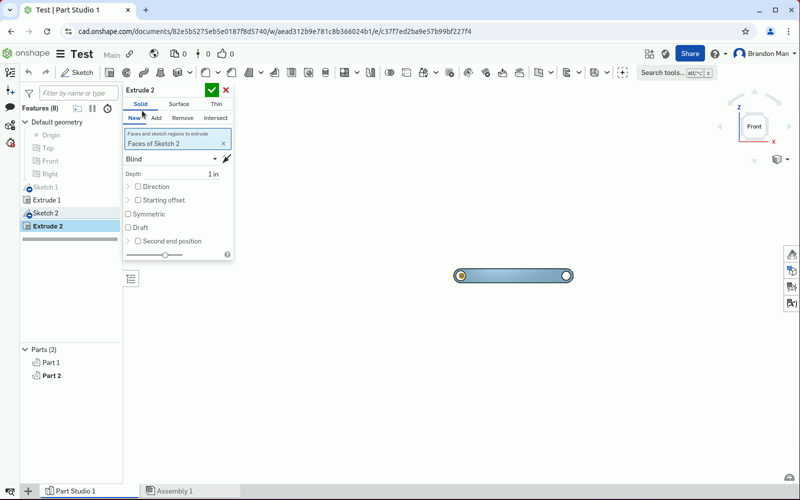
mouse_move(137, 120)
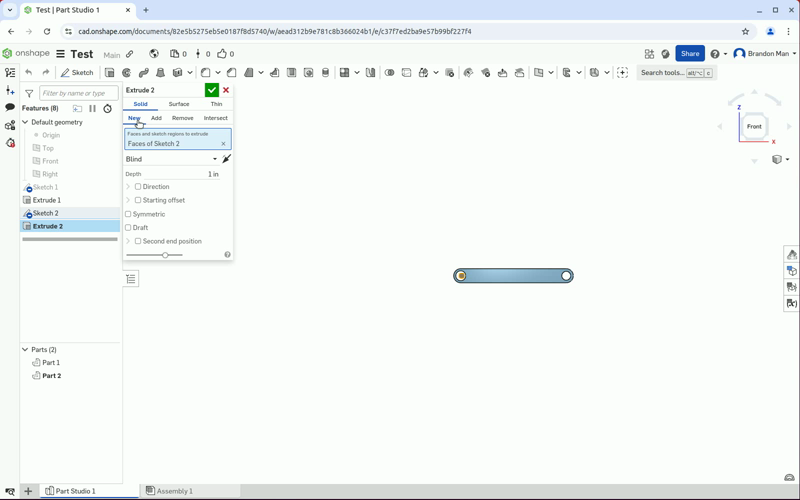
click(137, 120)
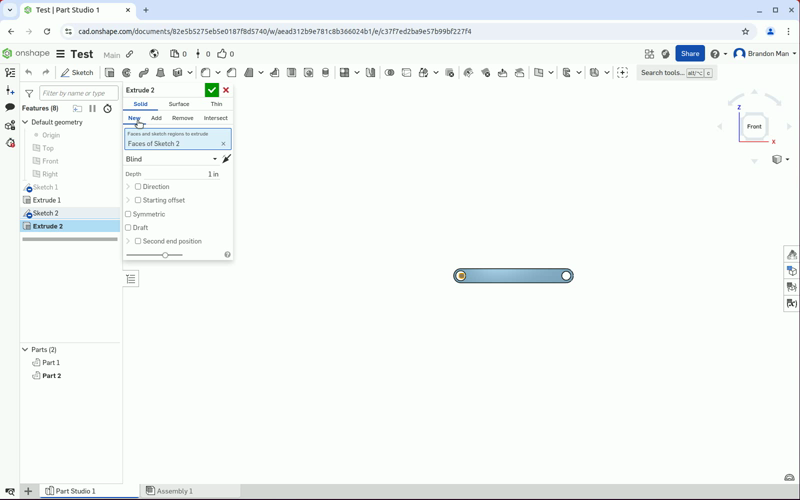
key(tab, 4)
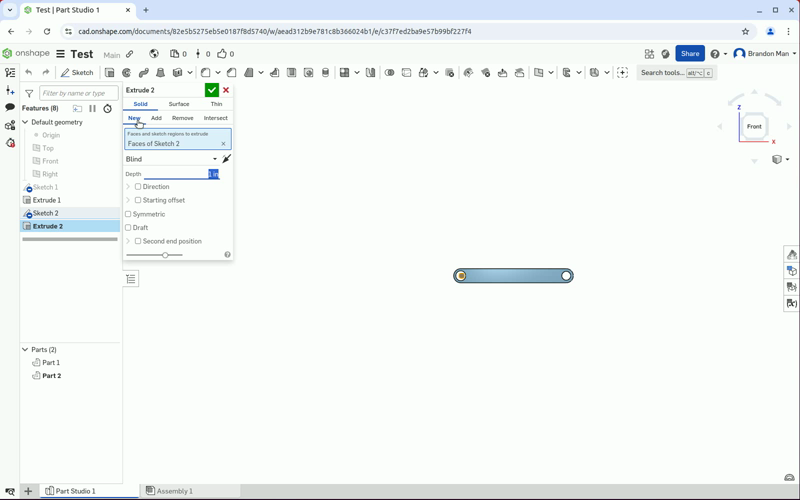
text(1.685)
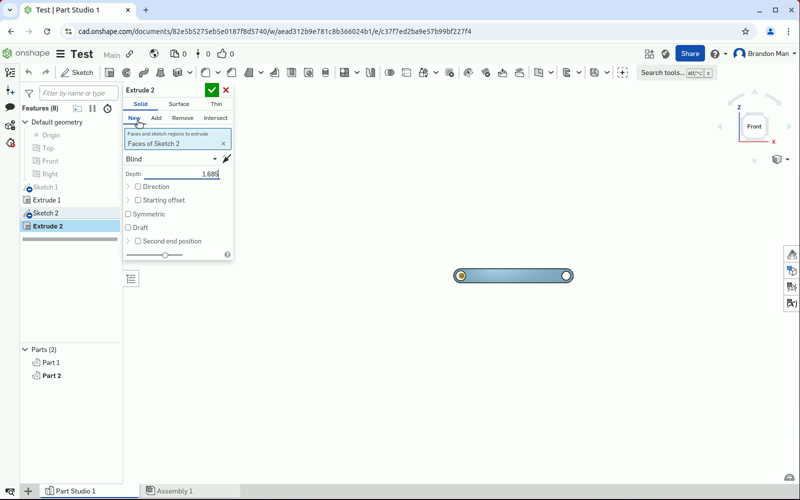
key(enter)
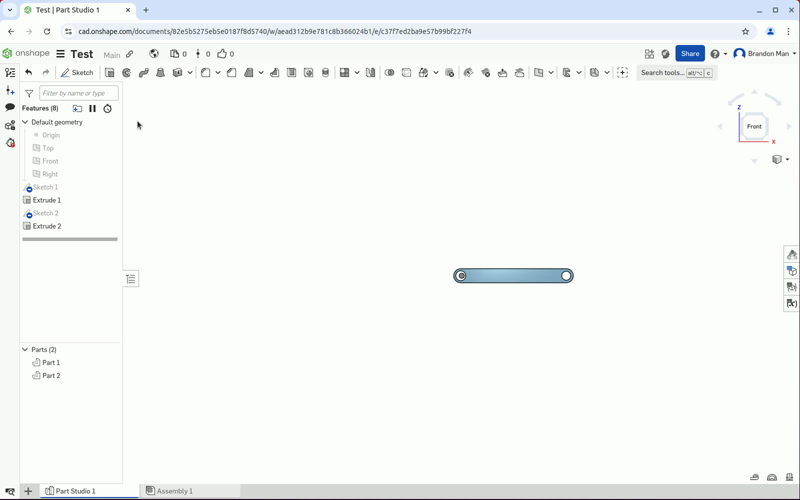
key(shift+h)
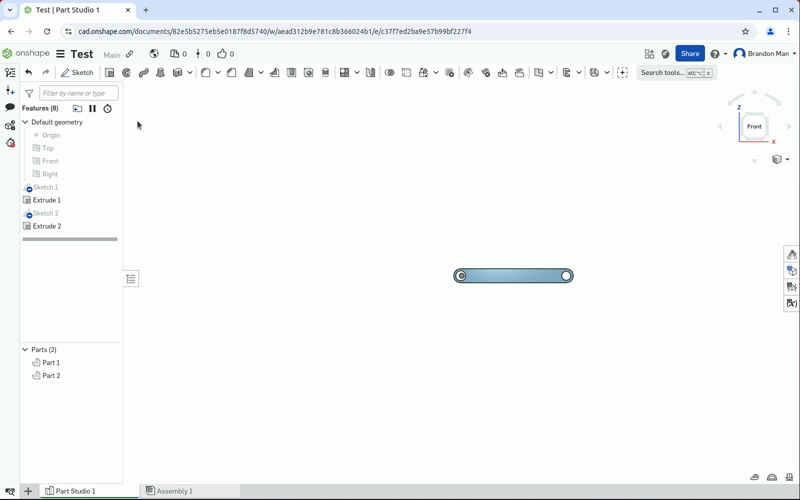
key(shift+h)
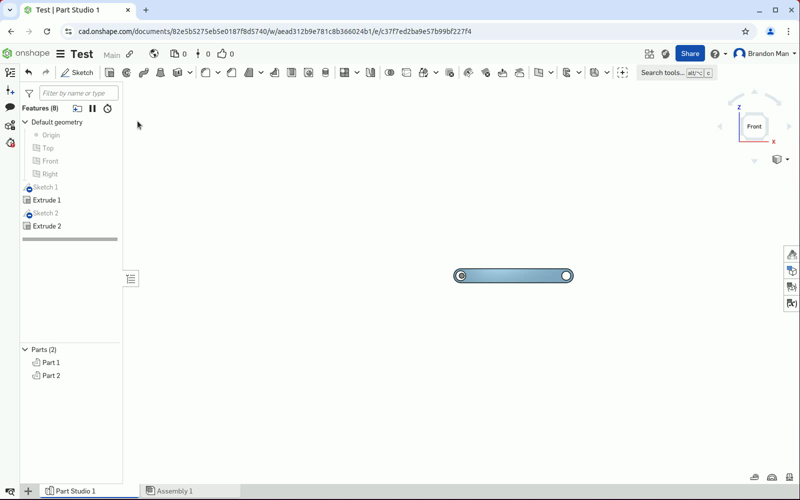
mouse_move(73, 189)
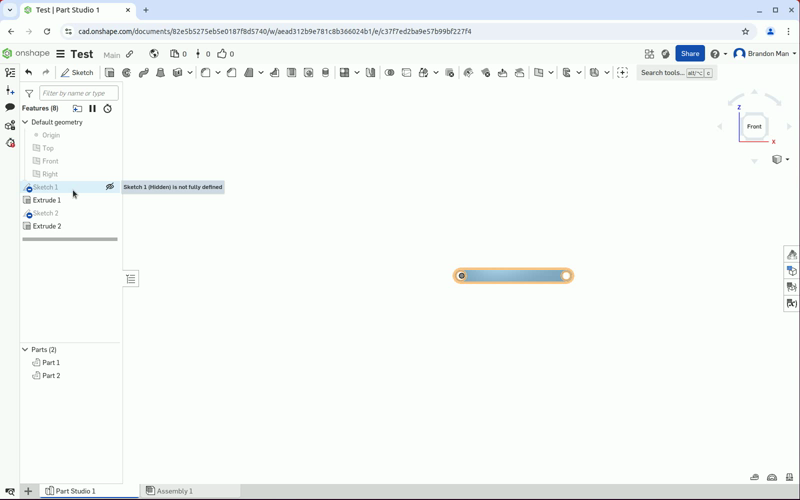
click(73, 189)
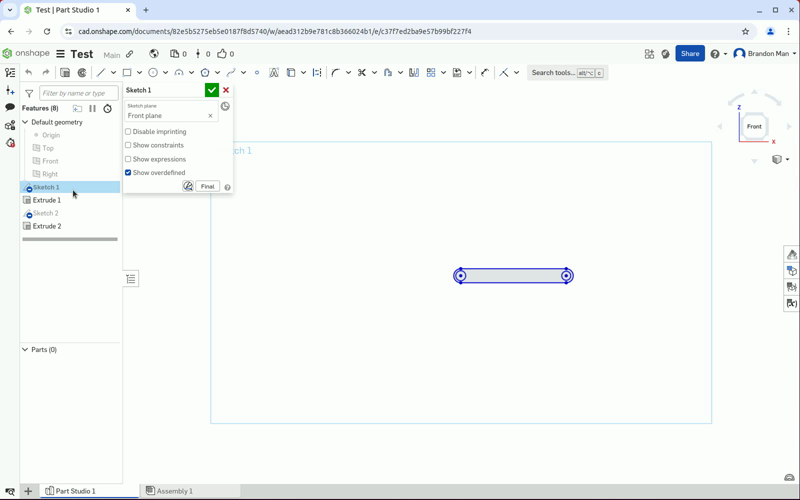
mouse_move(229, 92)
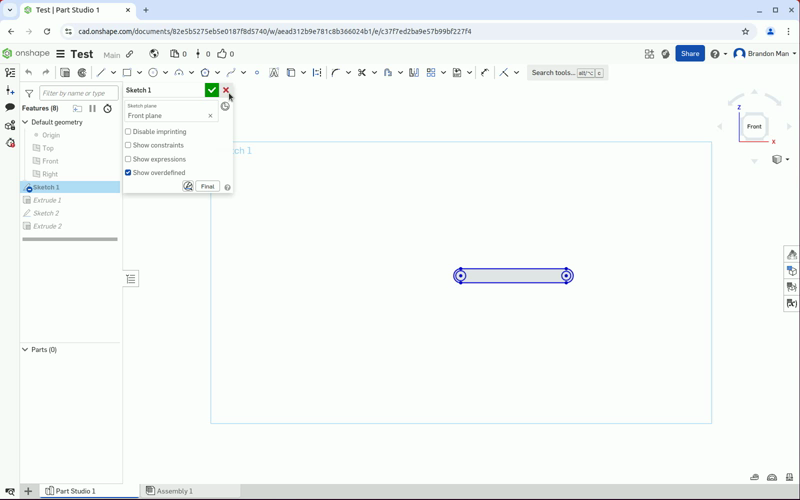
click(229, 92)
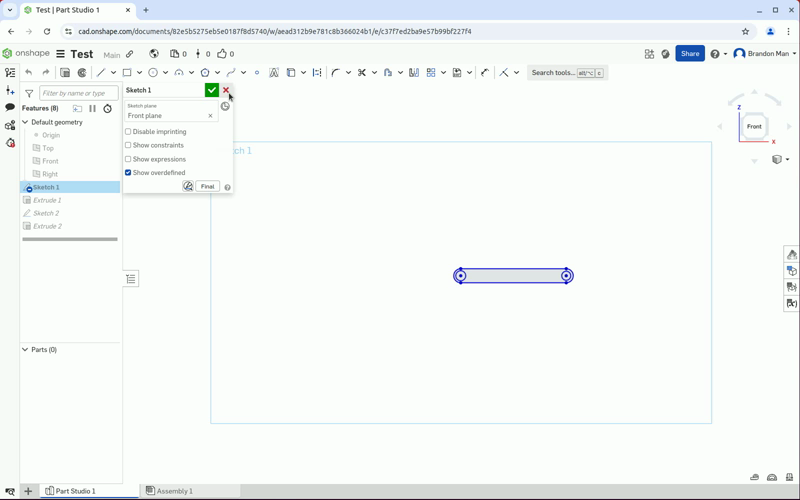
key(shift+s)
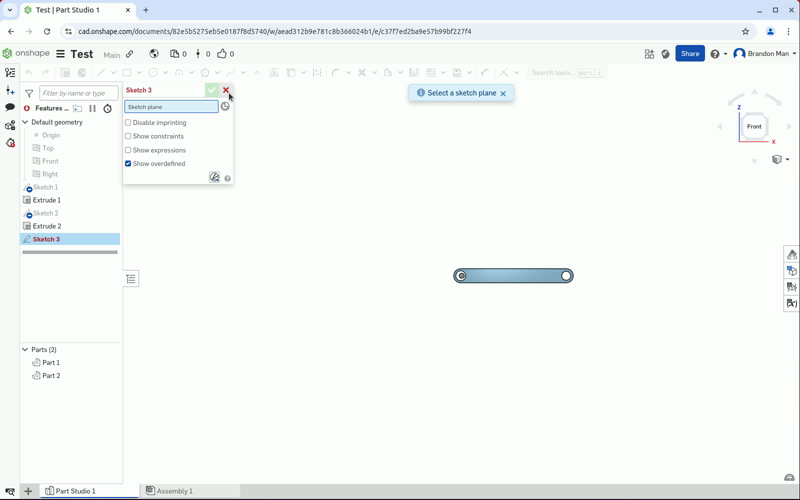
mouse_move(73, 163)
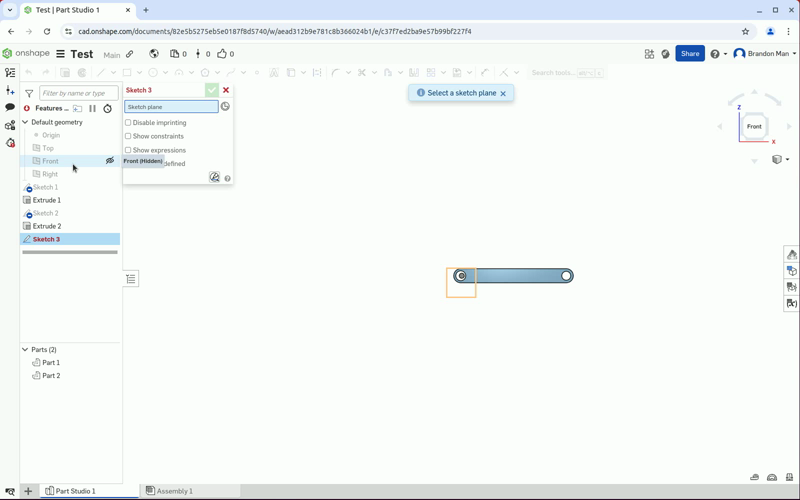
click(73, 163)
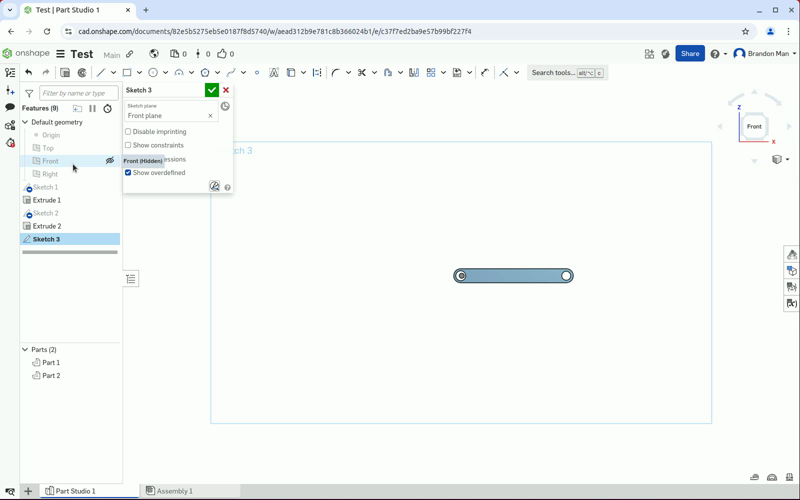
mouse_move(73, 352)
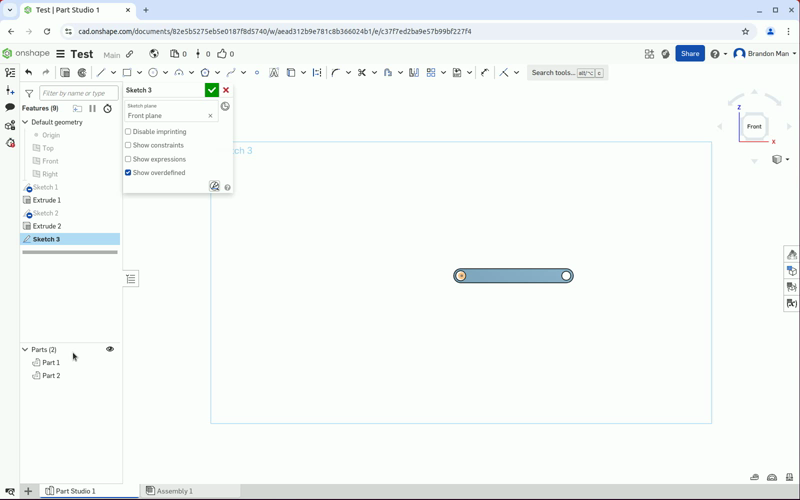
key(y)
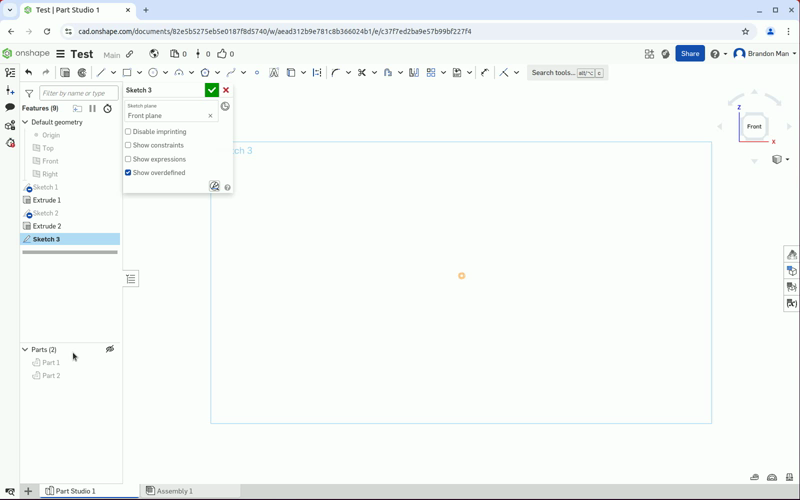
key(c)
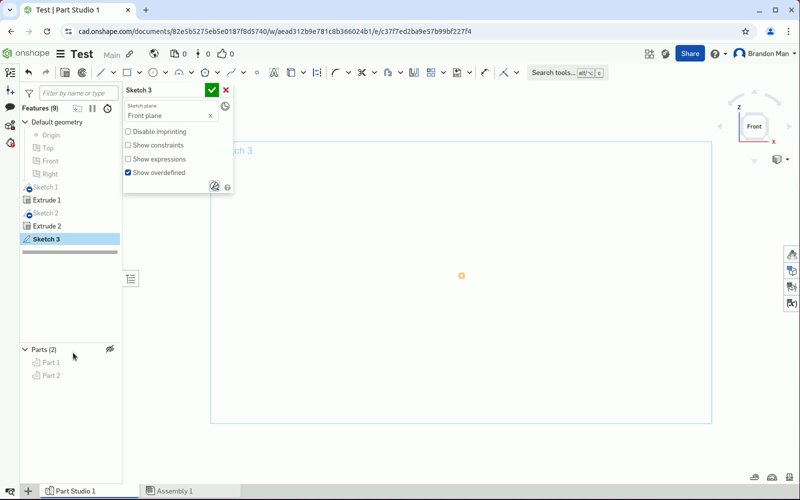
key_down(shift)
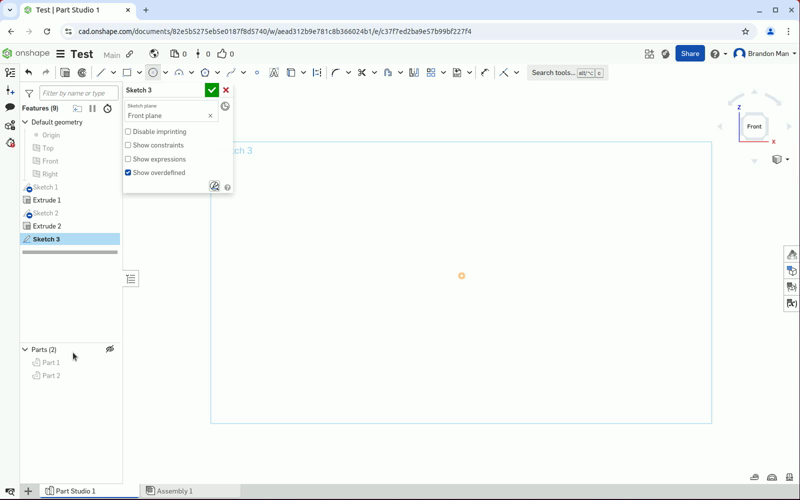
mouse_move(567, 275)
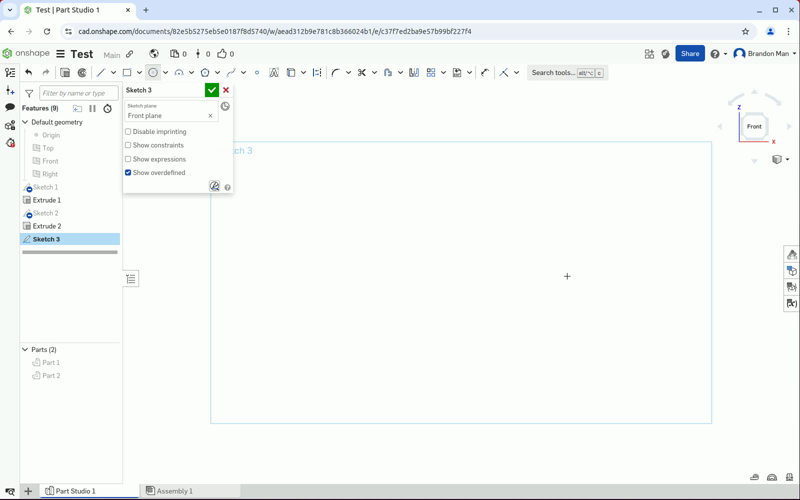
click(567, 275)
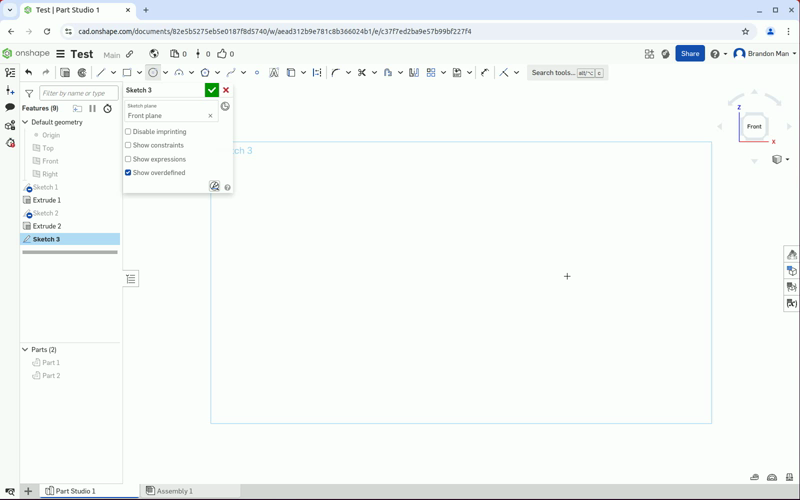
key_up(shift)
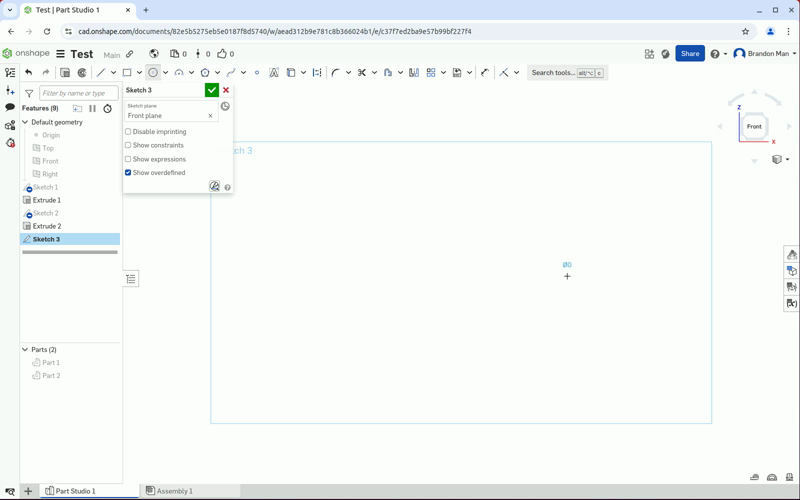
mouse_move(569, 275)
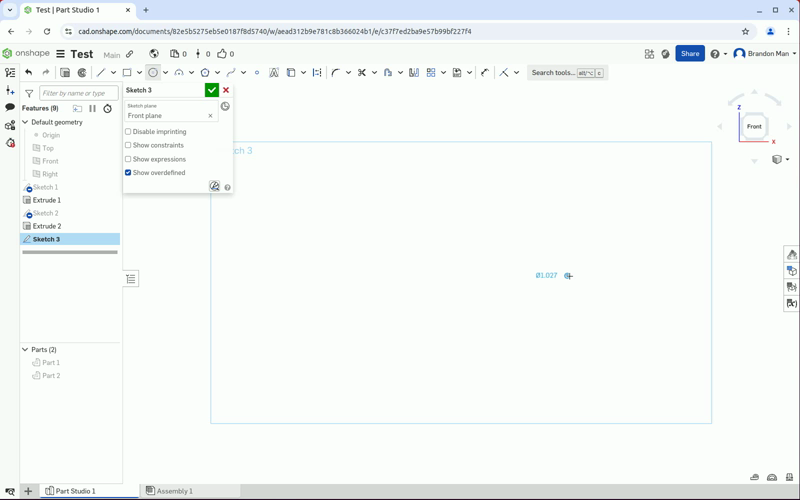
scroll(6)
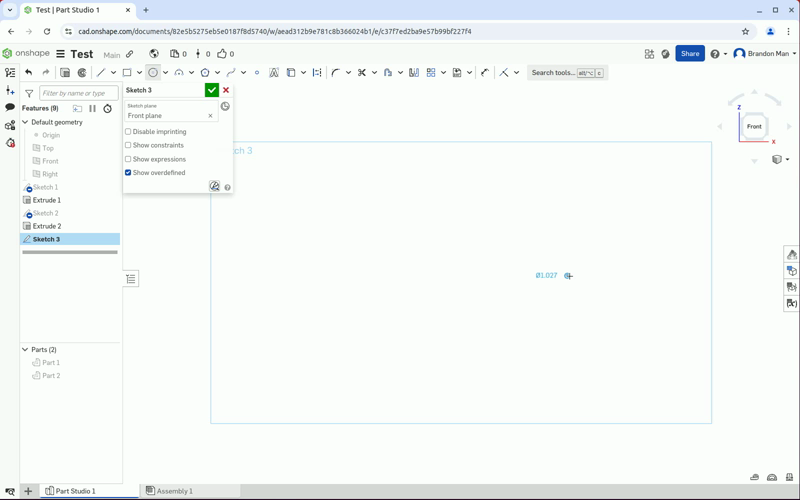
scroll(6)
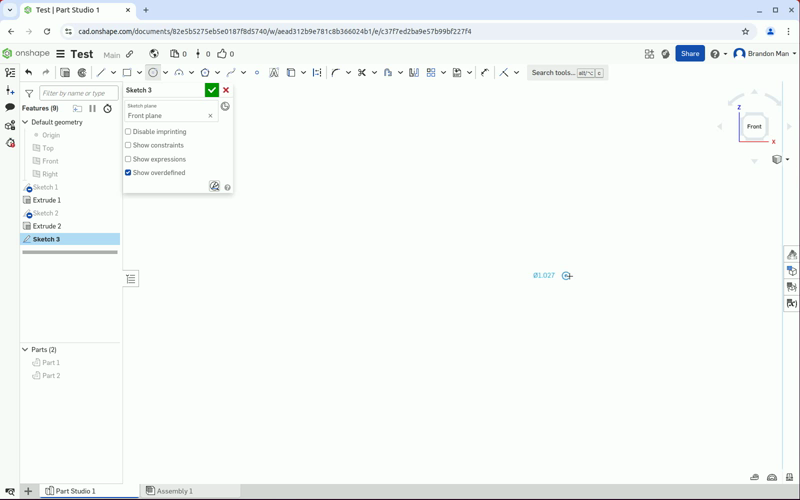
scroll(6)
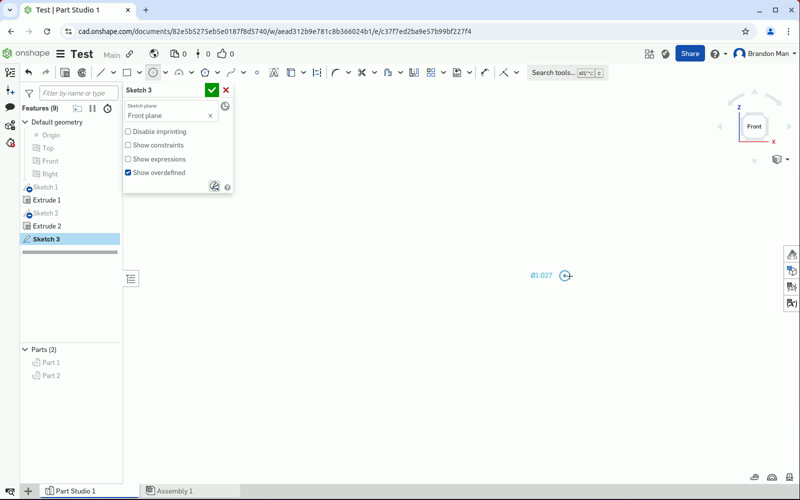
scroll(6)
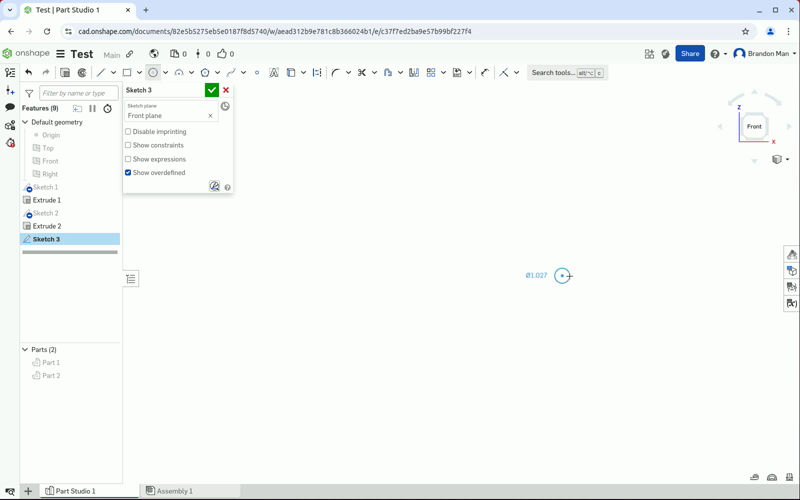
scroll(6)
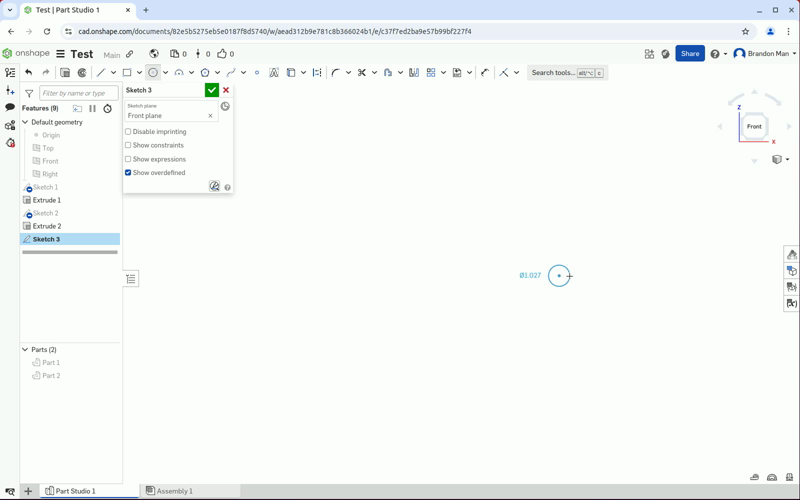
scroll(6)
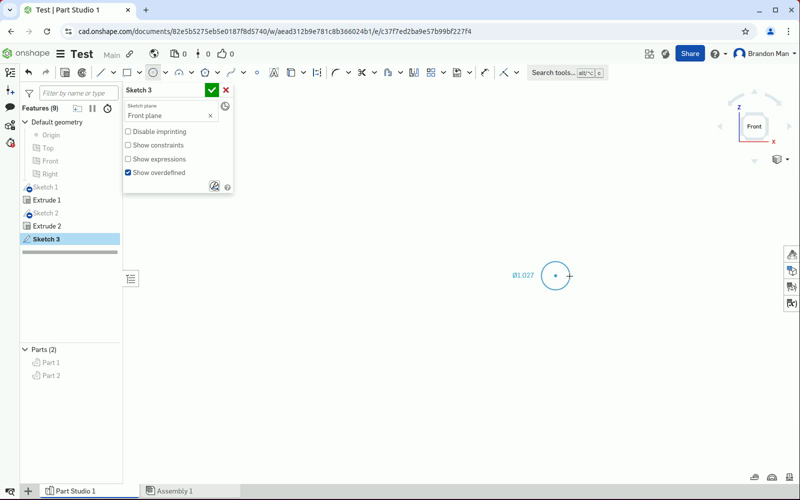
scroll(6)
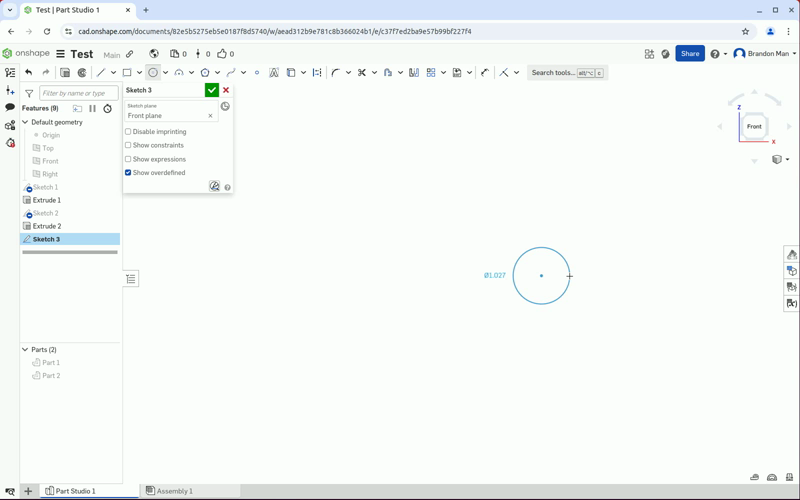
click(569, 275)
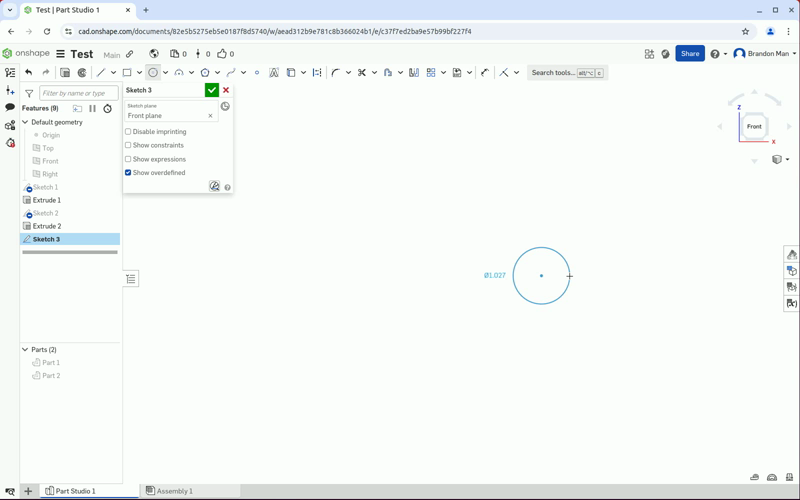
scroll(-6)
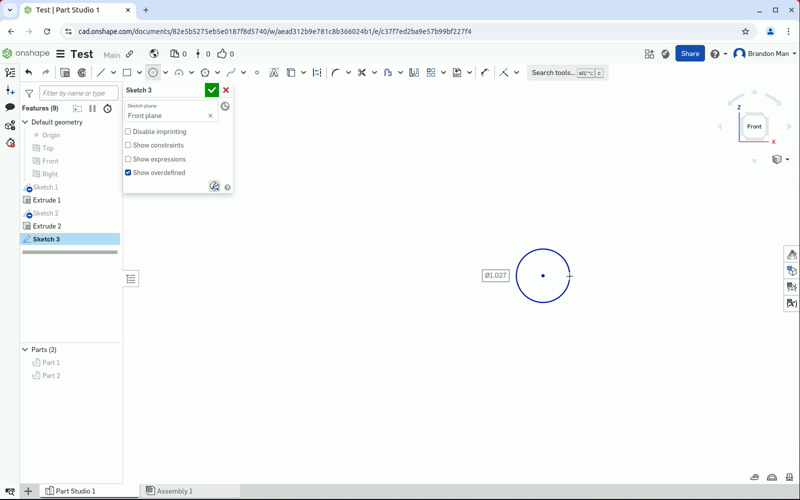
scroll(-6)
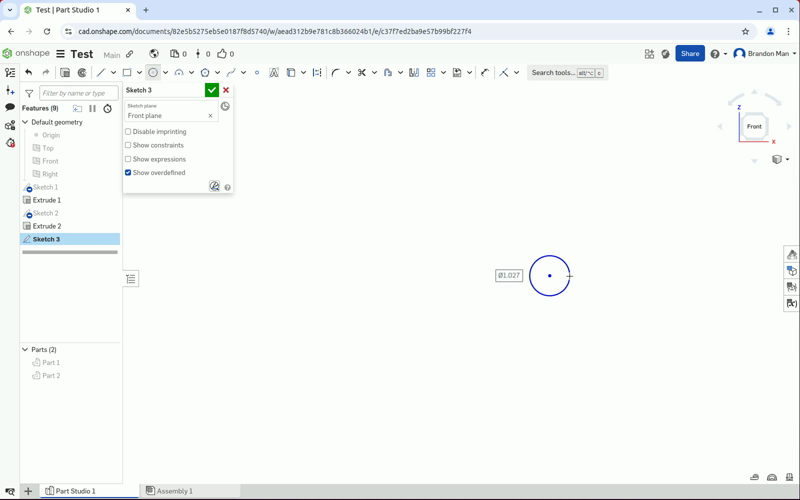
scroll(-6)
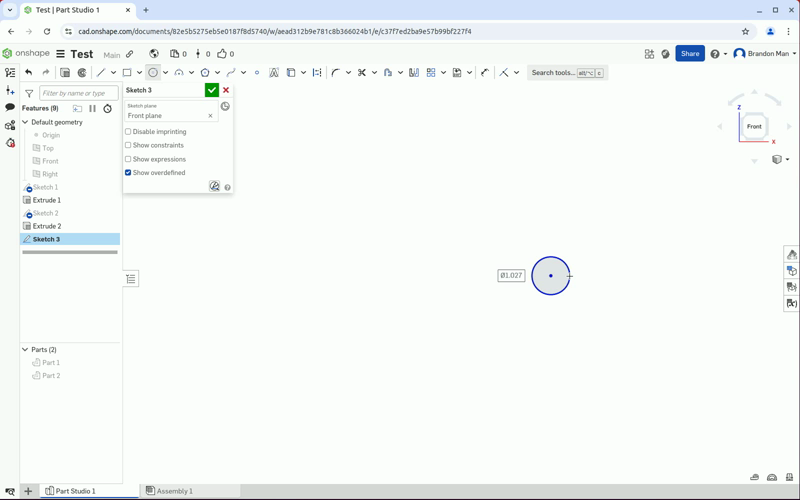
scroll(-6)
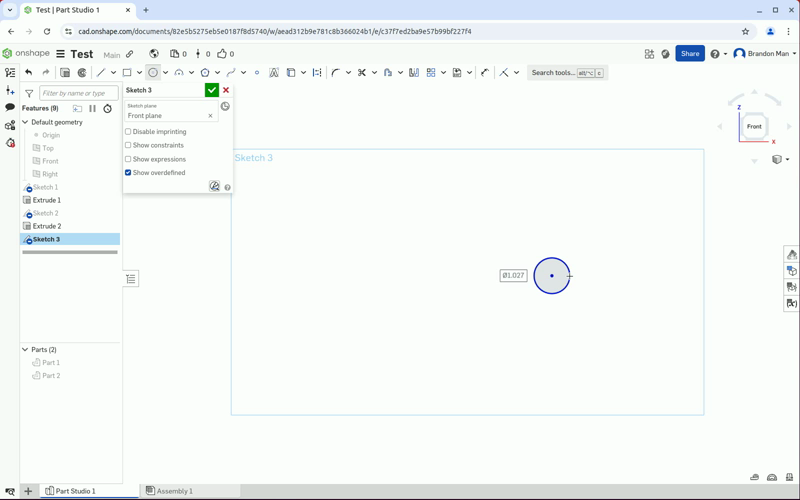
scroll(-6)
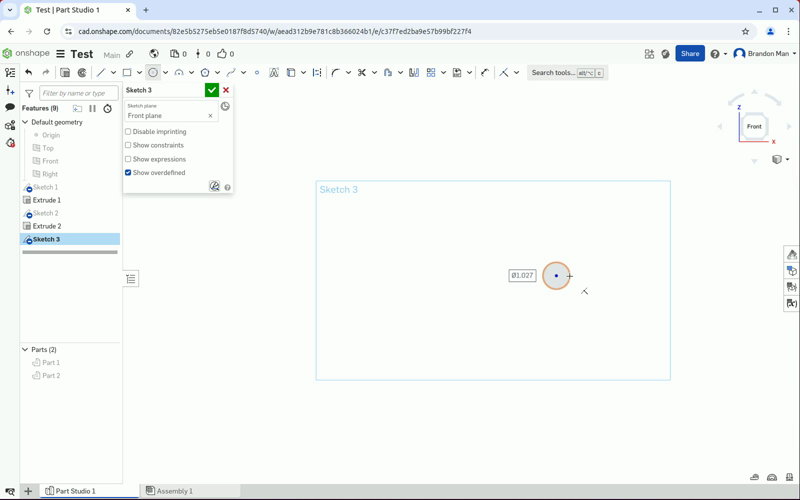
scroll(-6)
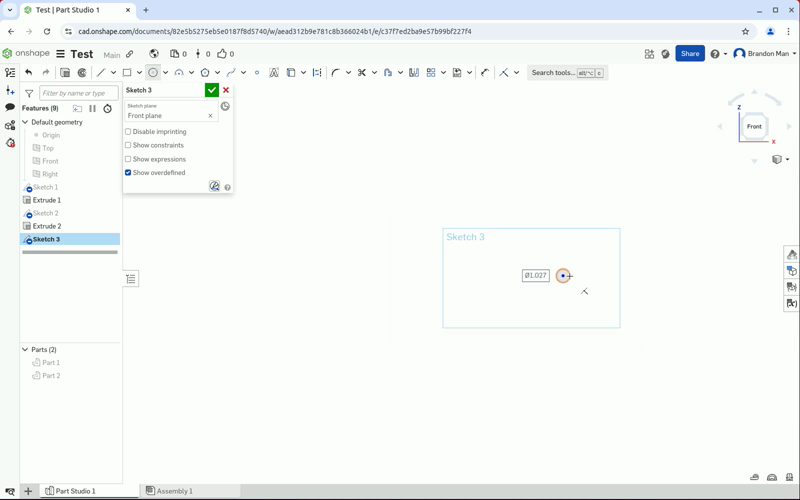
scroll(-6)
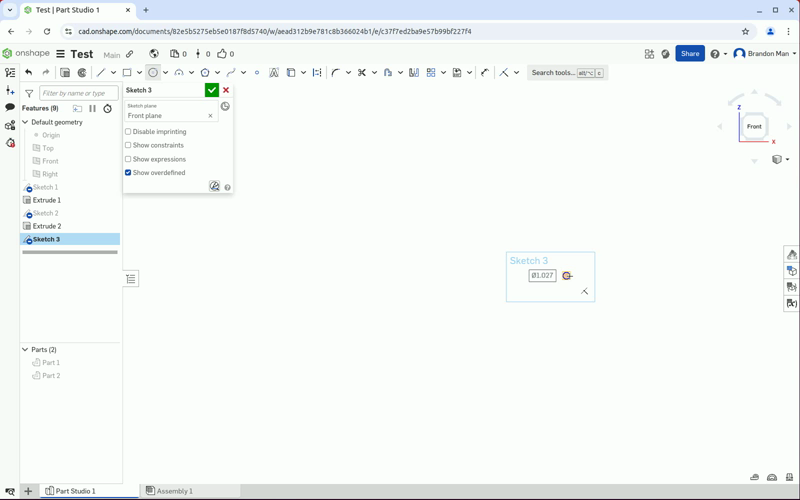
key(esc)
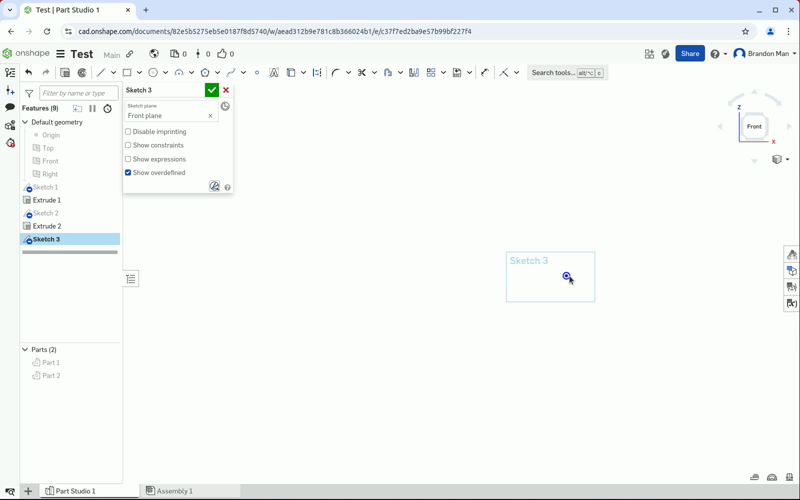
mouse_move(566, 276)
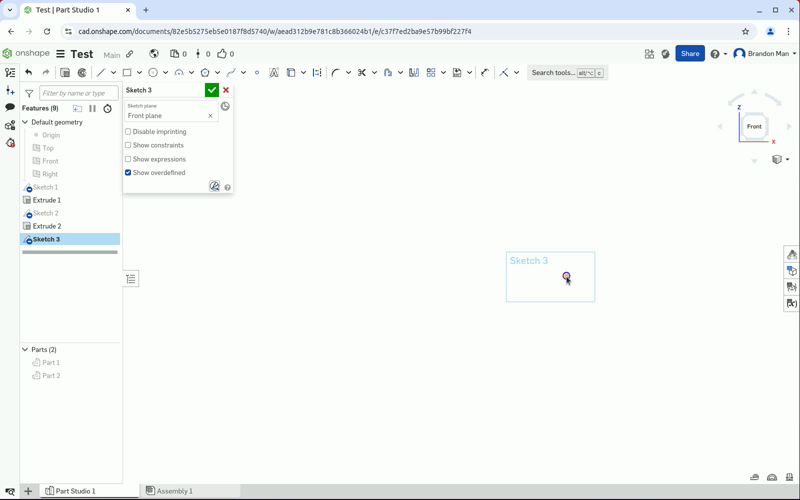
scroll(6)
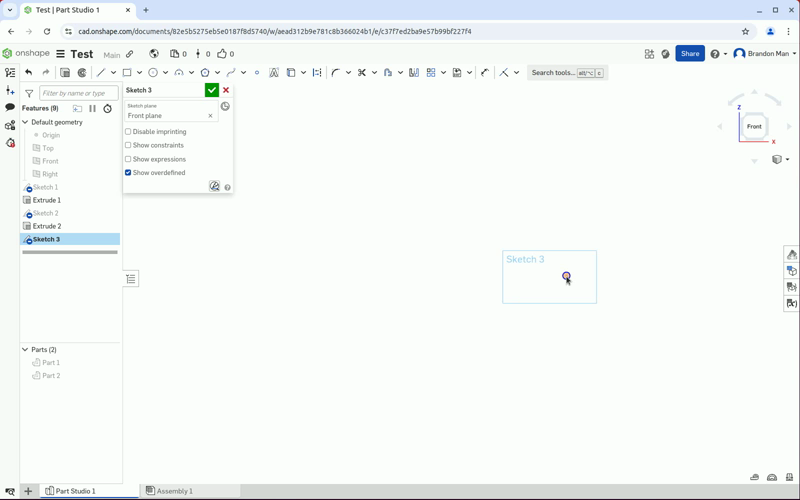
scroll(6)
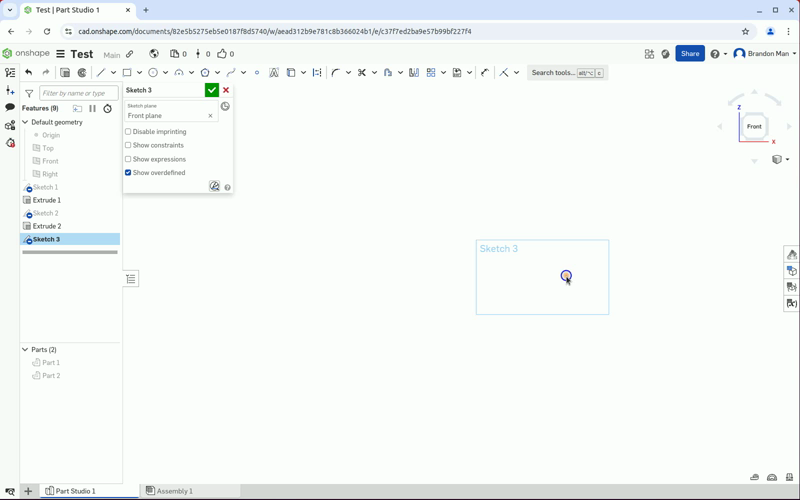
scroll(6)
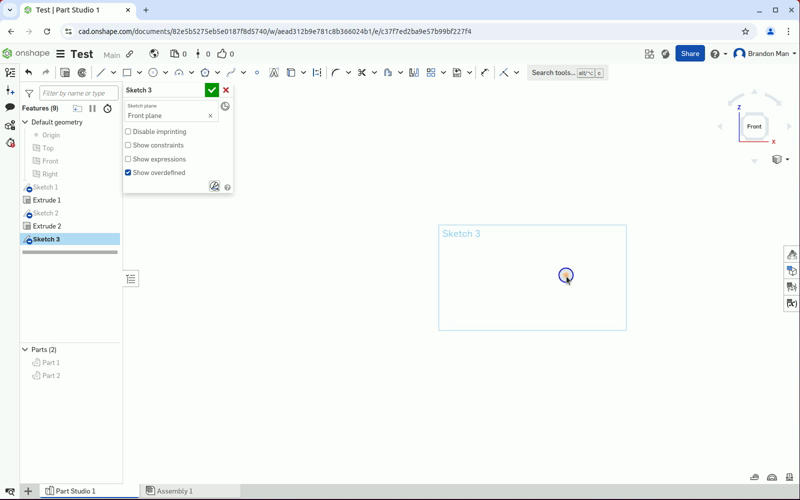
scroll(6)
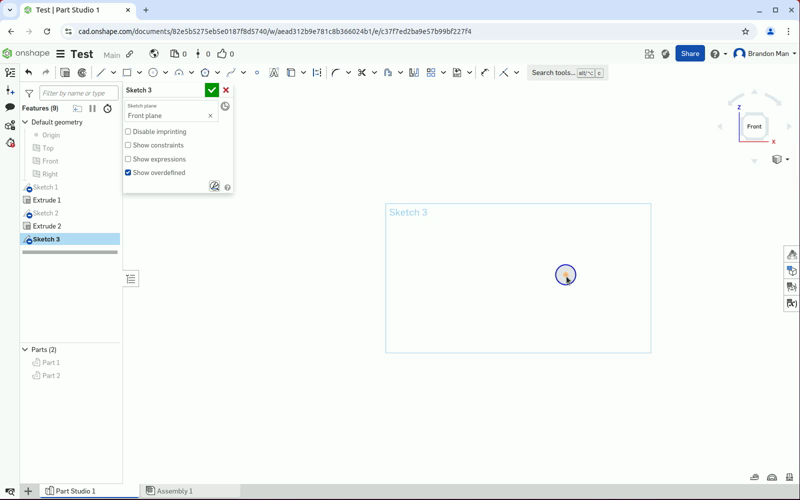
scroll(6)
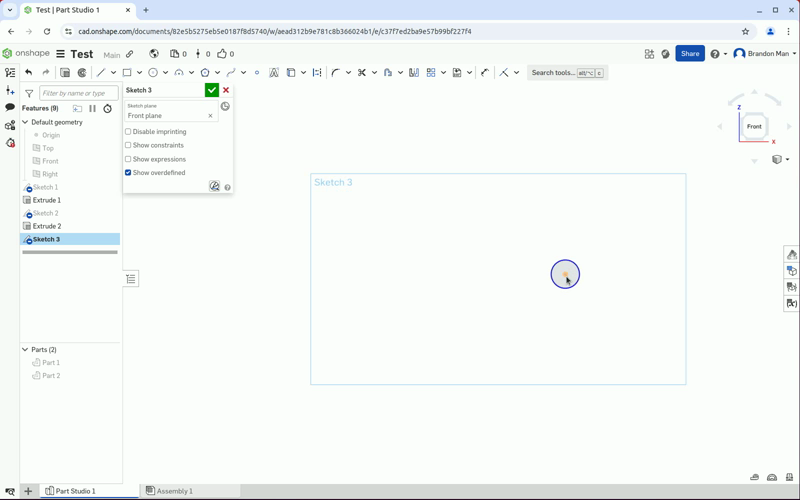
scroll(6)
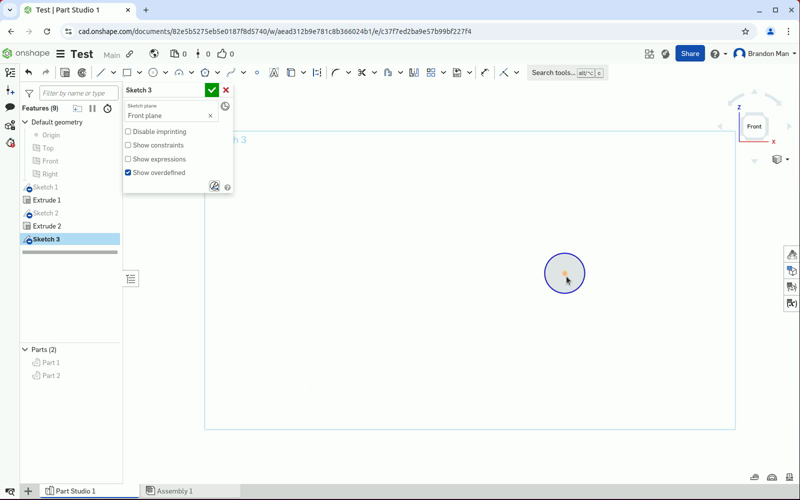
scroll(6)
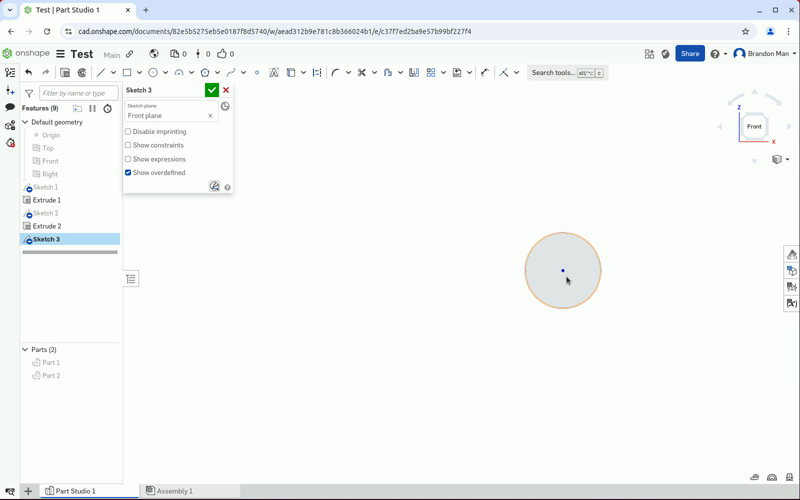
click(566, 276)
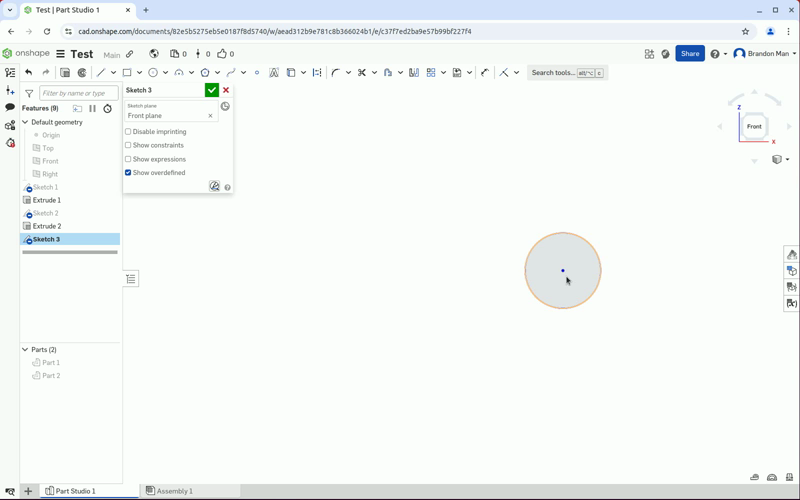
scroll(-6)
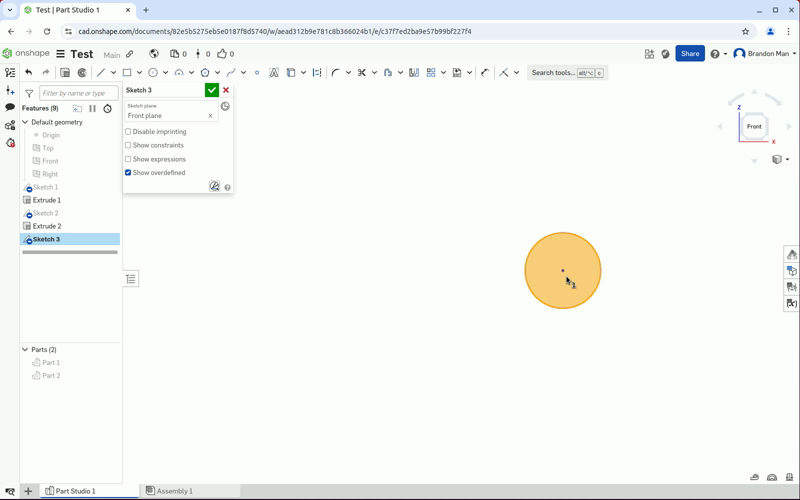
scroll(-6)
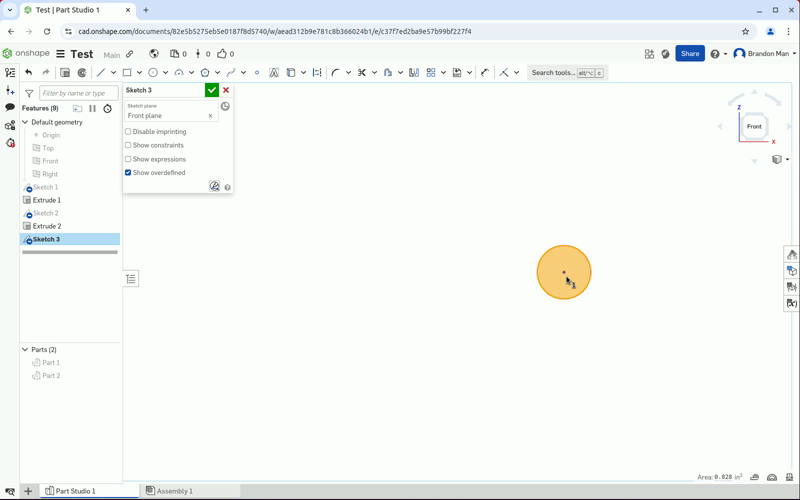
scroll(-6)
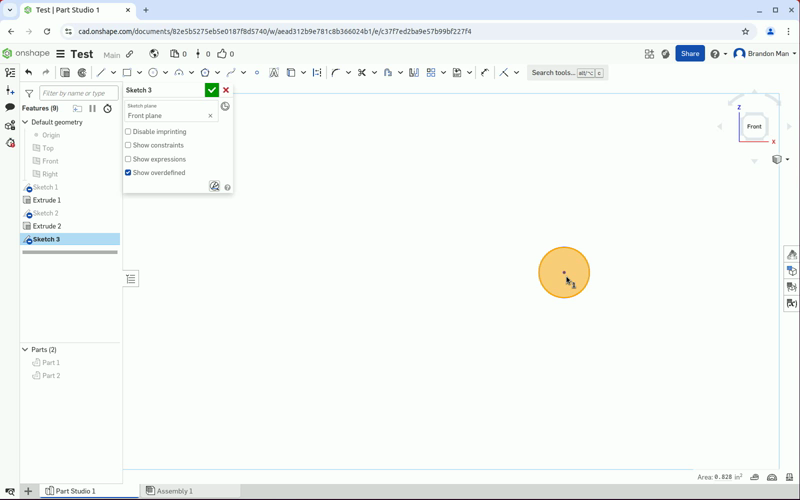
scroll(-6)
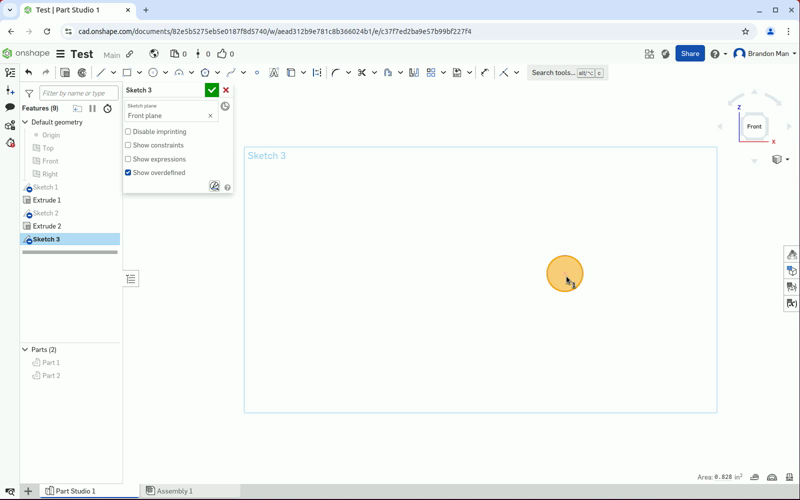
scroll(-6)
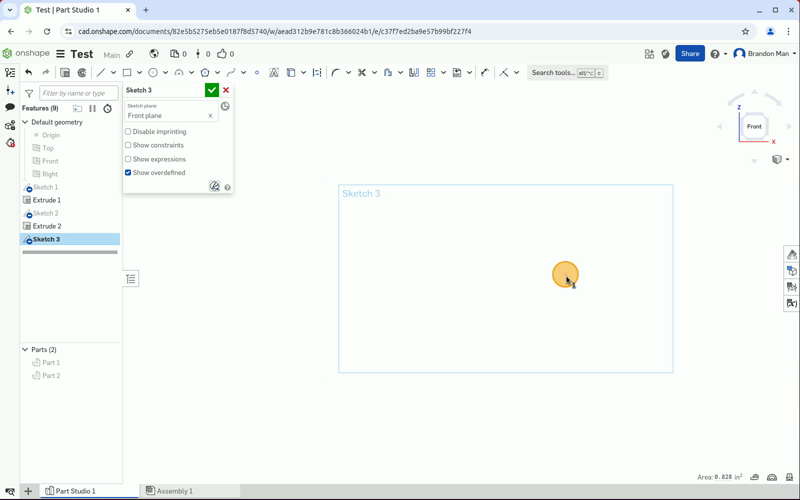
scroll(-6)
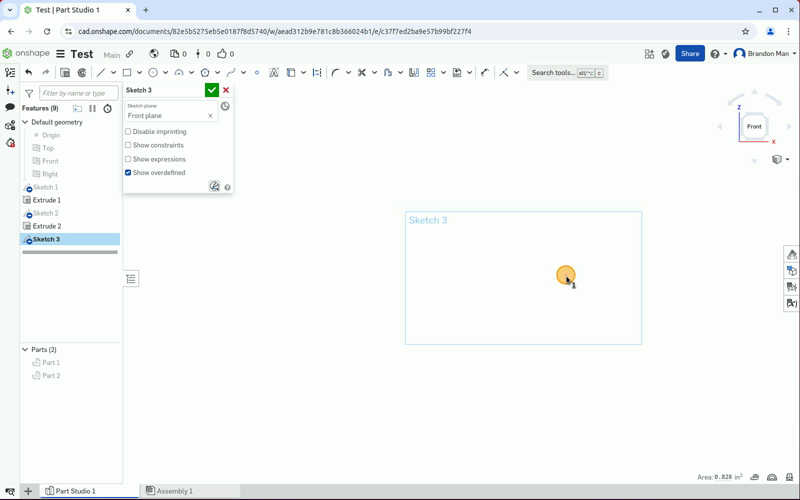
scroll(-6)
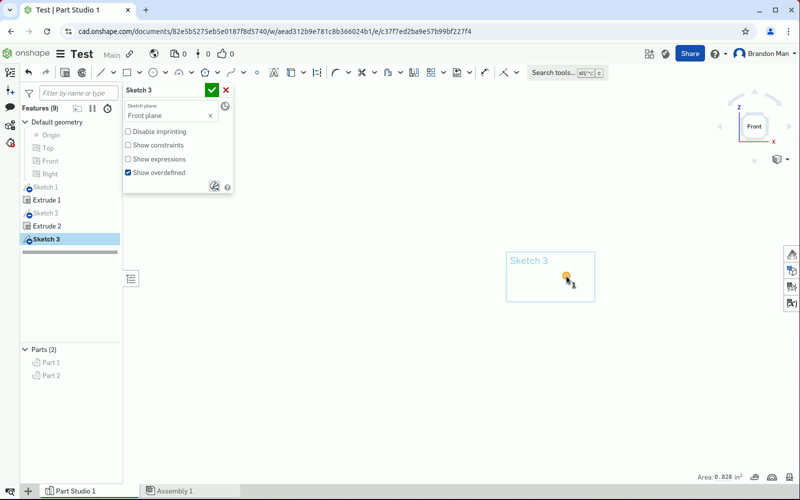
mouse_move(73, 352)
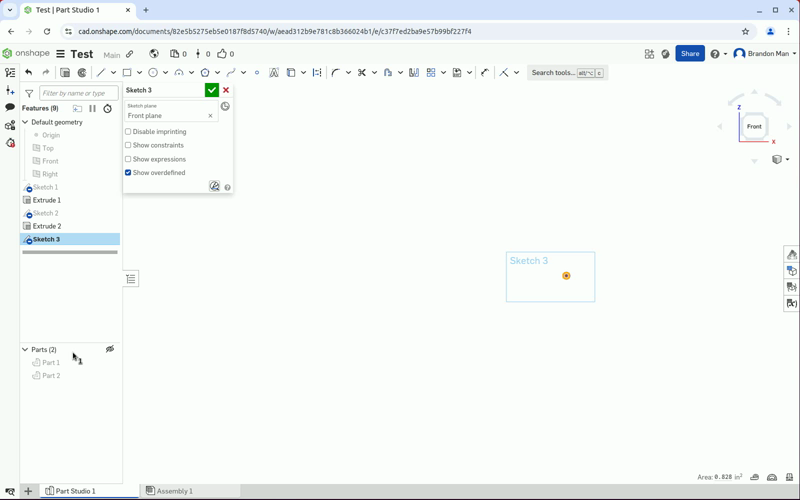
key(shift+y)
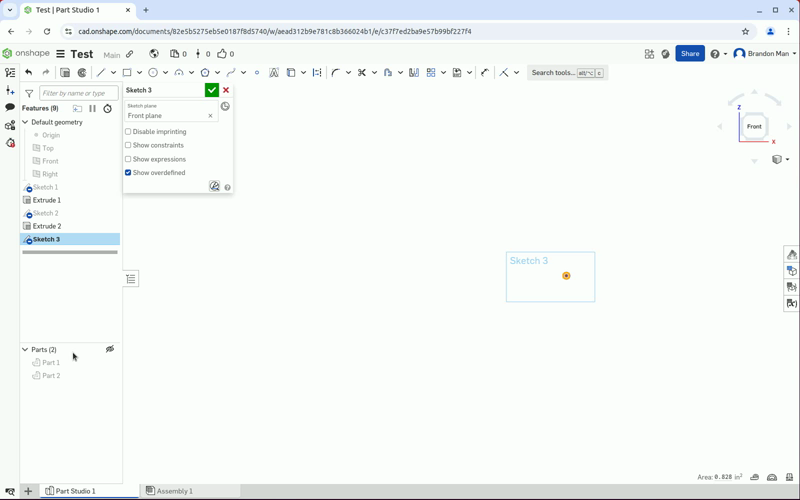
key(shift+e)
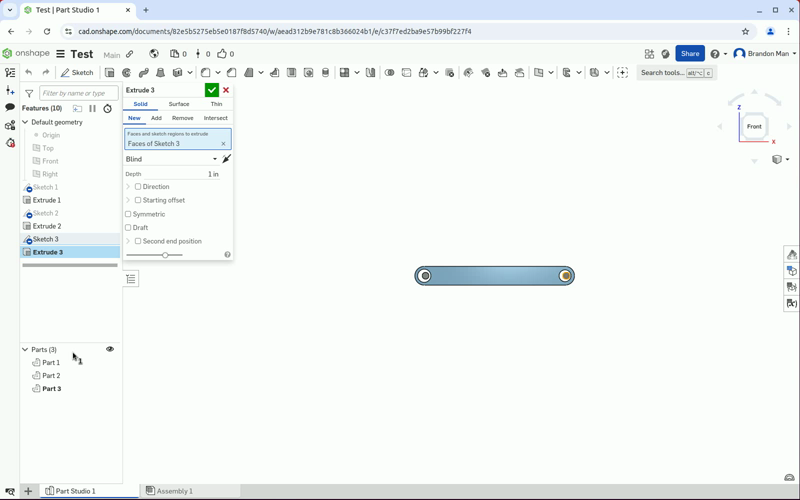
mouse_move(143, 106)
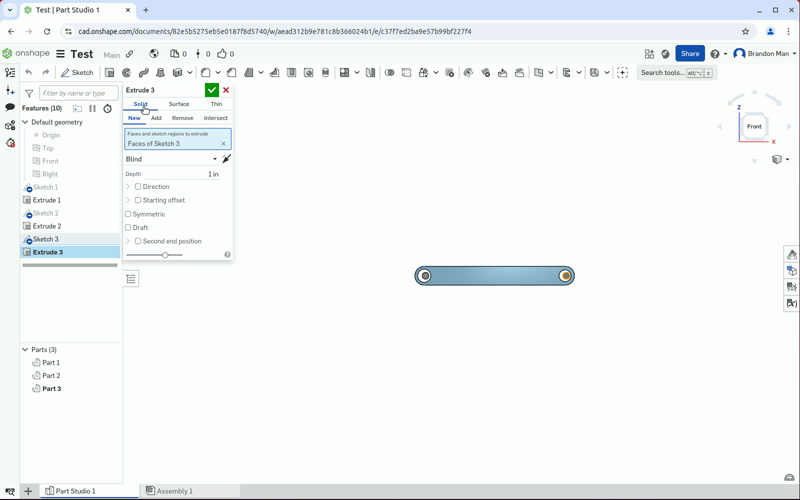
click(143, 106)
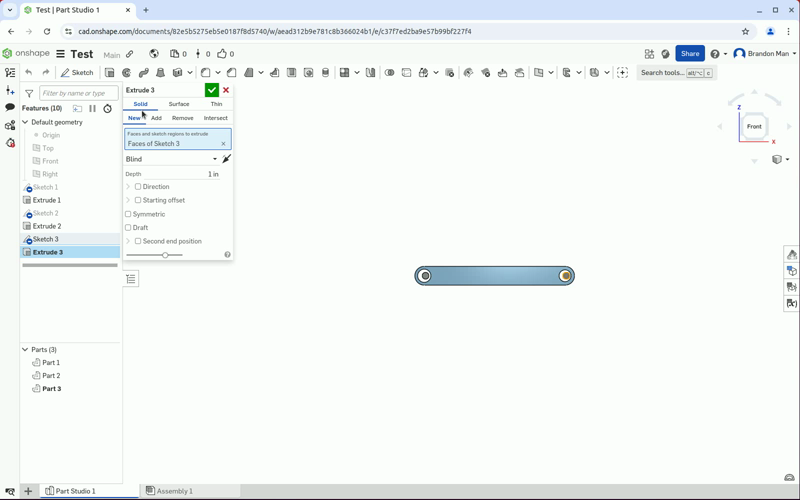
mouse_move(137, 120)
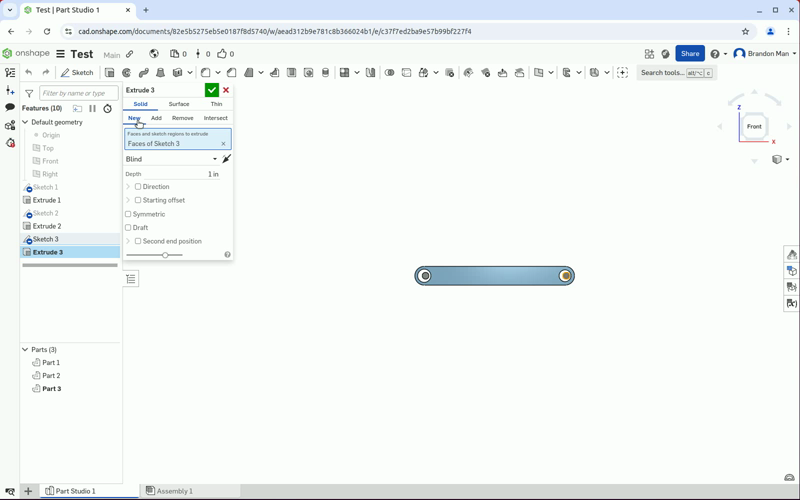
click(137, 120)
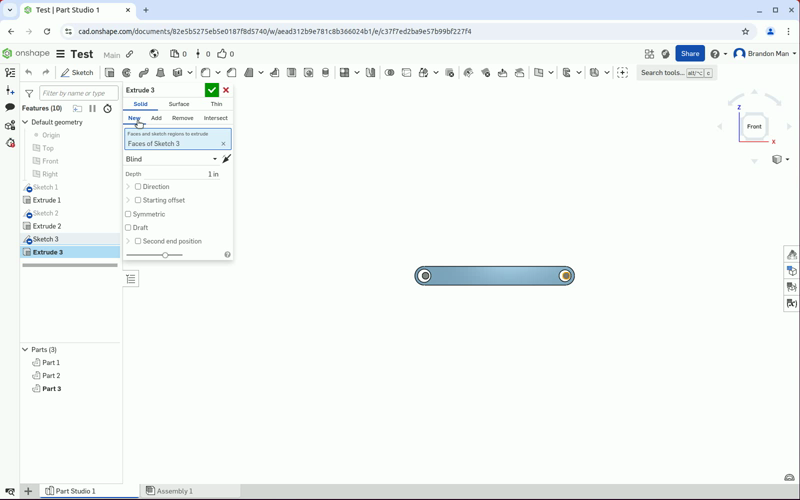
key(tab, 4)
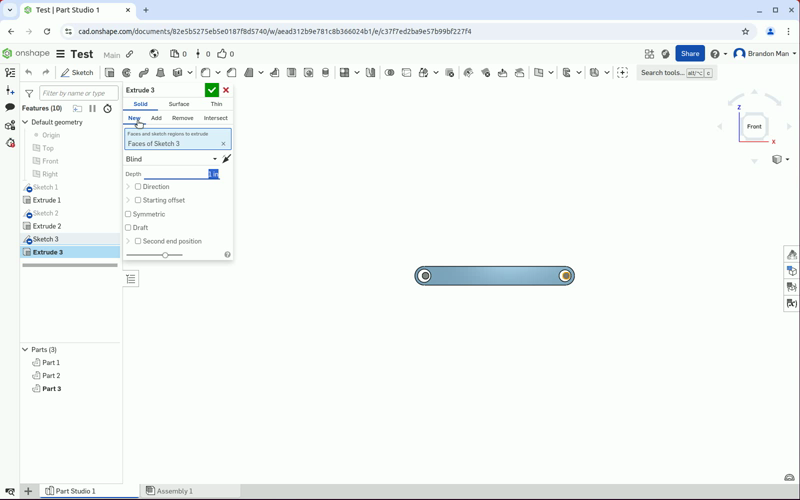
text(1.685)
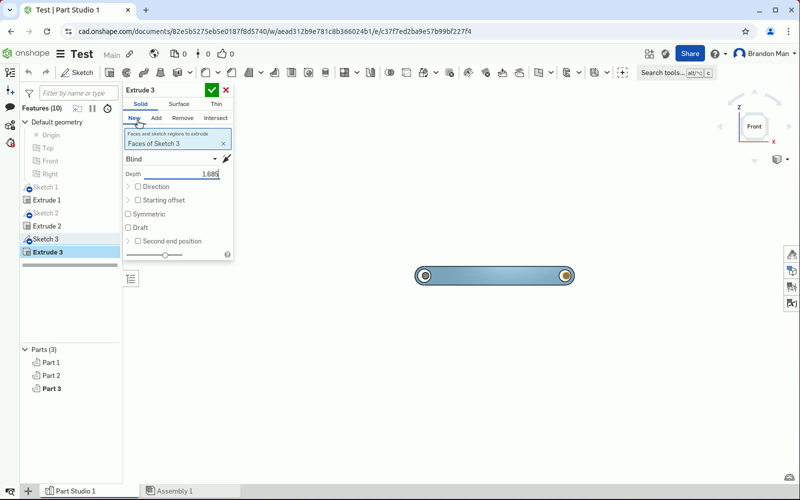
key(enter)
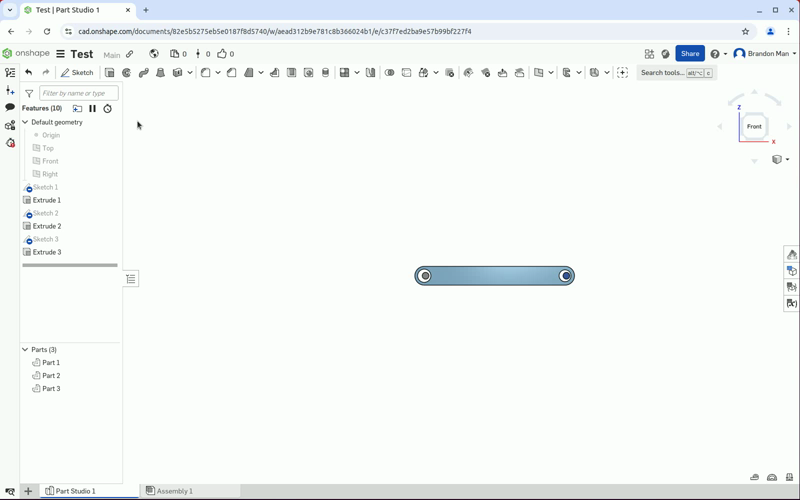
key(shift+h)
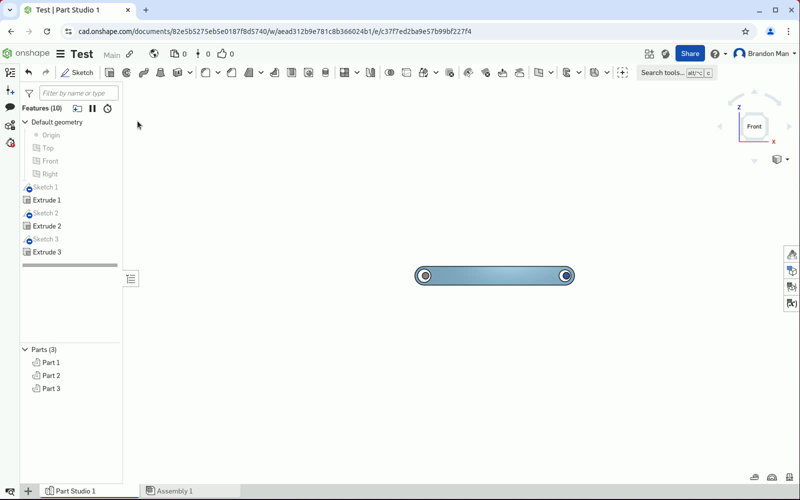
key(shift+h)
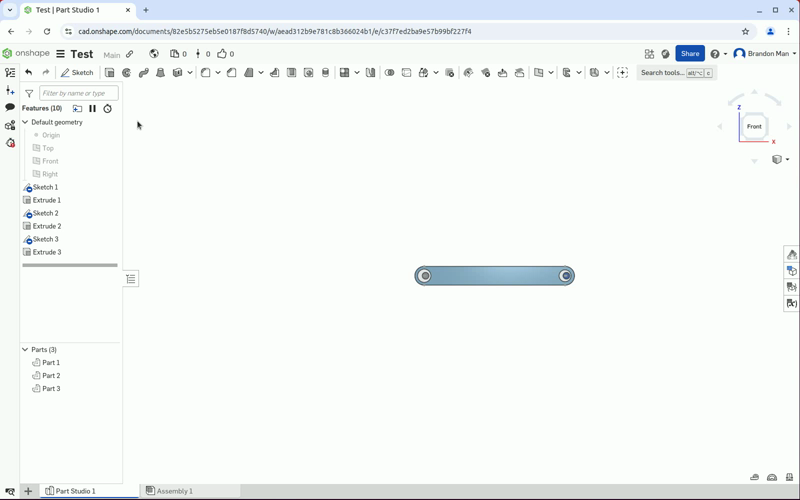
key(shift+7)
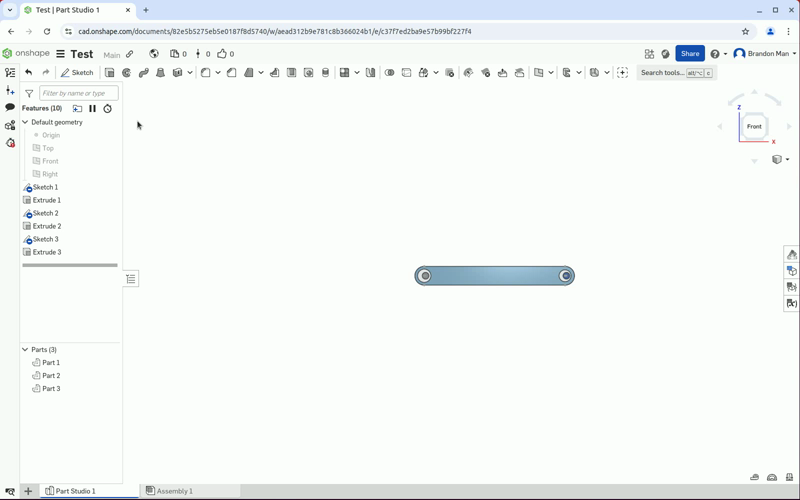
key(left, 2)
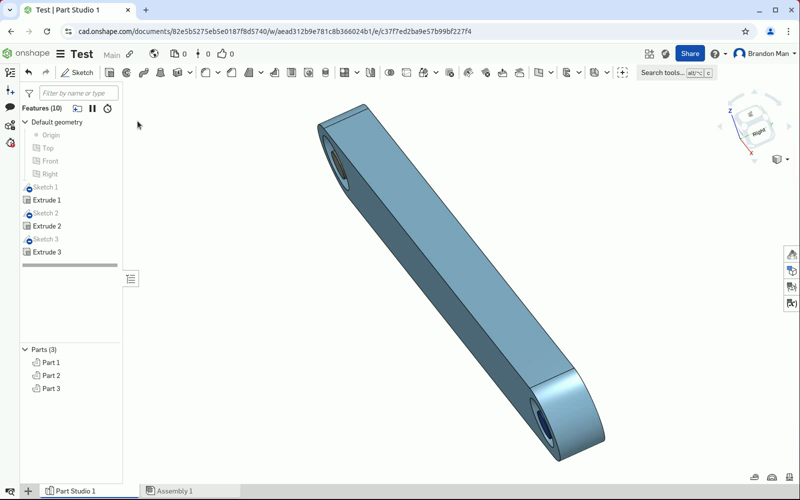
key(down, 2)
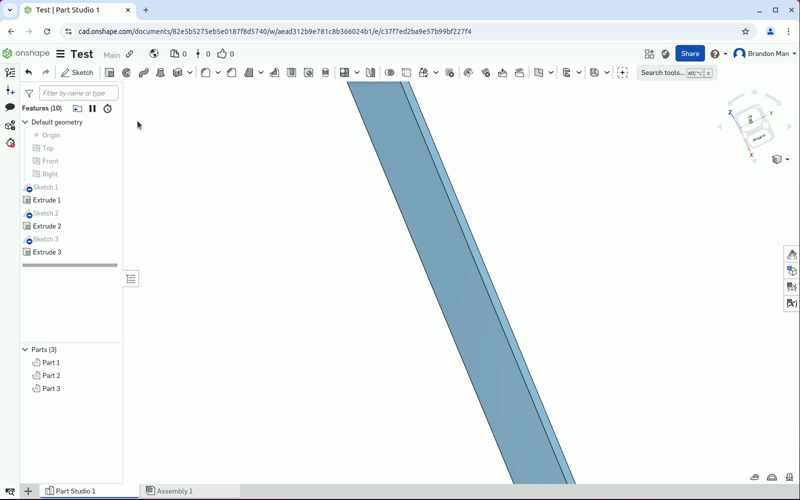
key(up, 2)
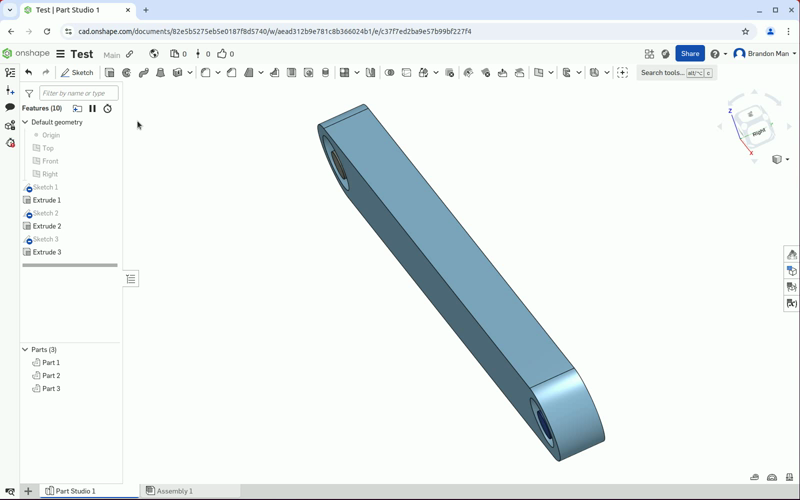
key(right, 2)
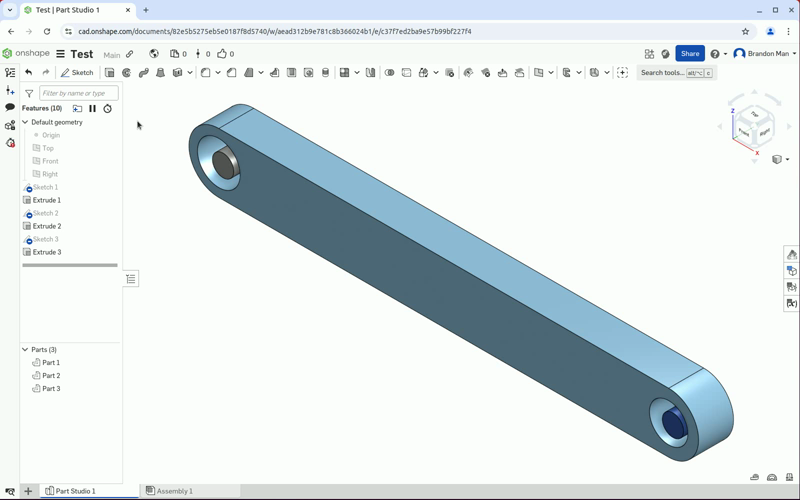
mouse_move(73, 189)
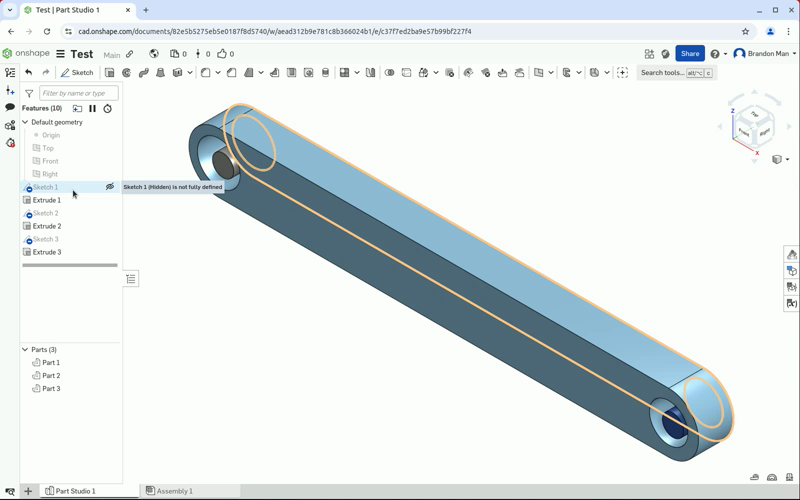
click(73, 189)